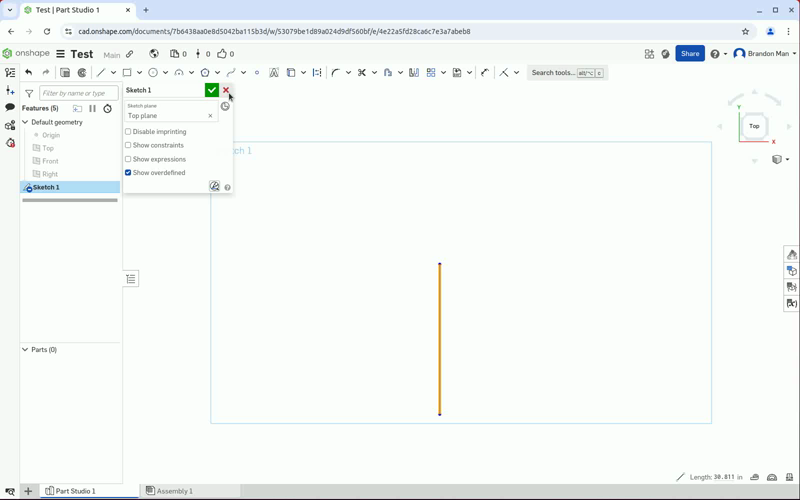
key(shift+h)
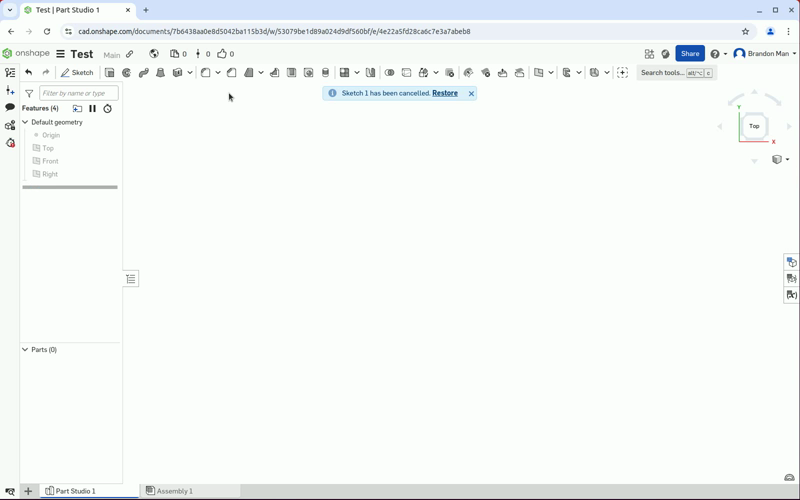
mouse_move(73, 352)
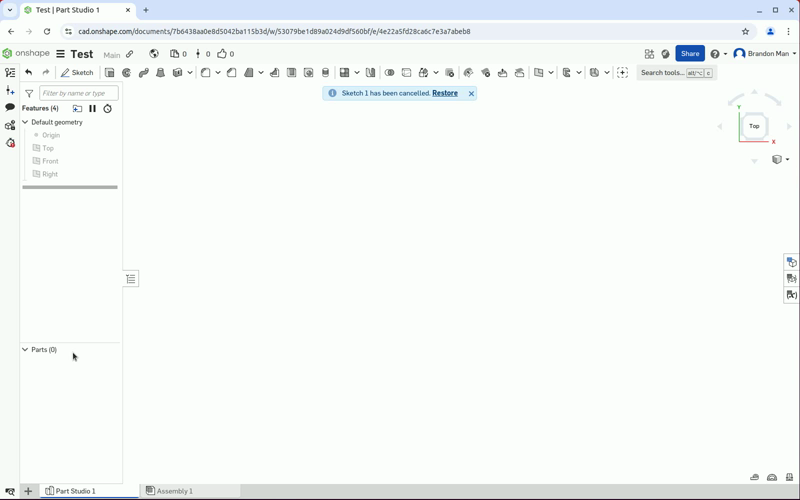
key(y)
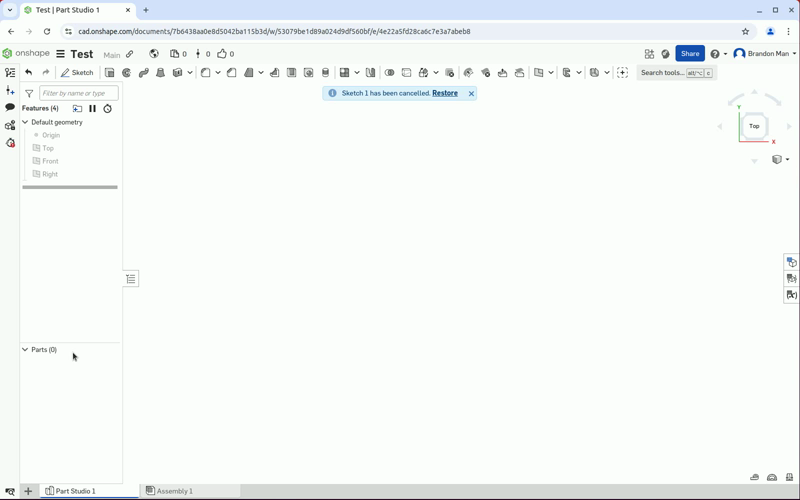
key(shift+p)
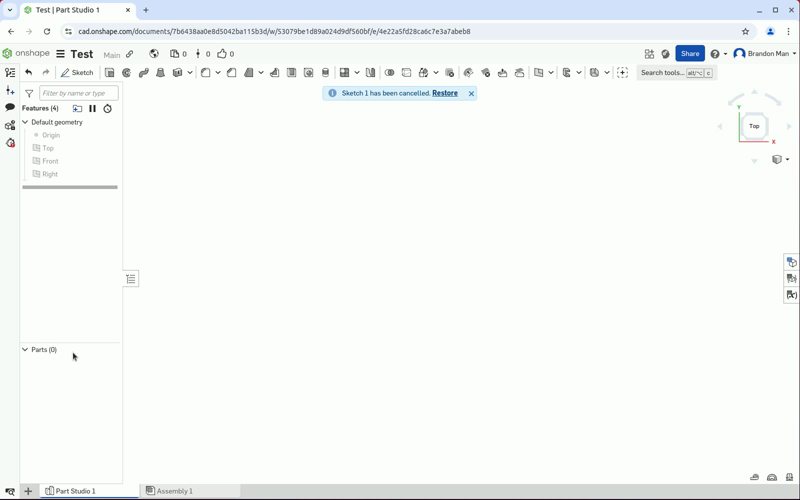
key(space)
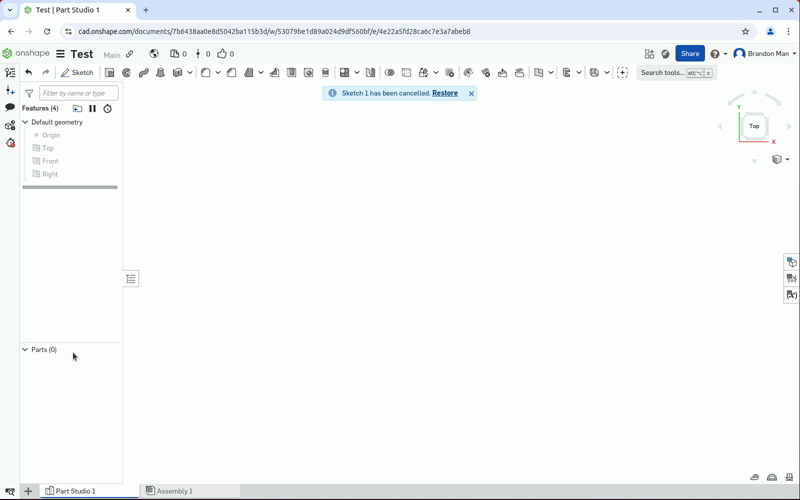
key_down(shift)
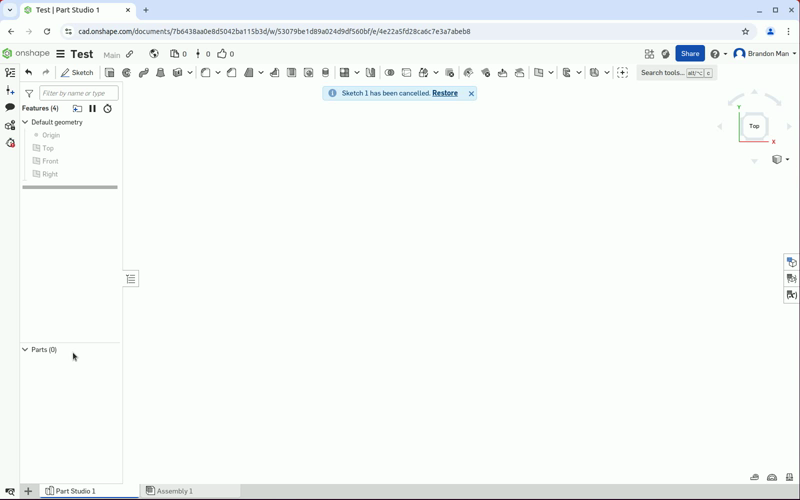
key(up)
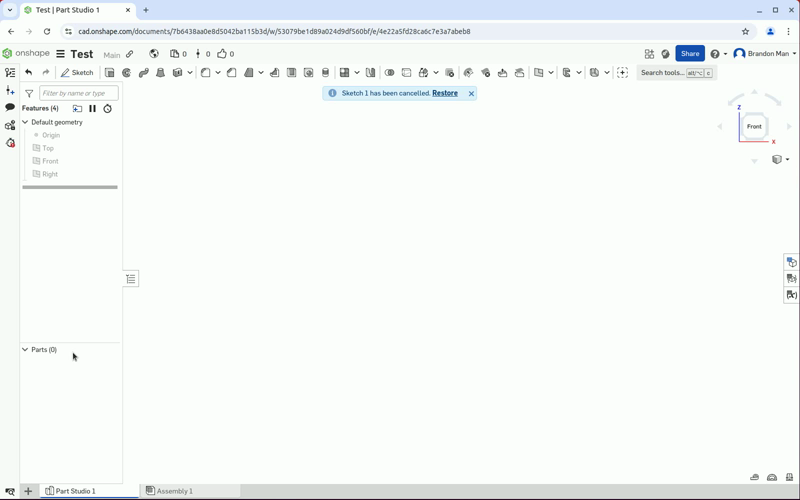
key_up(shift)
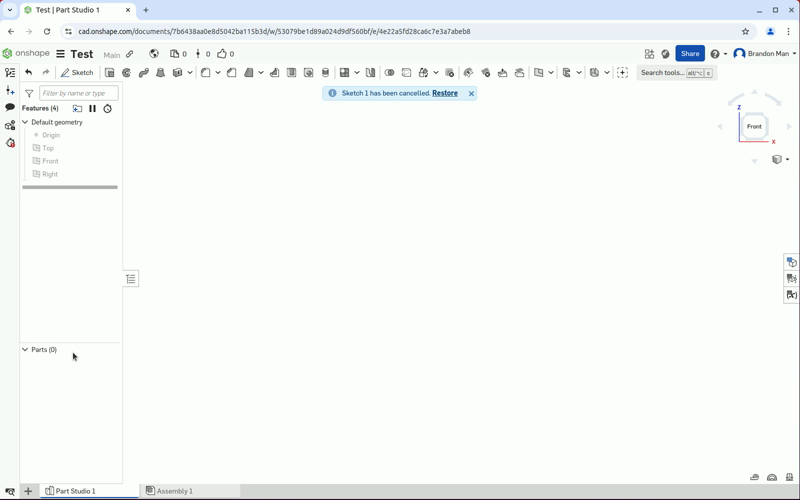
mouse_move(73, 352)
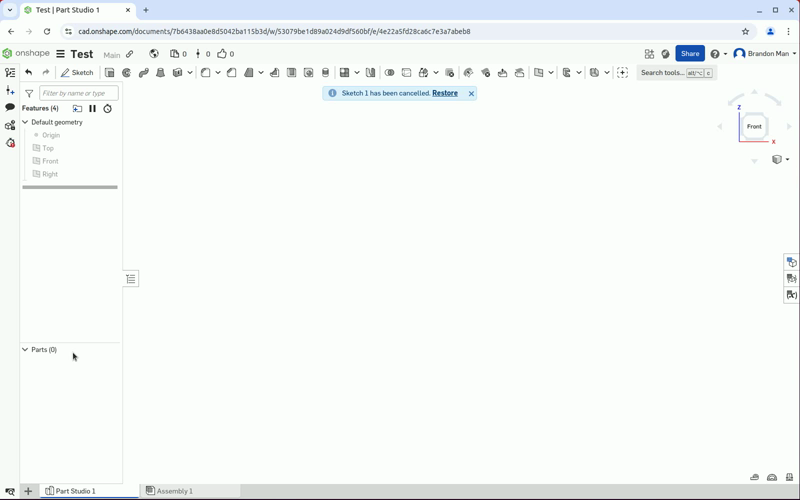
key(shift+y)
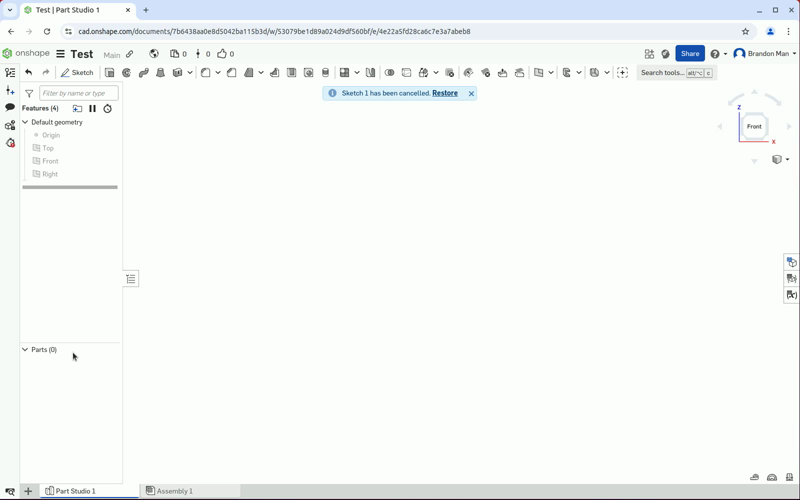
key(shift+s)
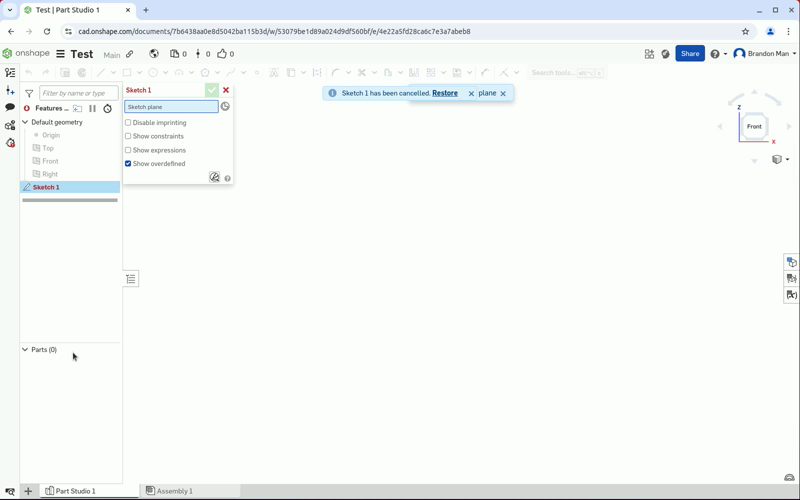
mouse_move(73, 163)
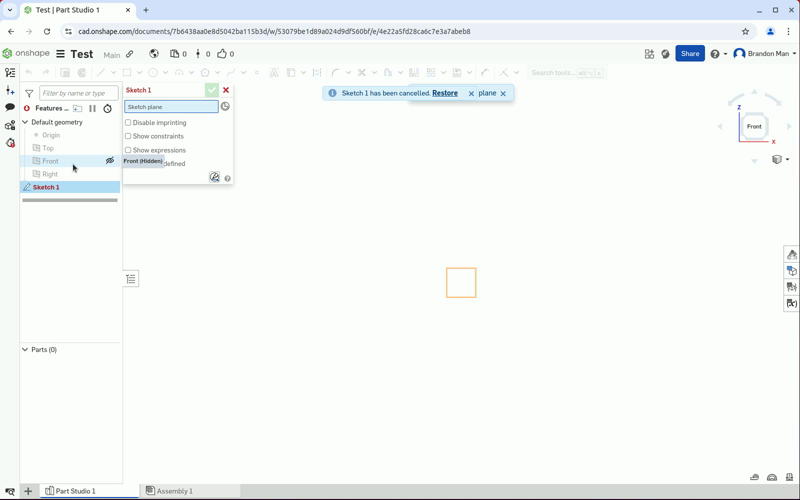
click(73, 163)
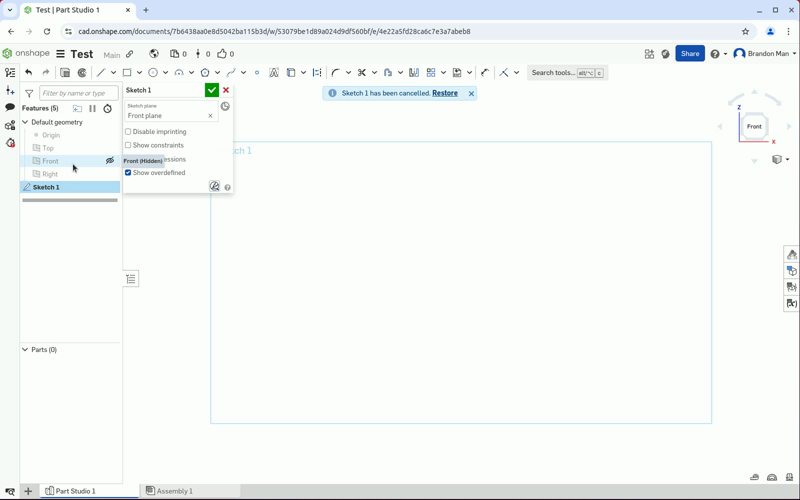
mouse_move(73, 352)
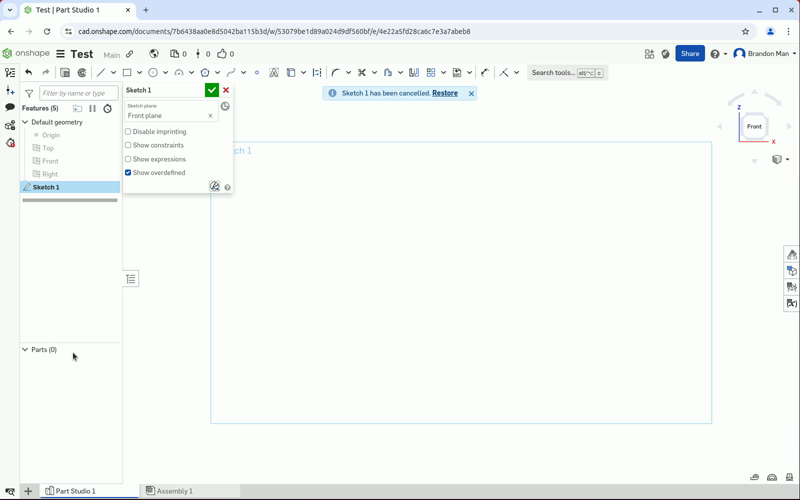
key(y)
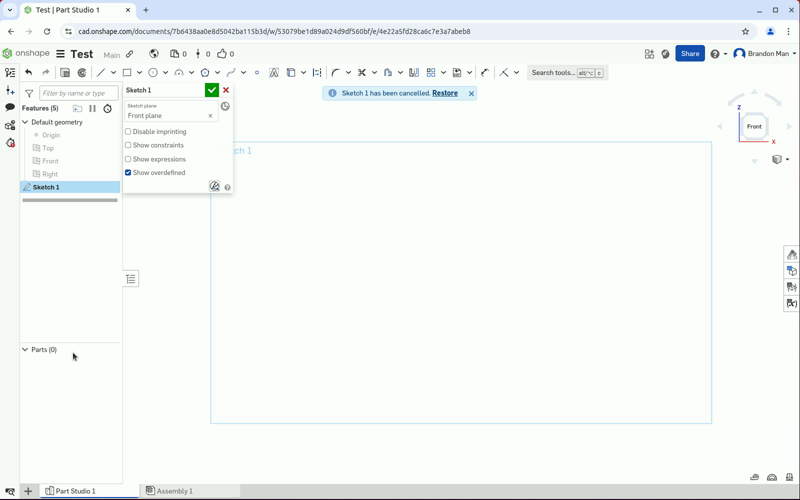
key(c)
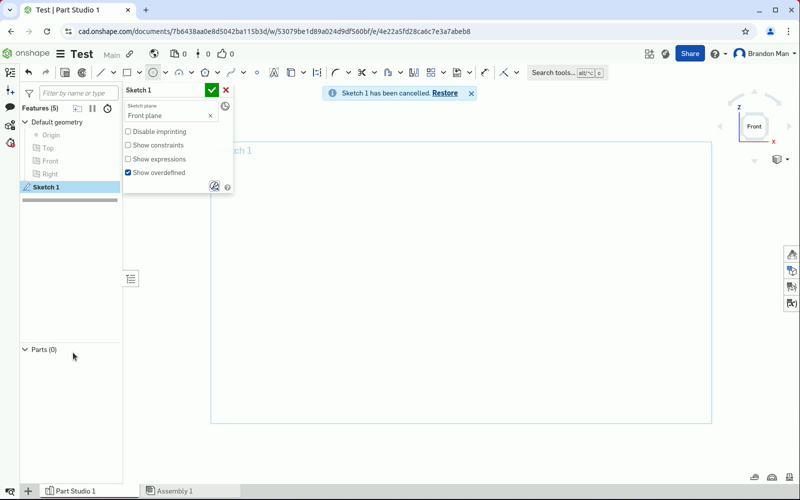
key_down(shift)
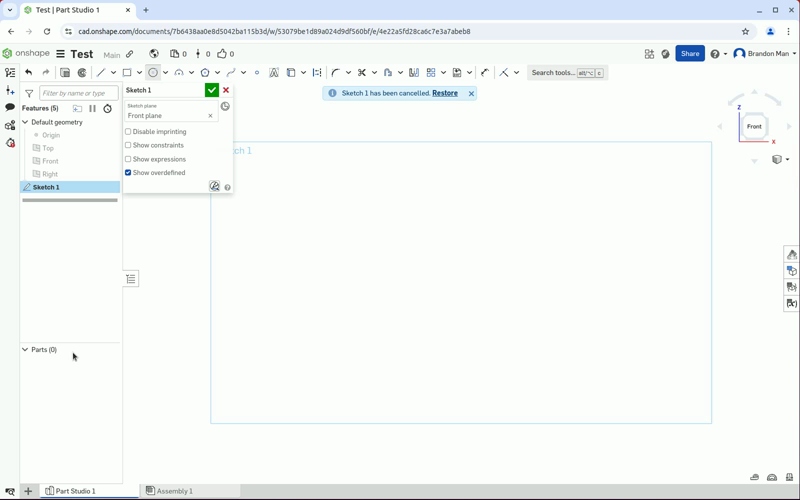
mouse_move(422, 291)
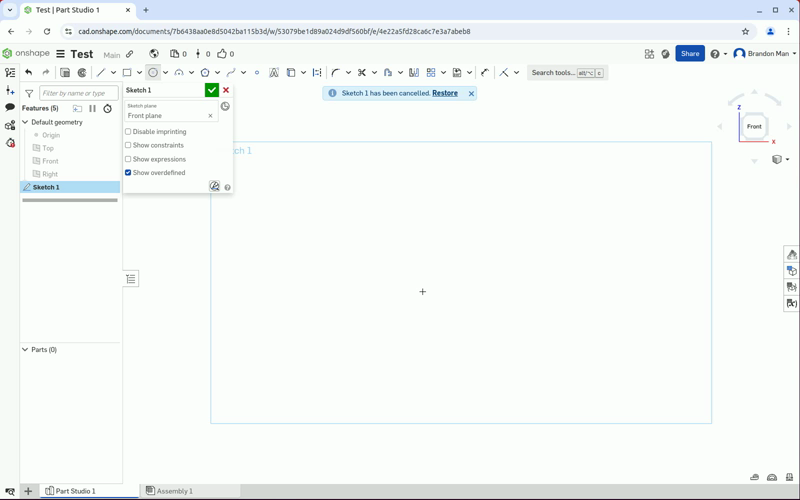
click(422, 291)
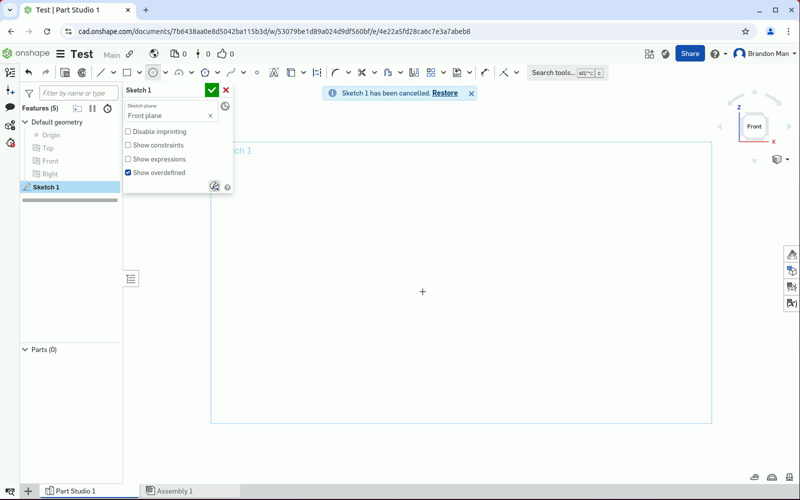
key_up(shift)
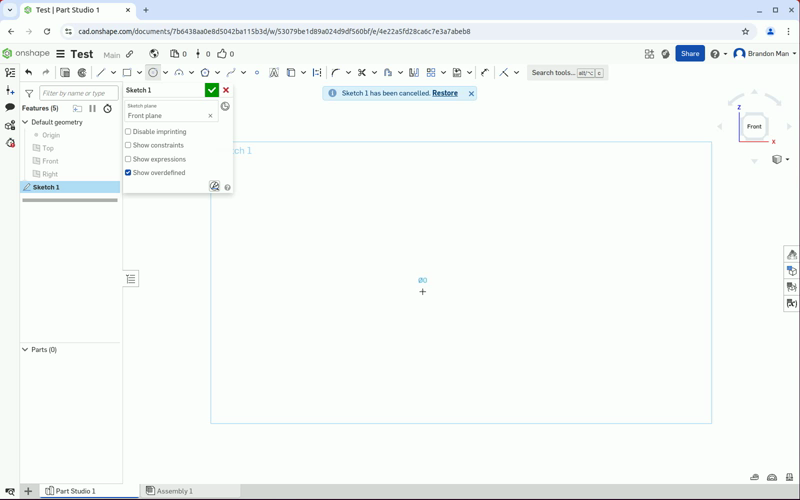
mouse_move(485, 291)
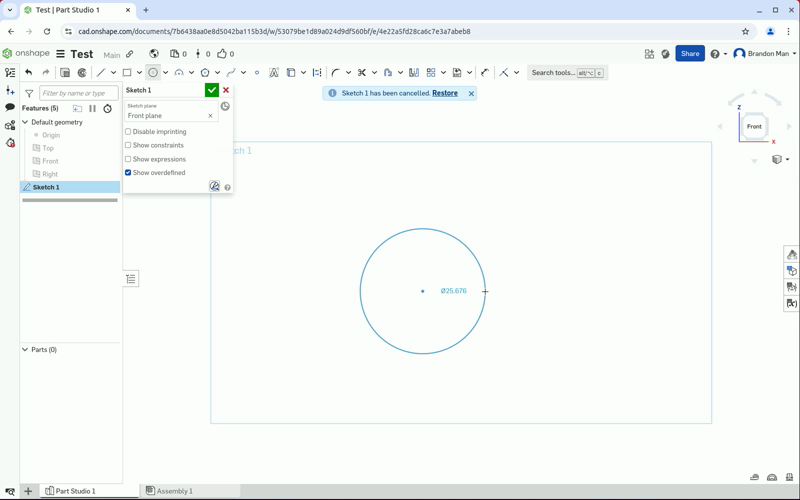
click(485, 291)
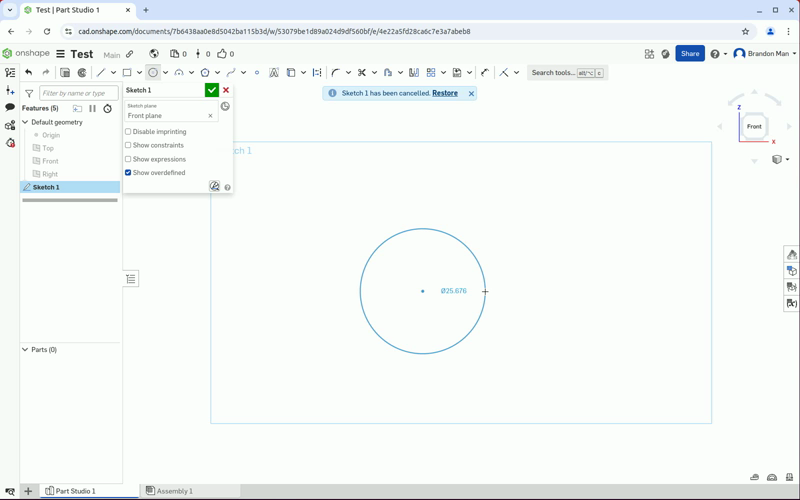
key(esc)
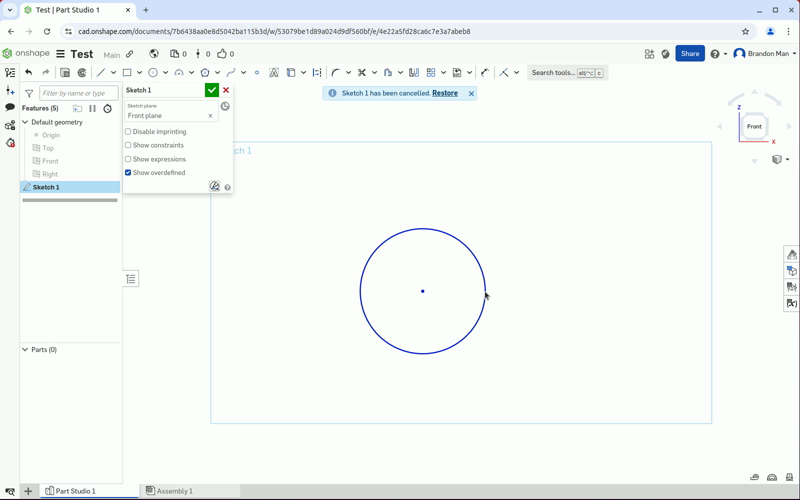
mouse_move(466, 285)
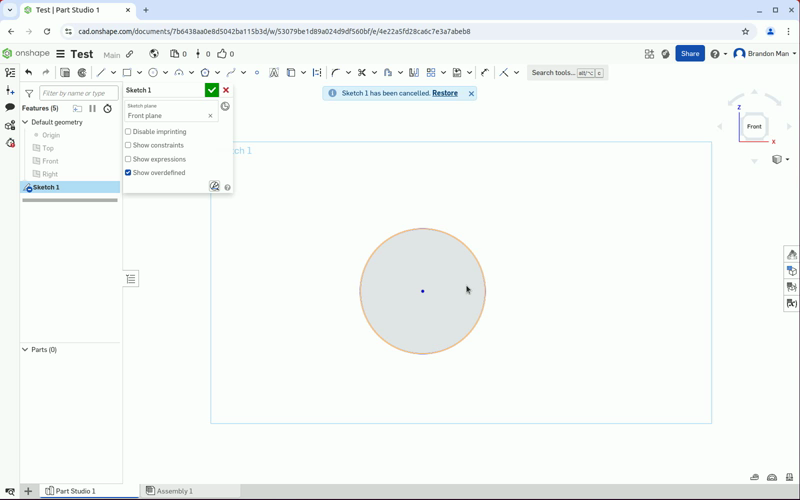
click(466, 285)
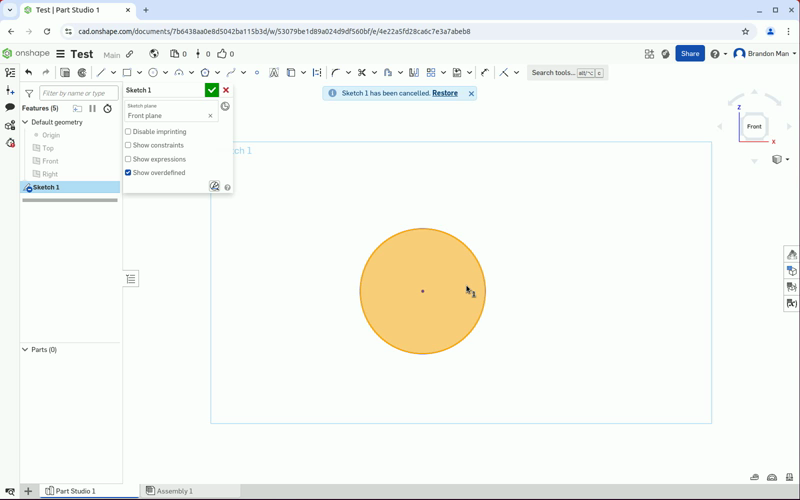
mouse_move(73, 352)
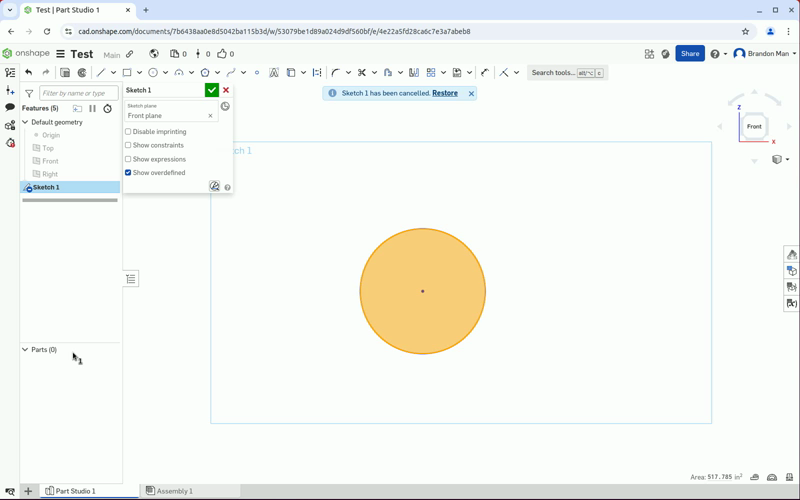
key(shift+y)
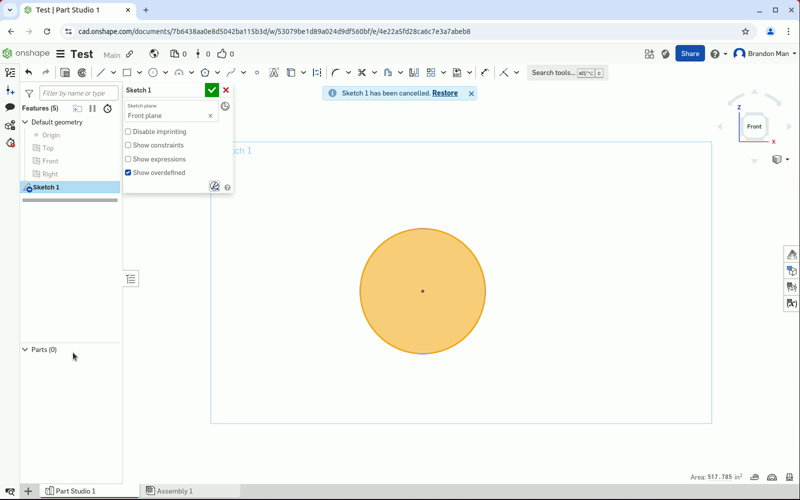
key(shift+e)
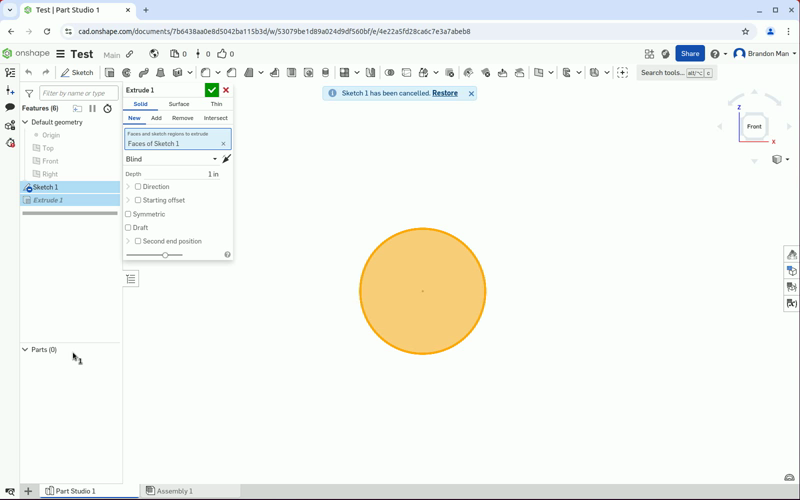
mouse_move(143, 106)
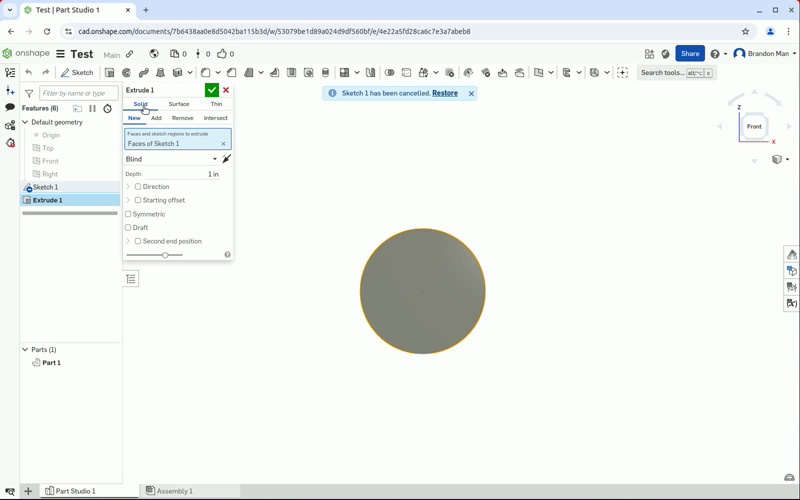
click(143, 106)
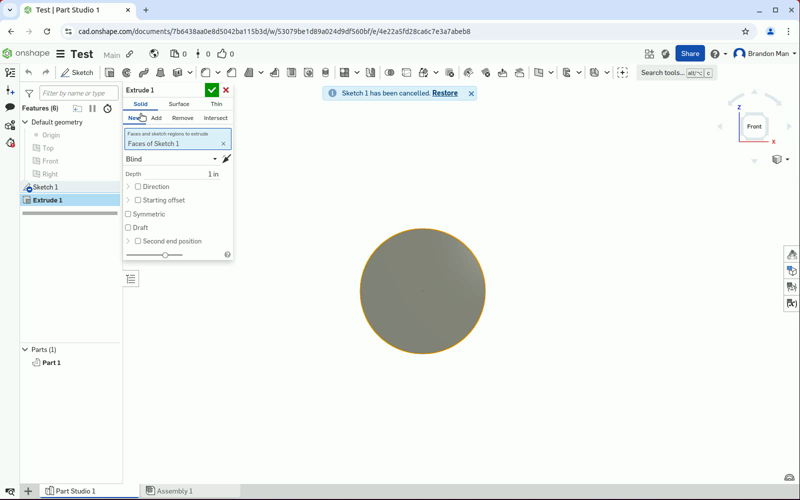
mouse_move(137, 120)
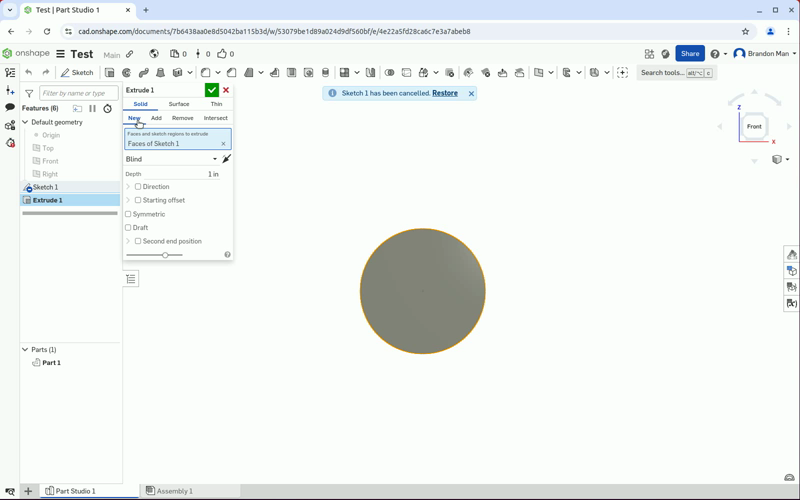
click(137, 120)
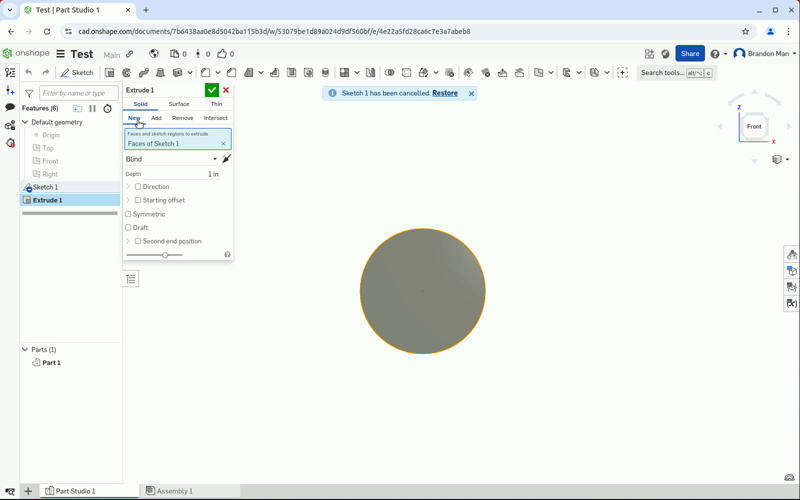
key(tab, 4)
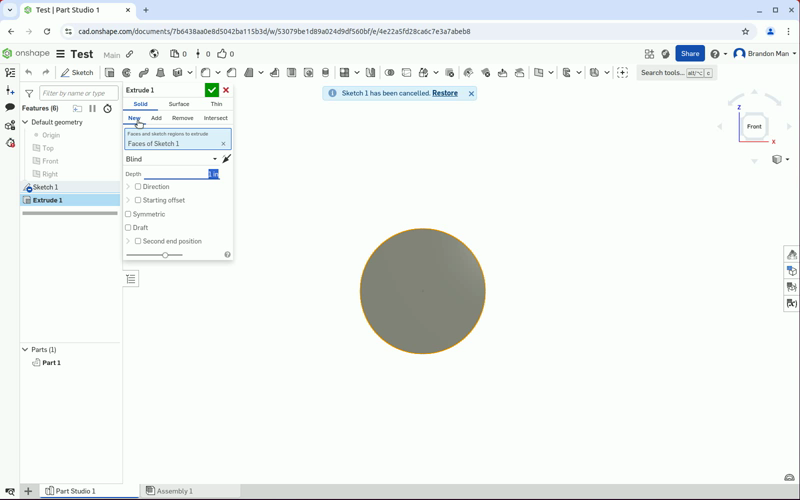
text(8.666)
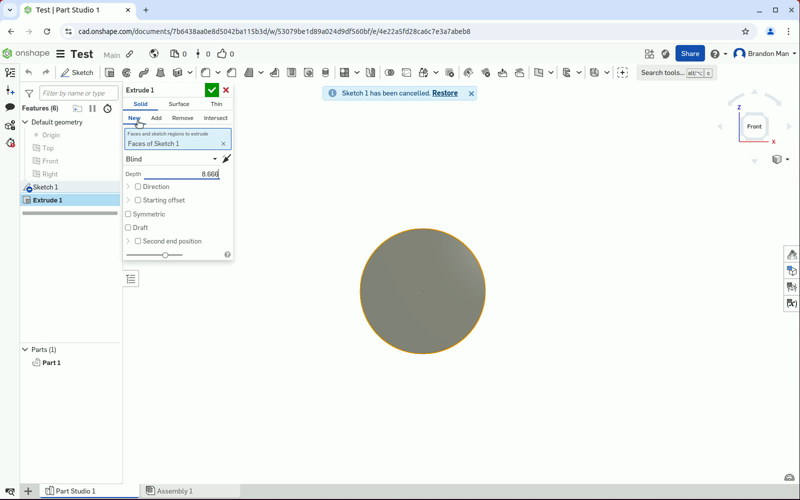
key(enter)
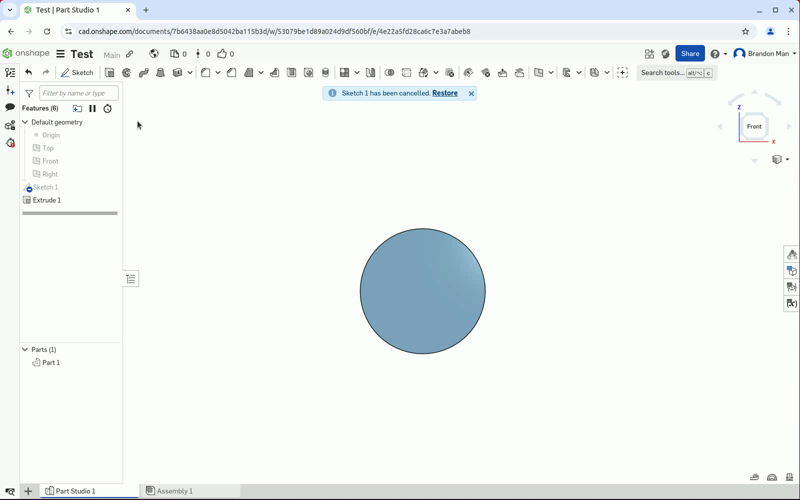
key(shift+h)
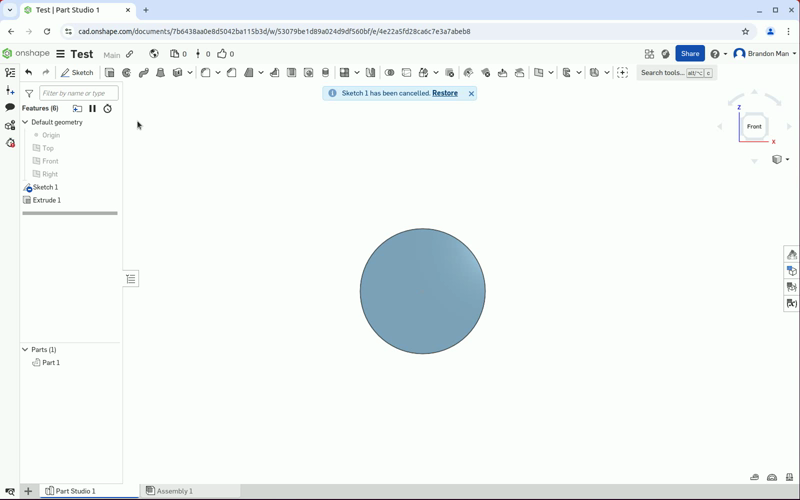
key(shift+h)
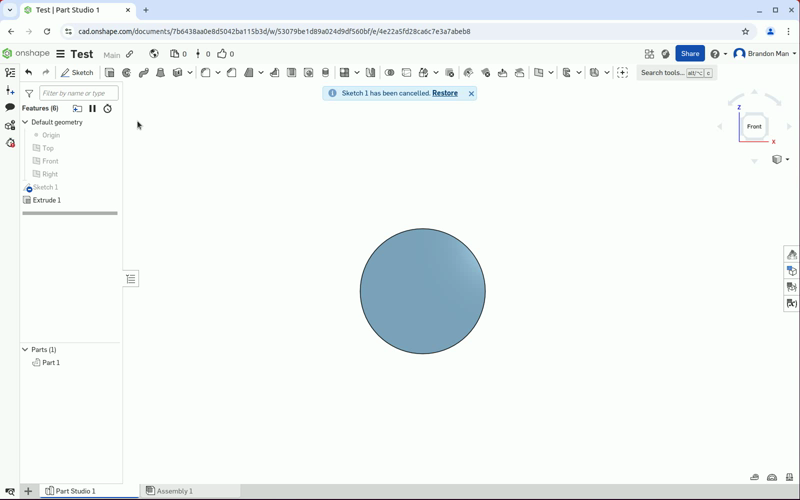
mouse_move(73, 189)
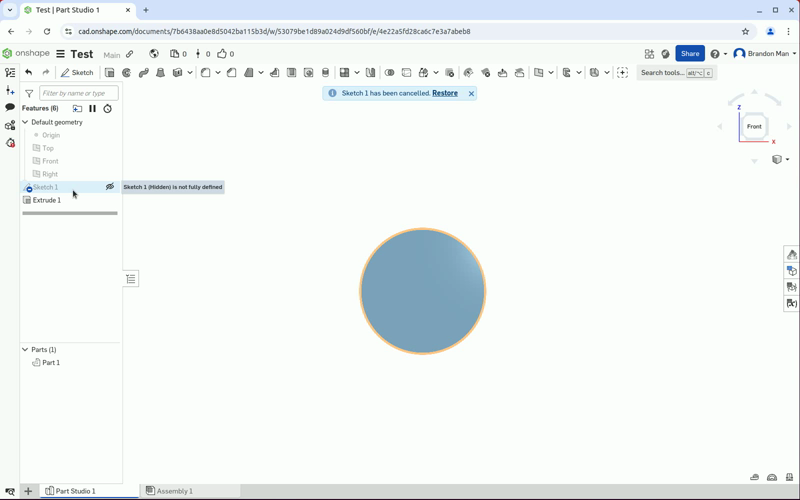
click(73, 189)
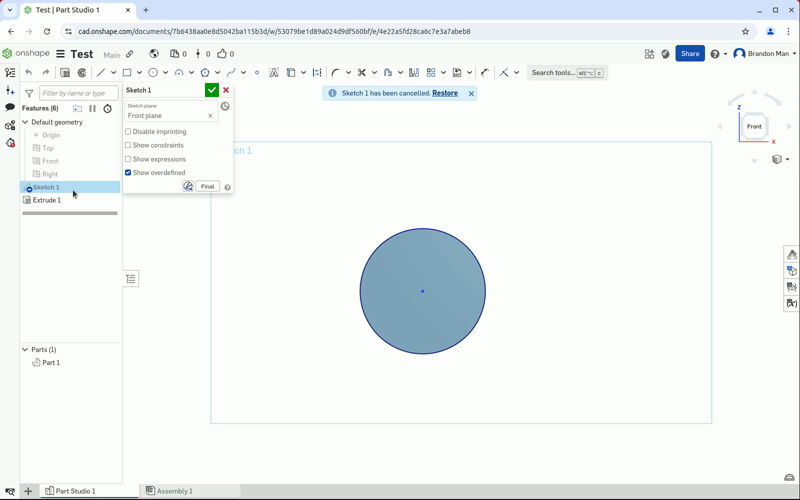
mouse_move(229, 92)
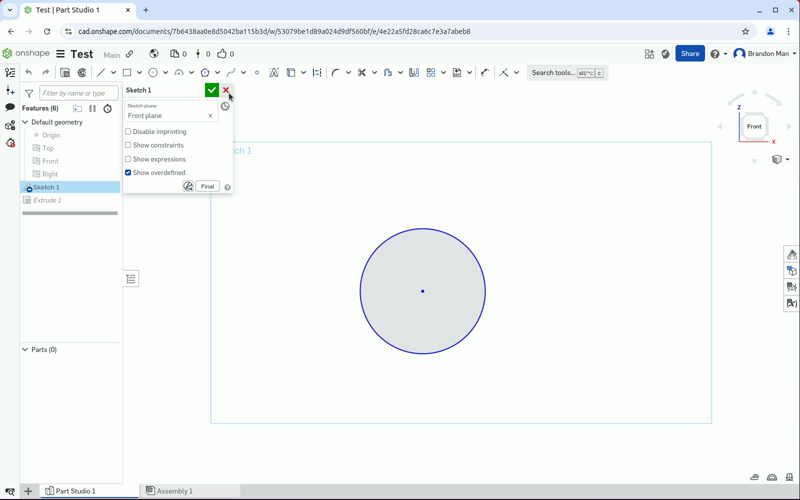
click(229, 92)
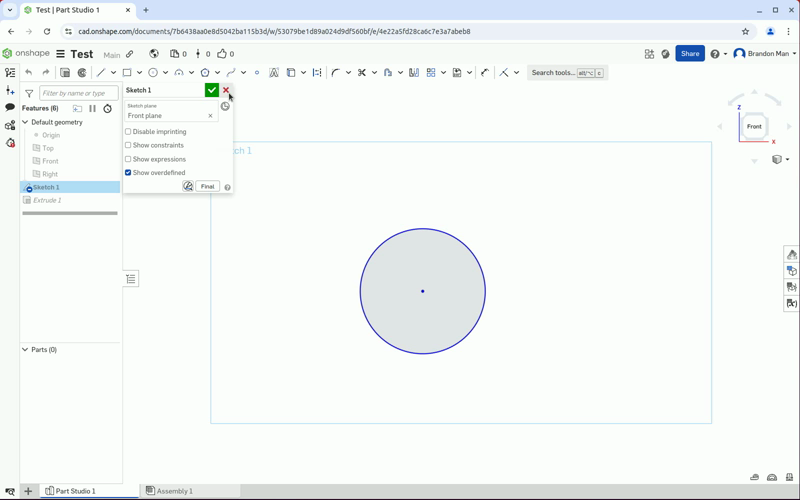
key(shift+s)
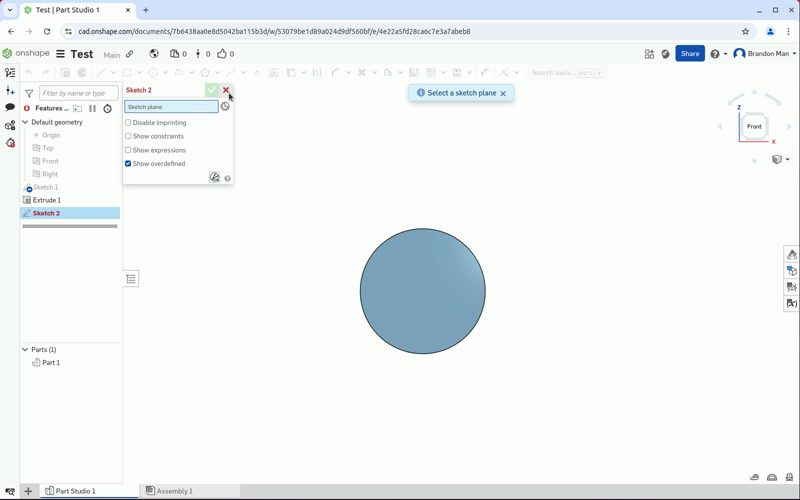
mouse_move(73, 163)
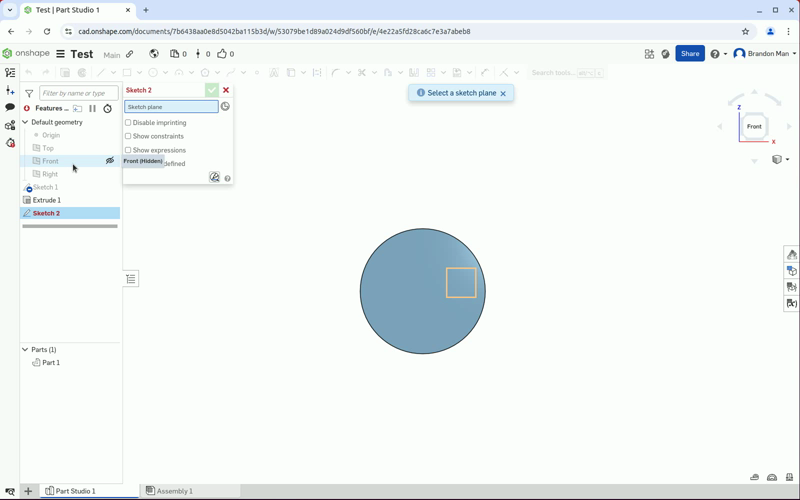
click(73, 163)
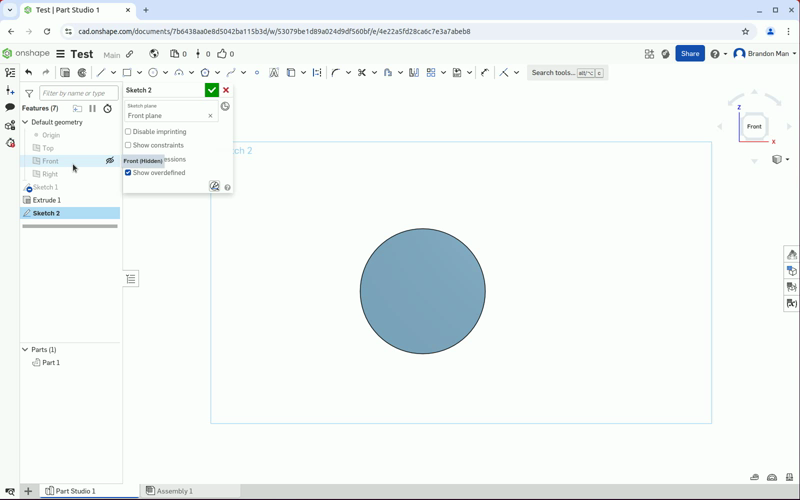
mouse_move(73, 352)
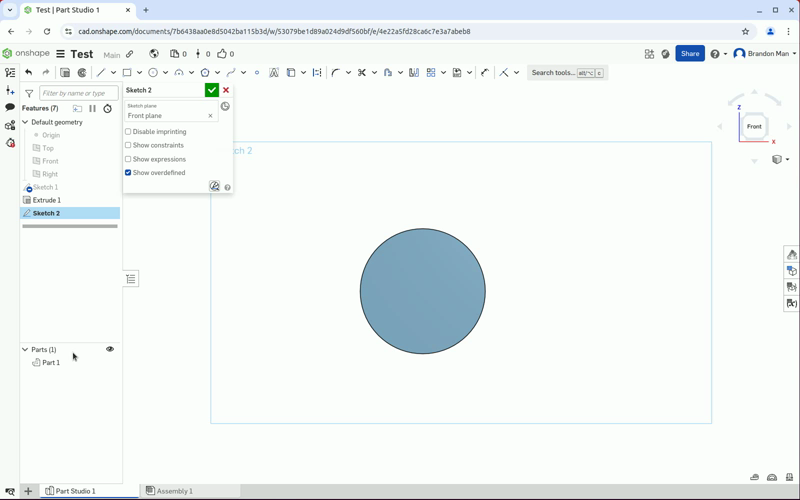
key(y)
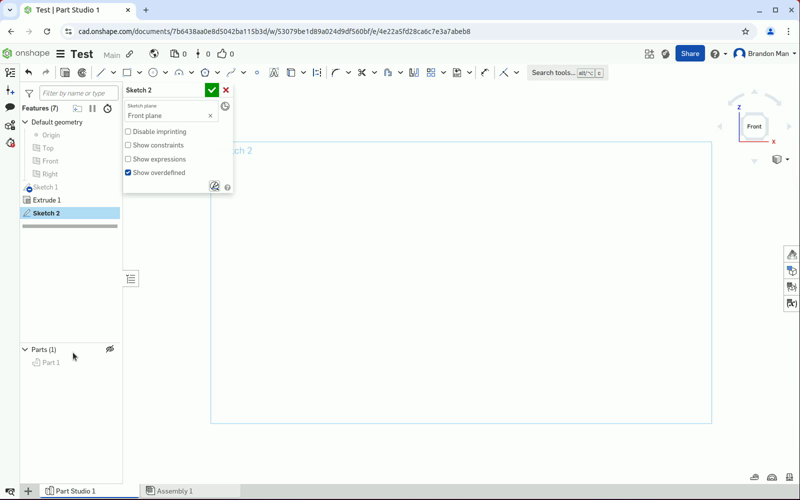
key(c)
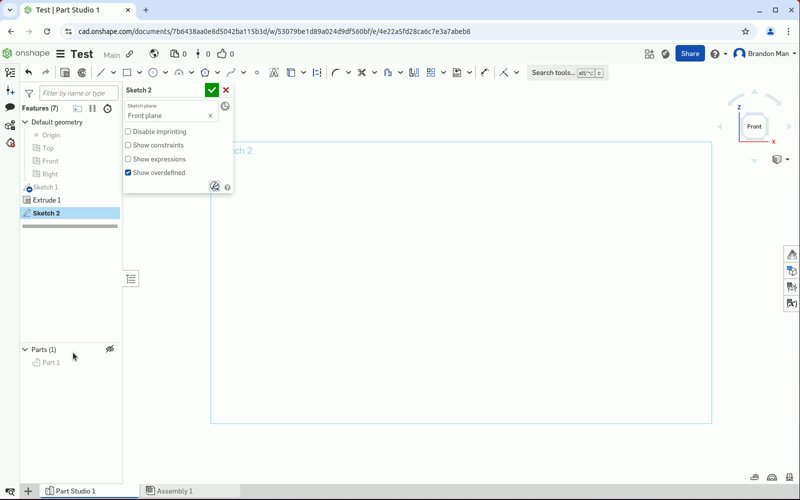
key_down(shift)
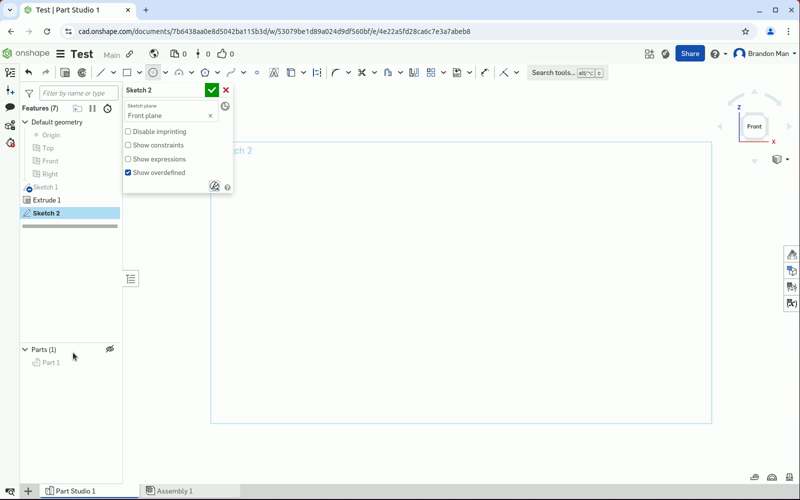
mouse_move(480, 226)
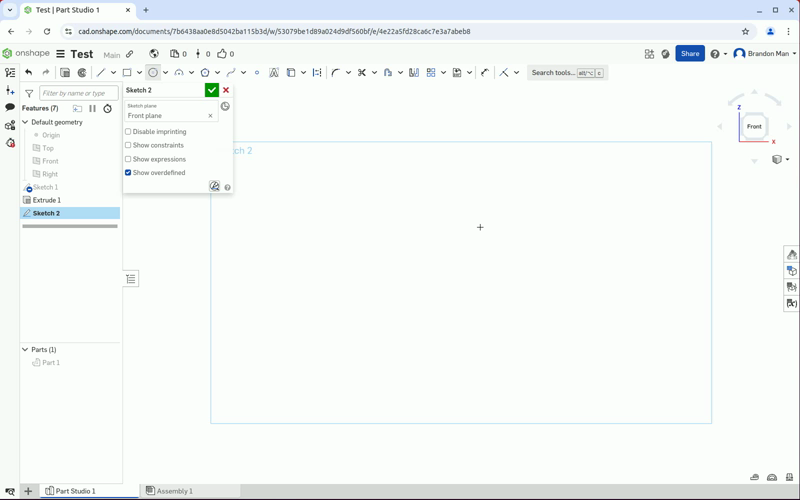
click(480, 226)
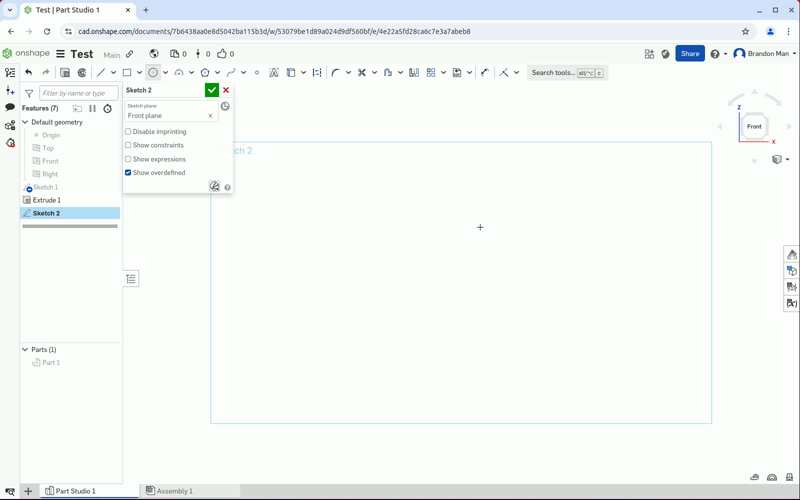
key_up(shift)
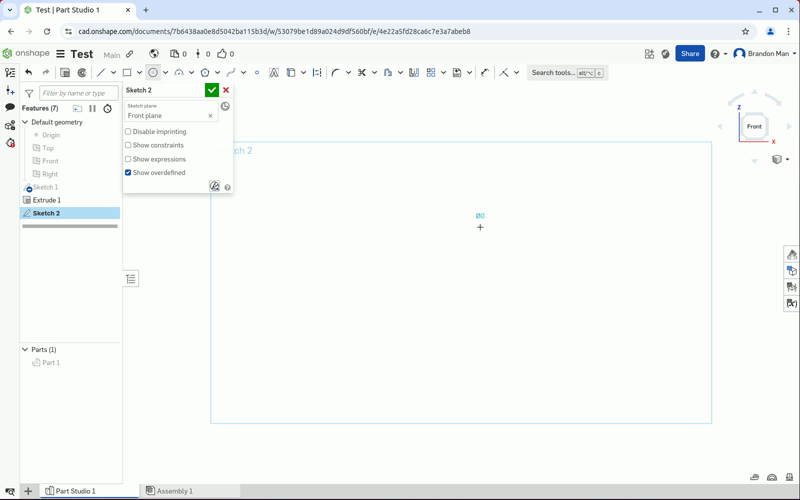
mouse_move(499, 226)
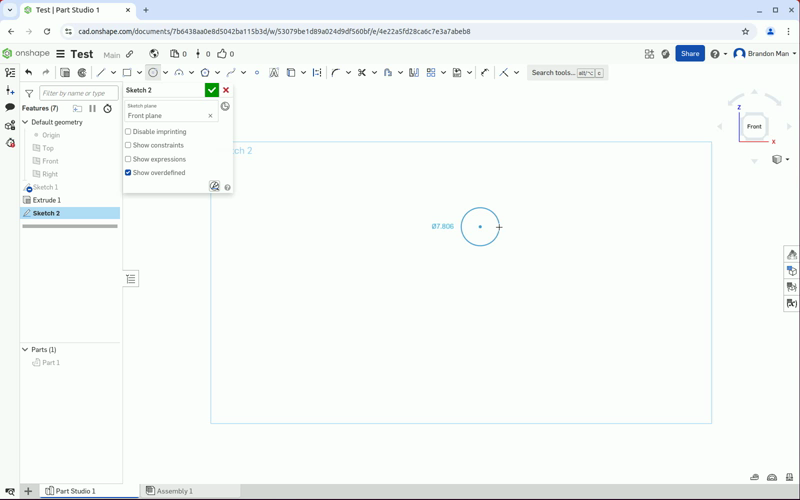
click(499, 226)
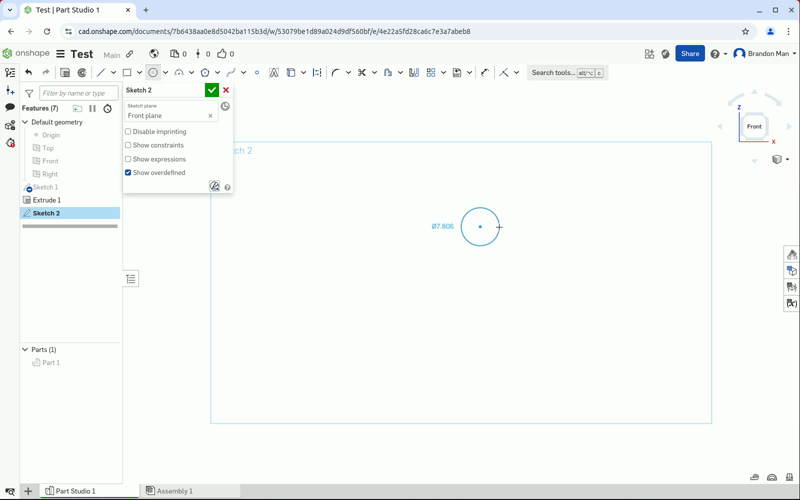
key(esc)
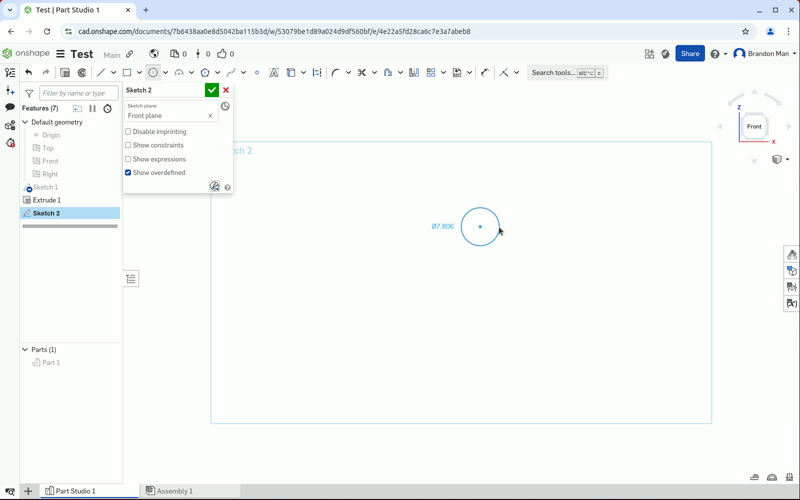
mouse_move(477, 233)
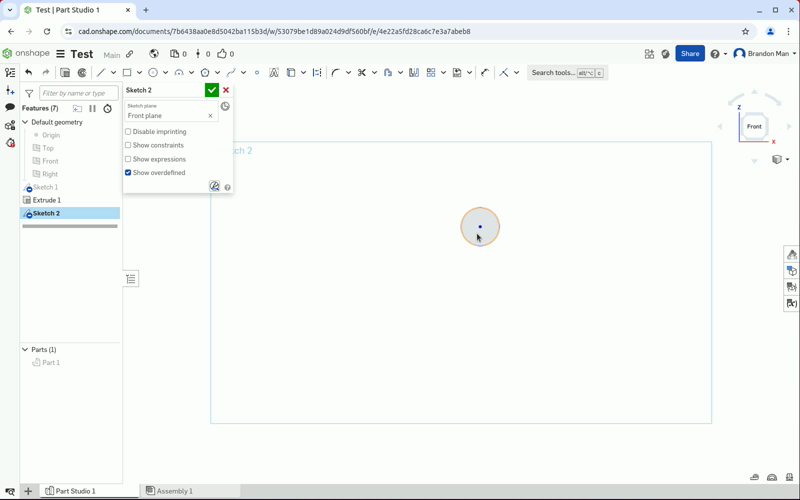
scroll(6)
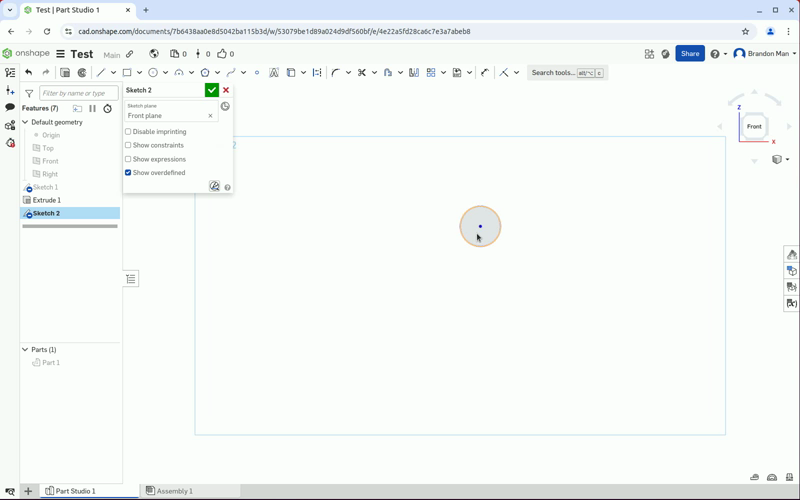
scroll(6)
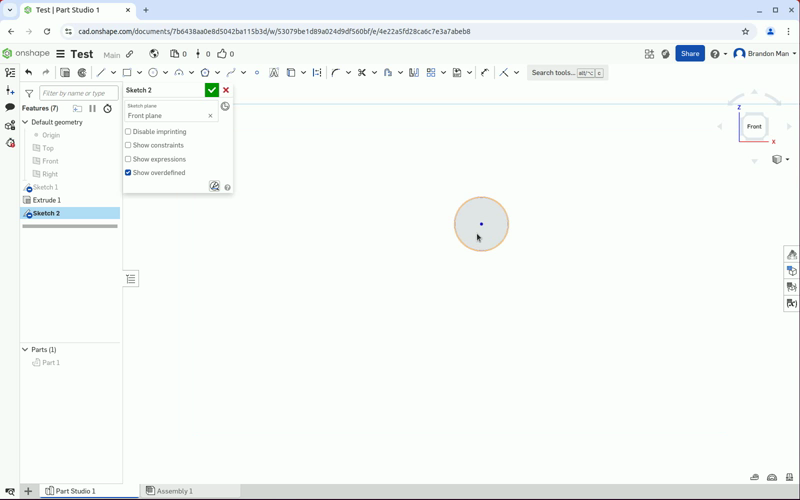
scroll(6)
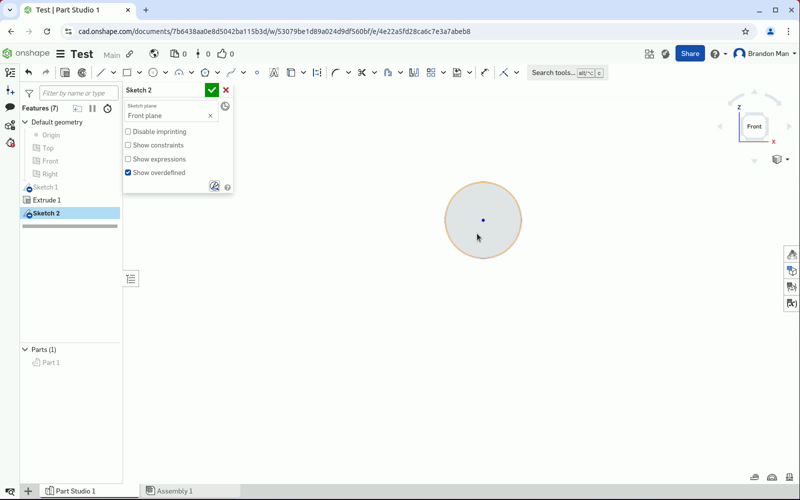
scroll(6)
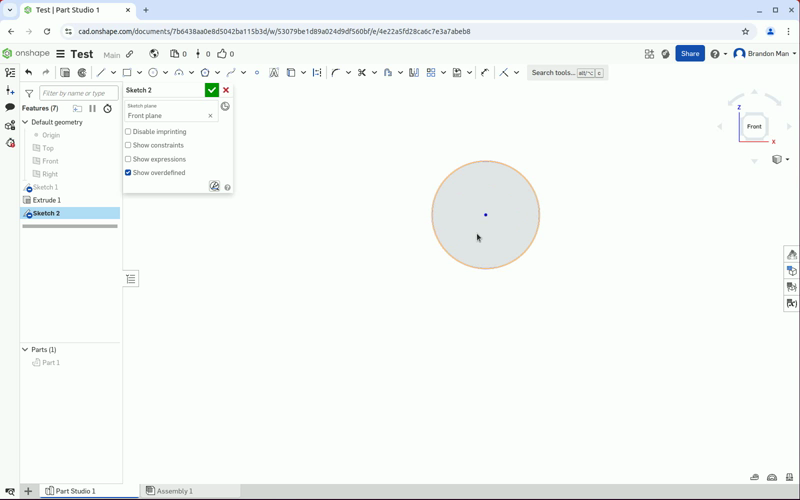
scroll(6)
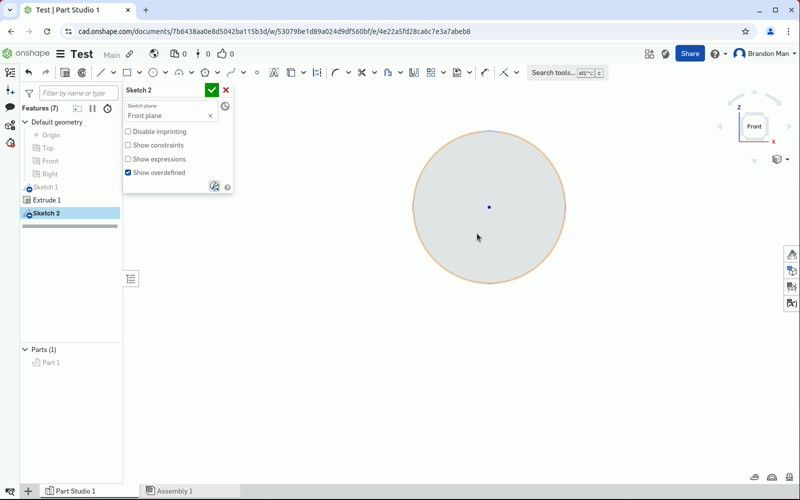
scroll(6)
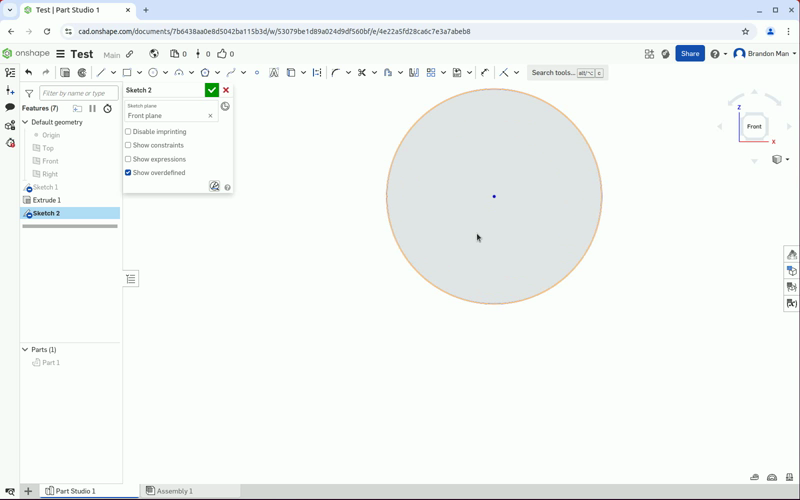
scroll(6)
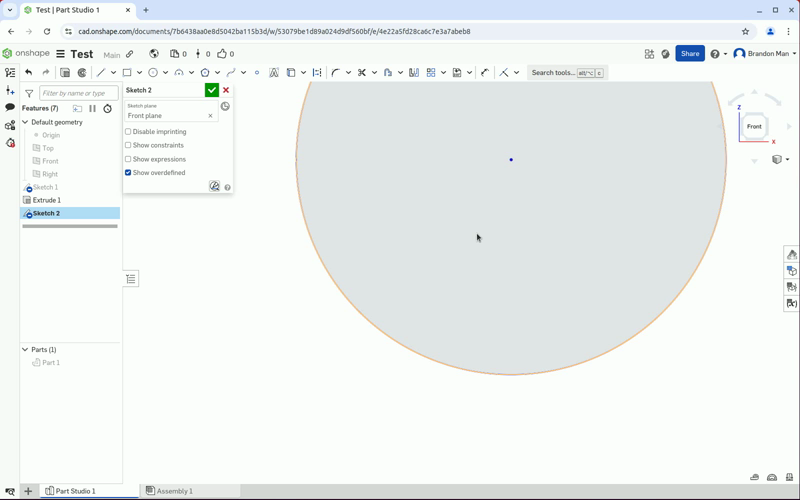
click(477, 233)
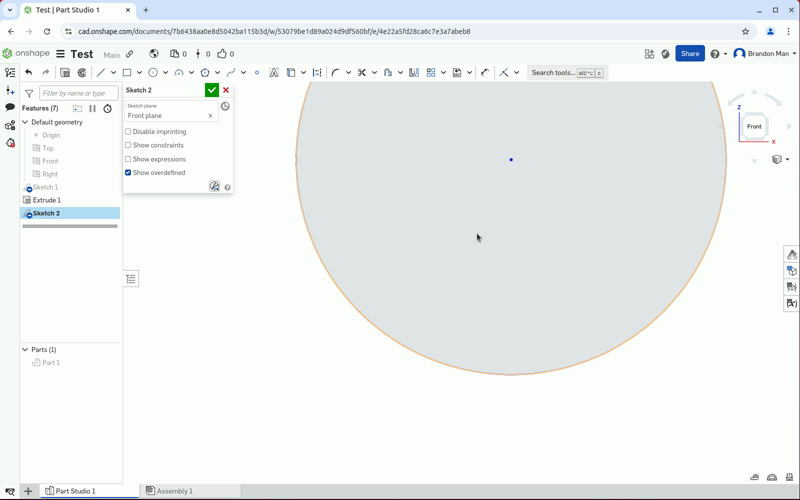
scroll(-6)
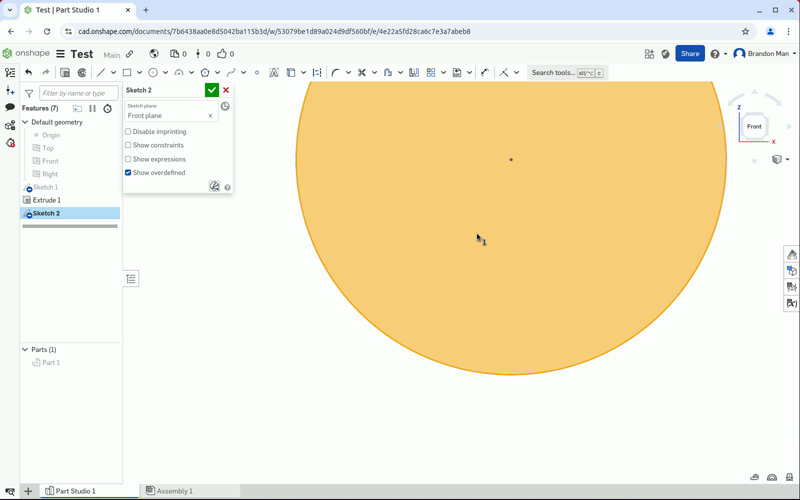
scroll(-6)
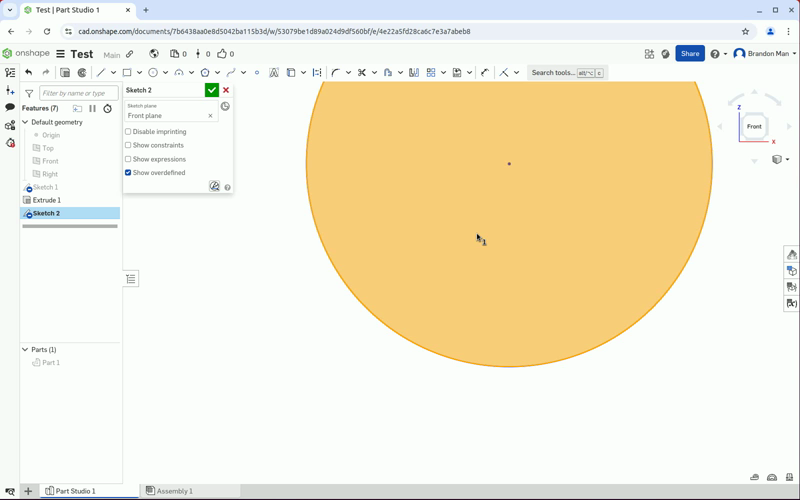
scroll(-6)
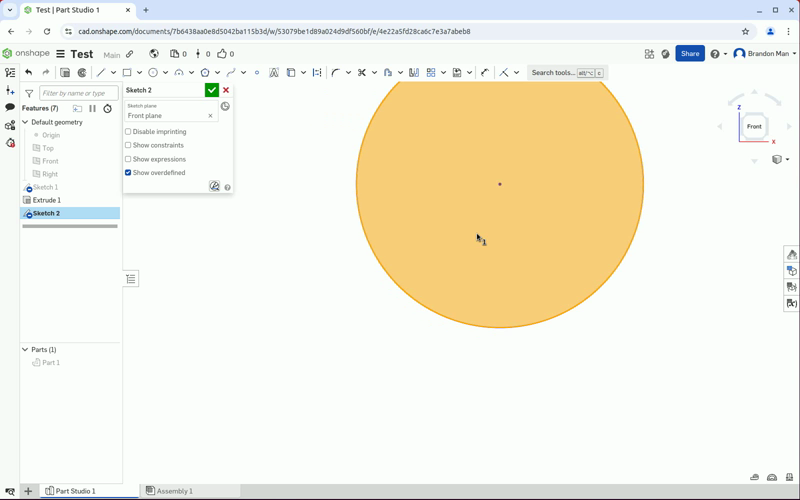
scroll(-6)
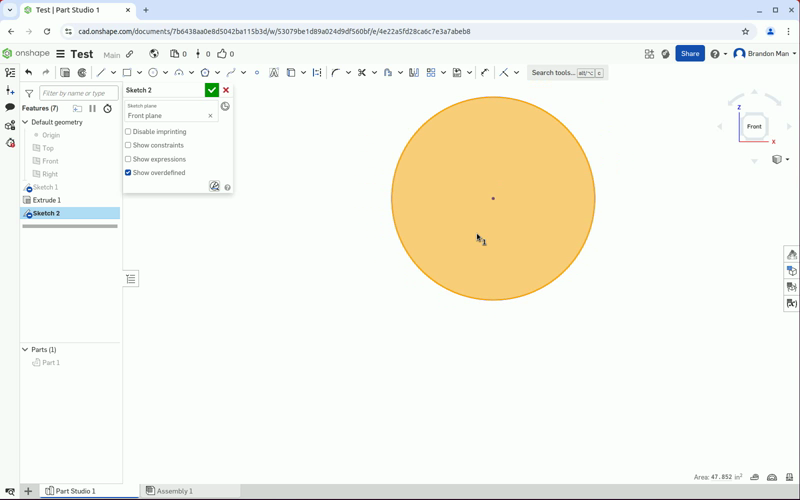
scroll(-6)
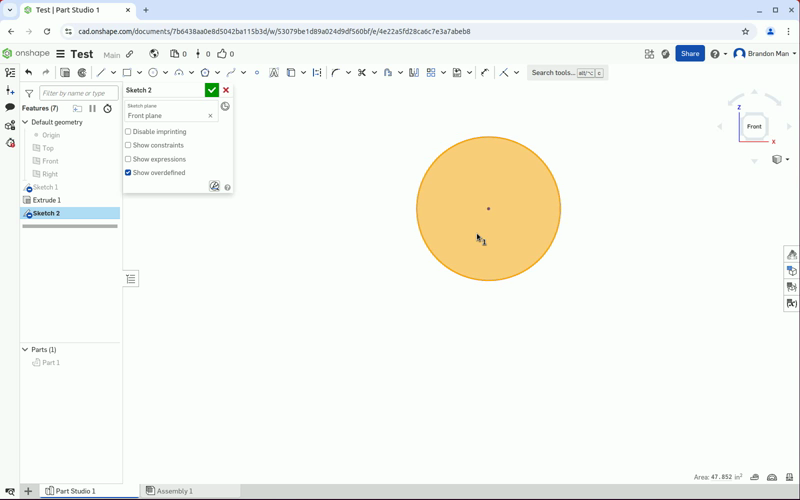
scroll(-6)
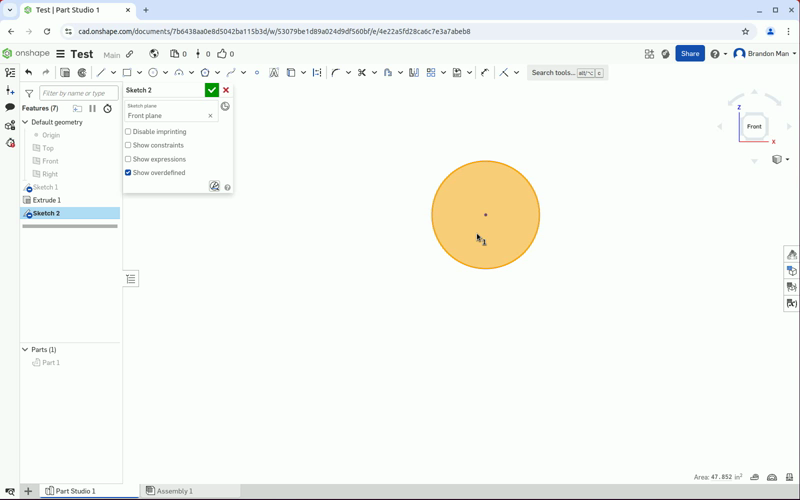
scroll(-6)
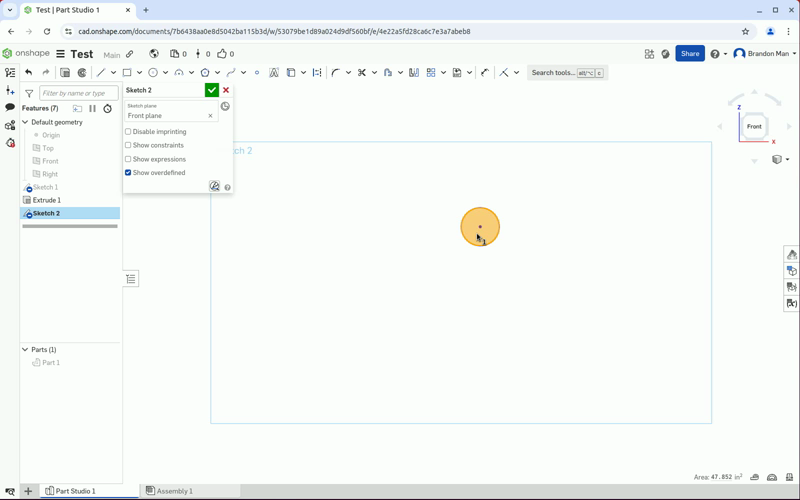
mouse_move(73, 352)
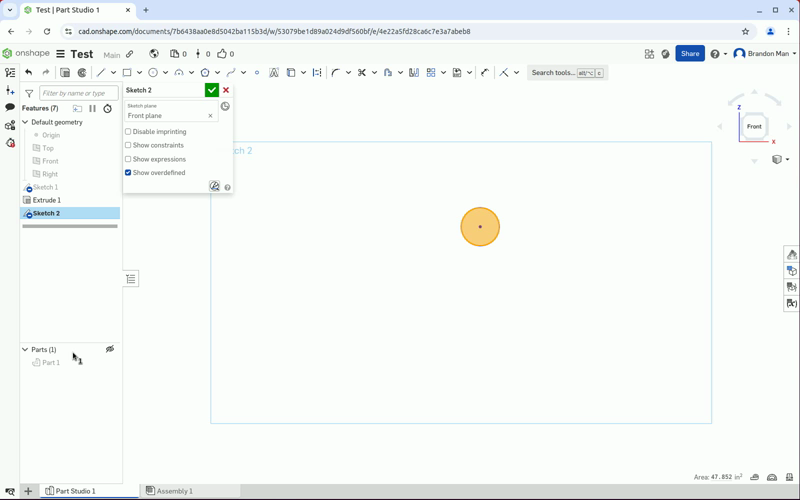
key(shift+y)
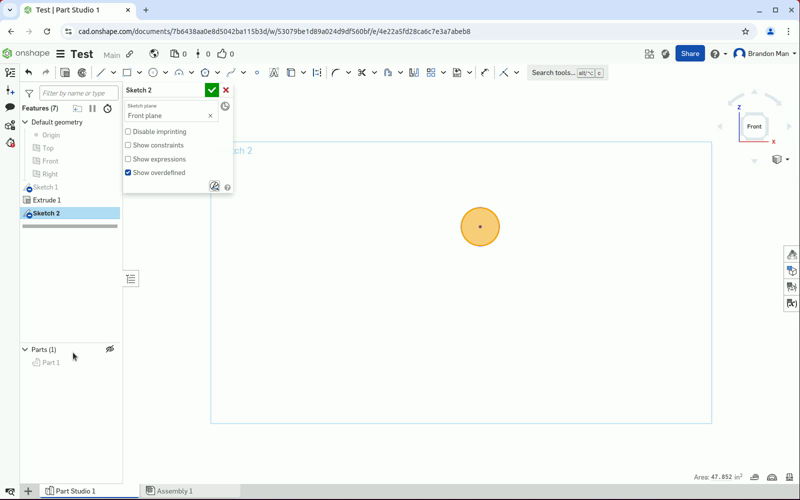
key(shift+e)
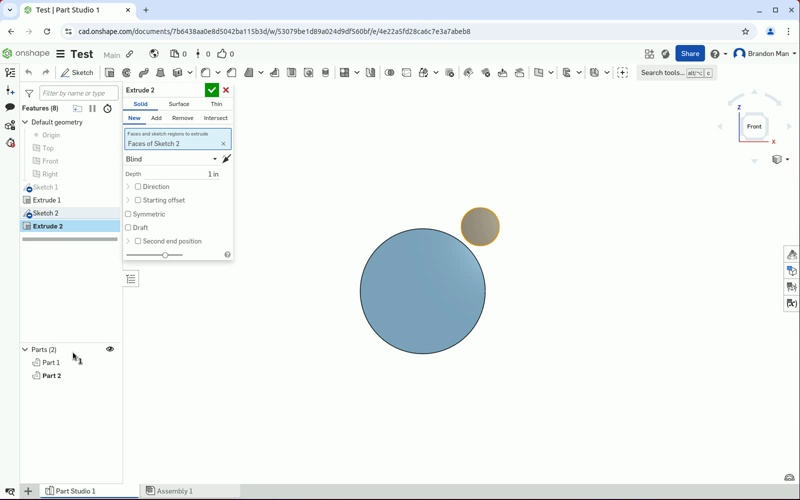
mouse_move(143, 106)
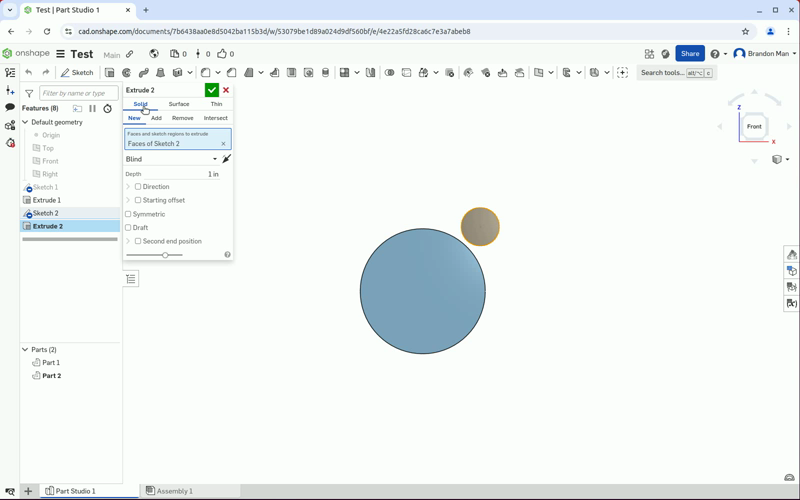
click(143, 106)
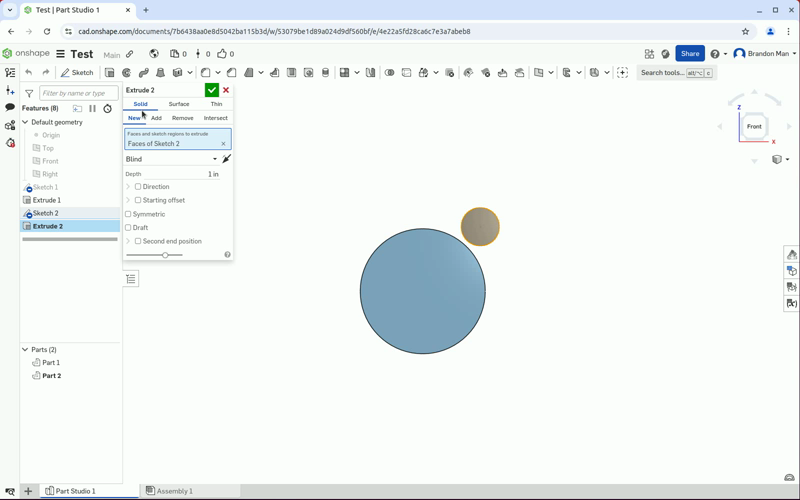
mouse_move(137, 120)
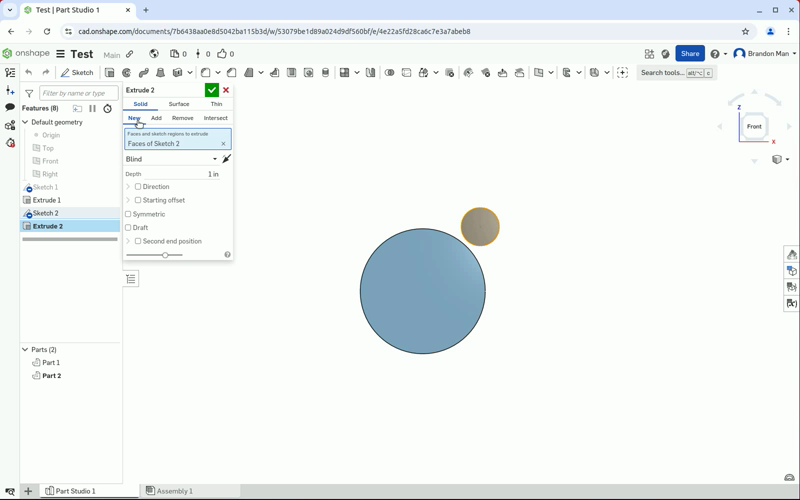
click(137, 120)
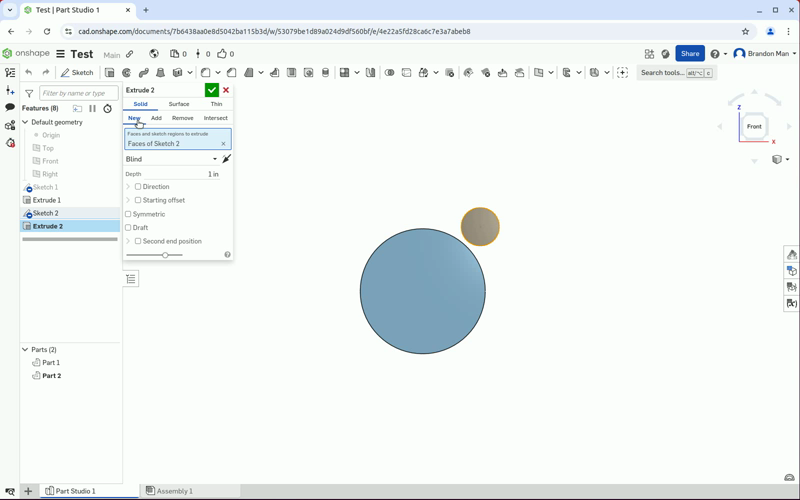
key(tab, 4)
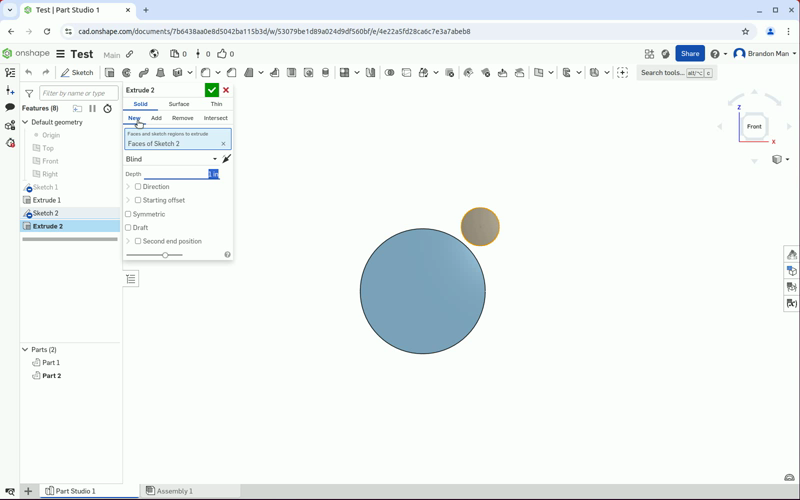
text(8.666)
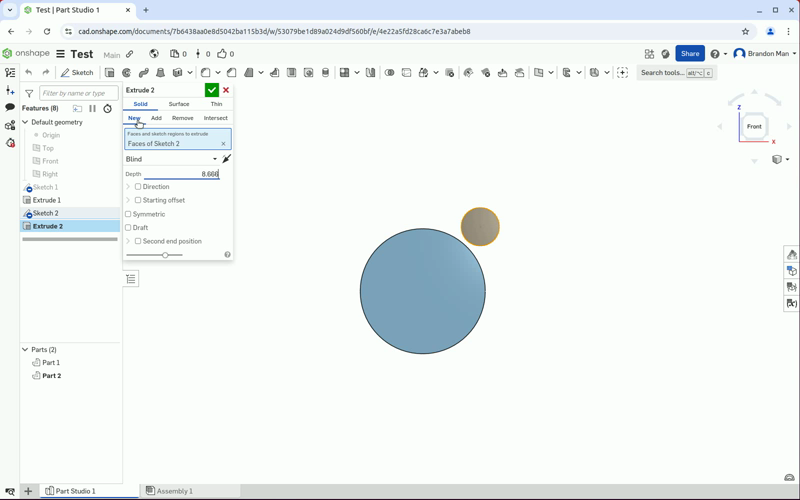
key(enter)
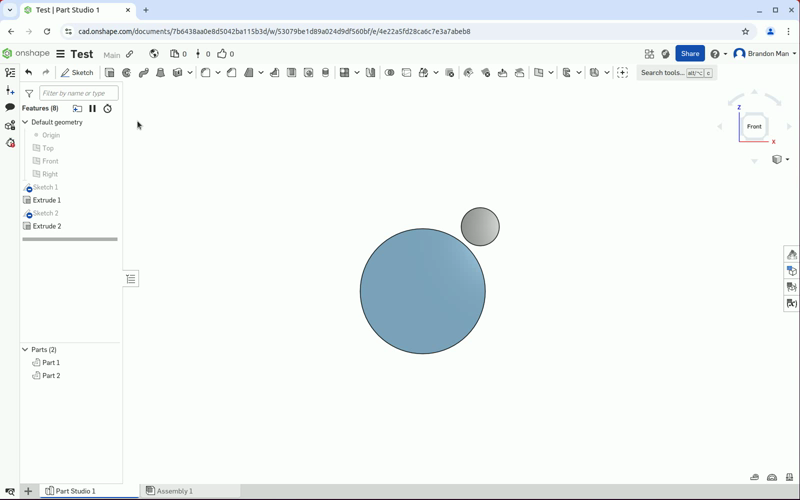
key(shift+h)
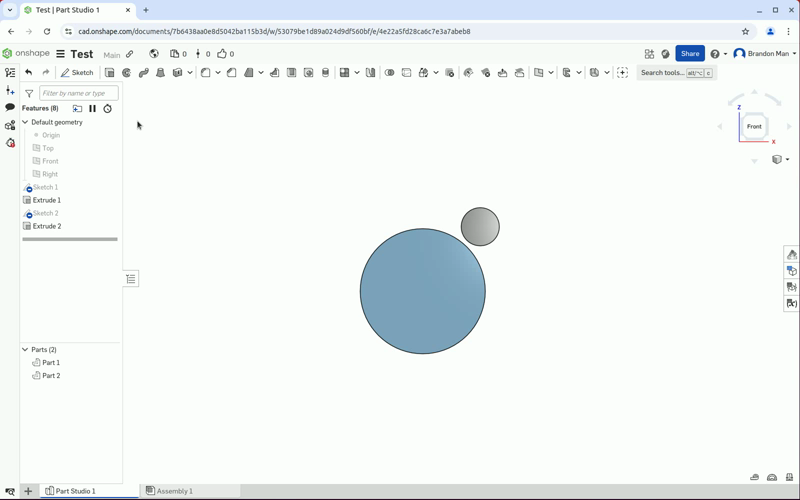
key(shift+h)
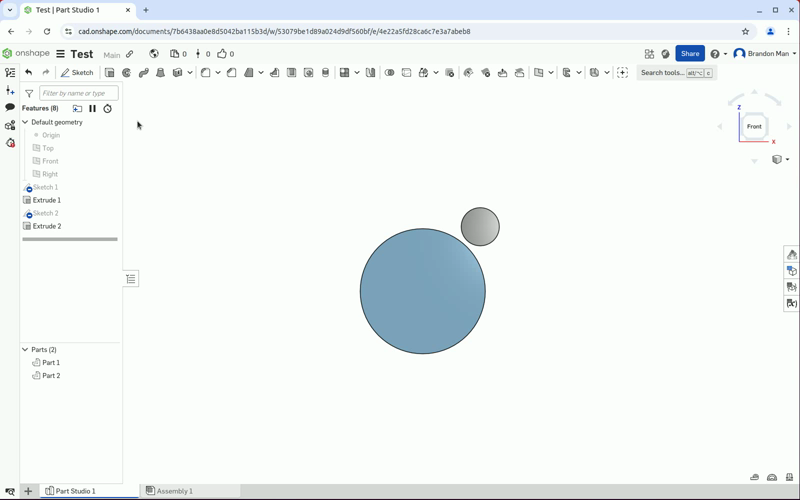
mouse_move(73, 189)
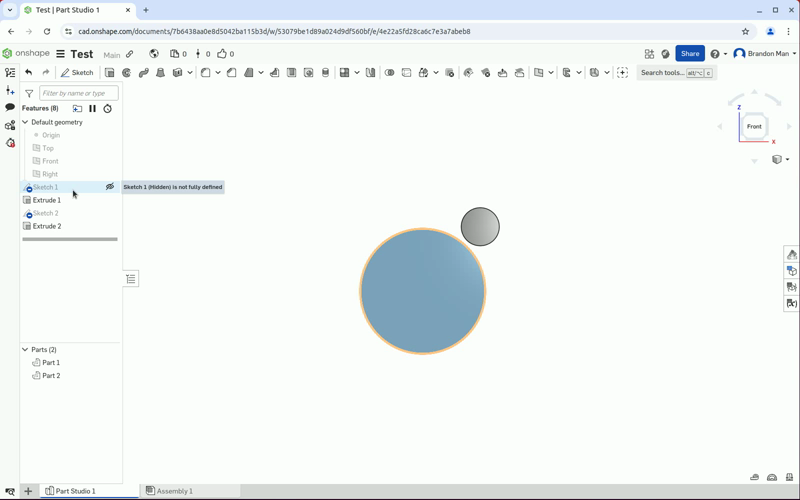
click(73, 189)
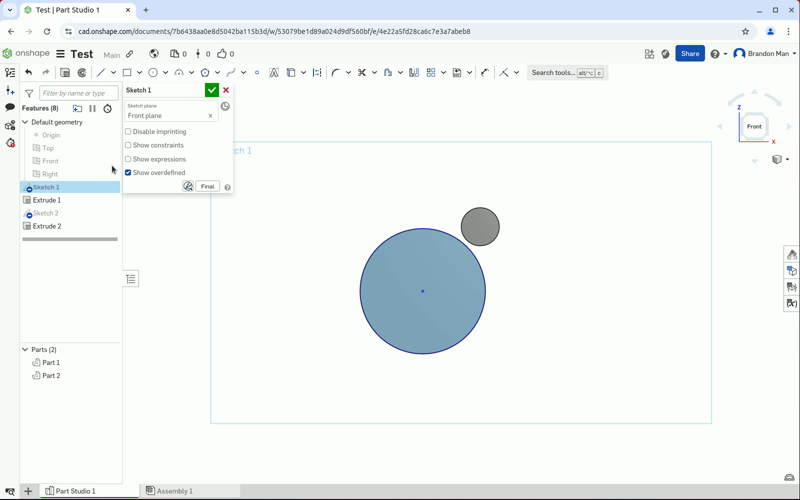
mouse_move(229, 92)
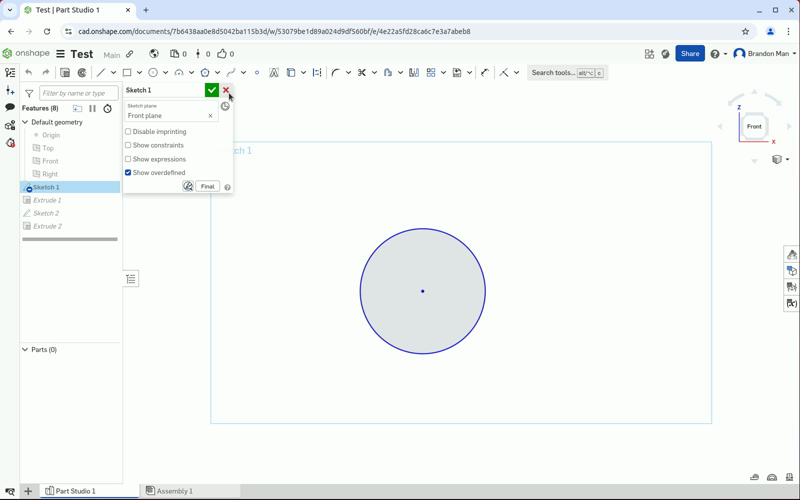
click(229, 92)
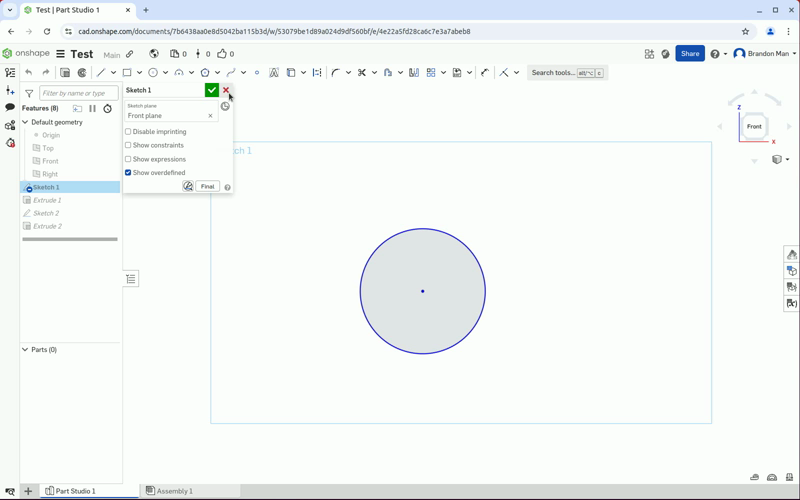
key(shift+s)
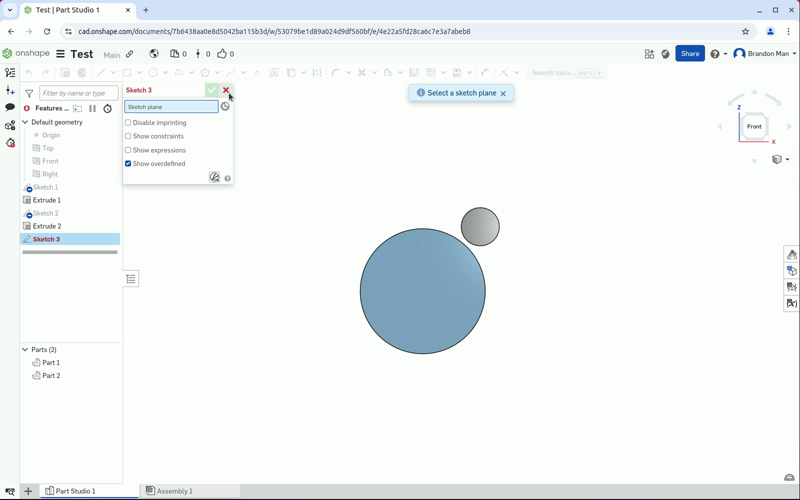
mouse_move(73, 163)
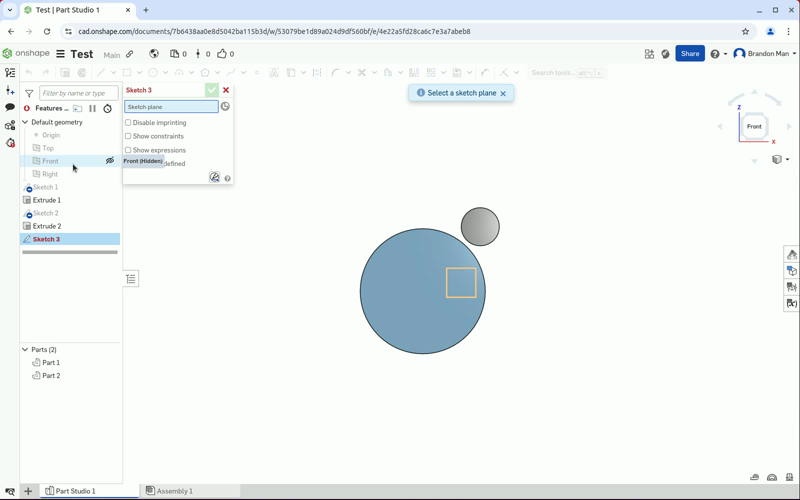
click(73, 163)
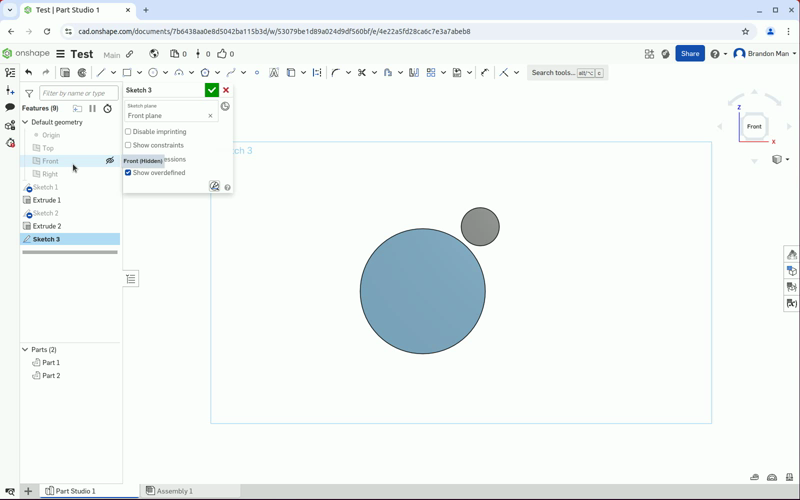
mouse_move(73, 352)
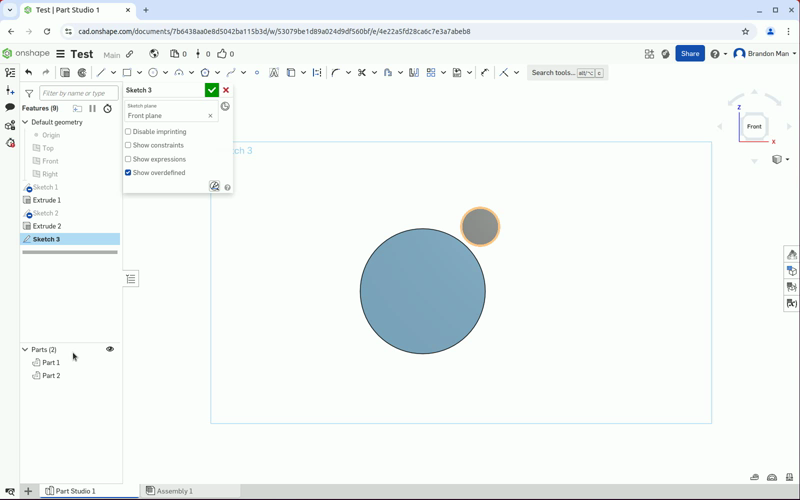
key(y)
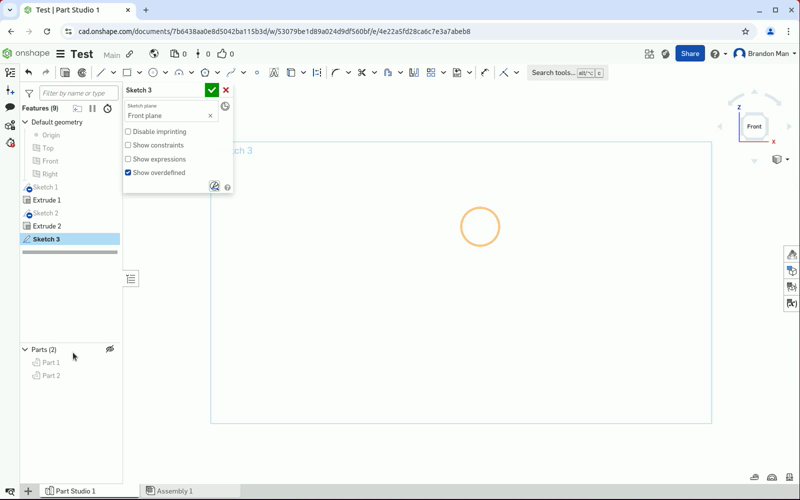
key(l)
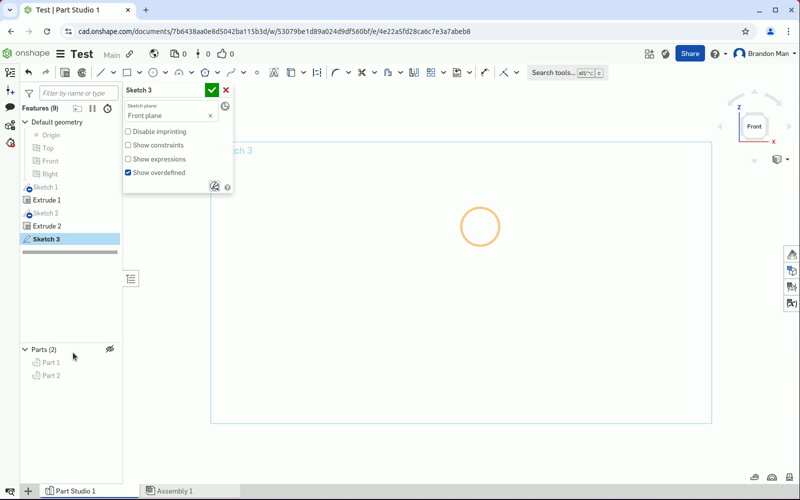
key_down(shift)
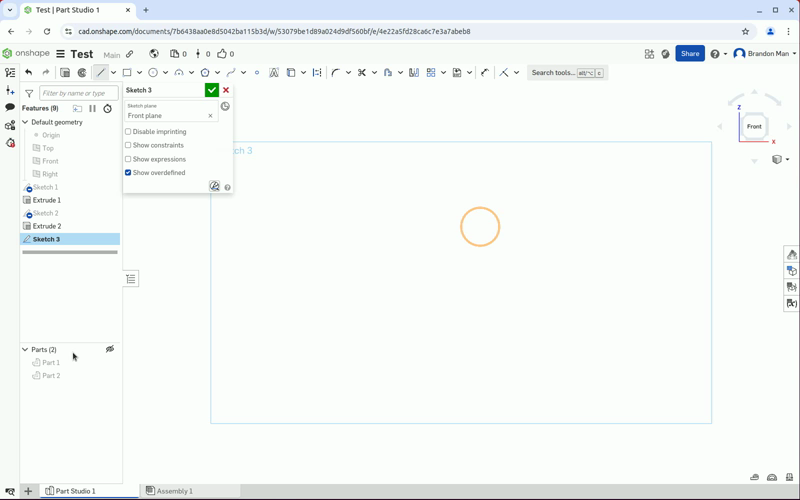
mouse_move(505, 236)
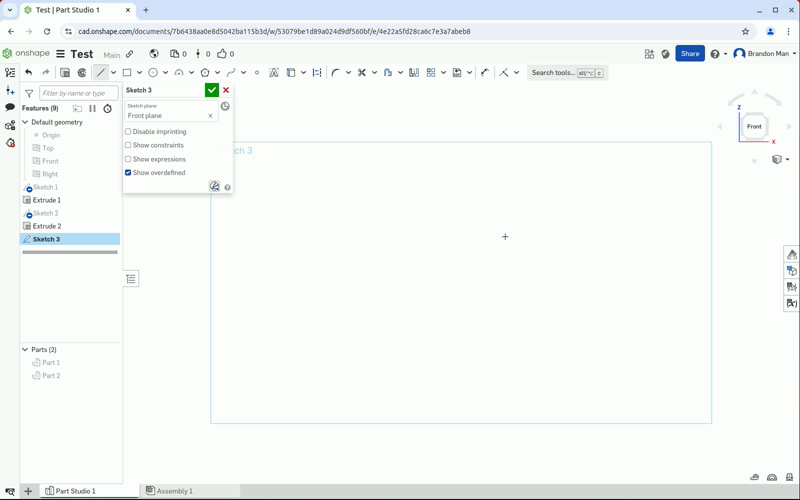
click(505, 236)
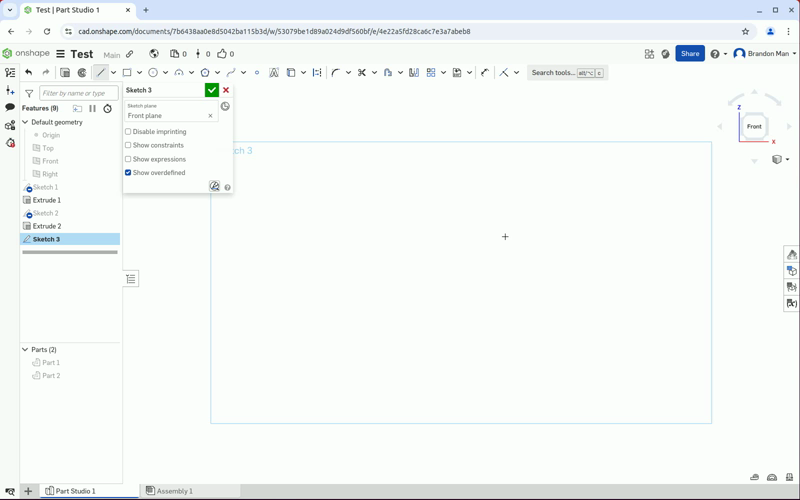
key_up(shift)
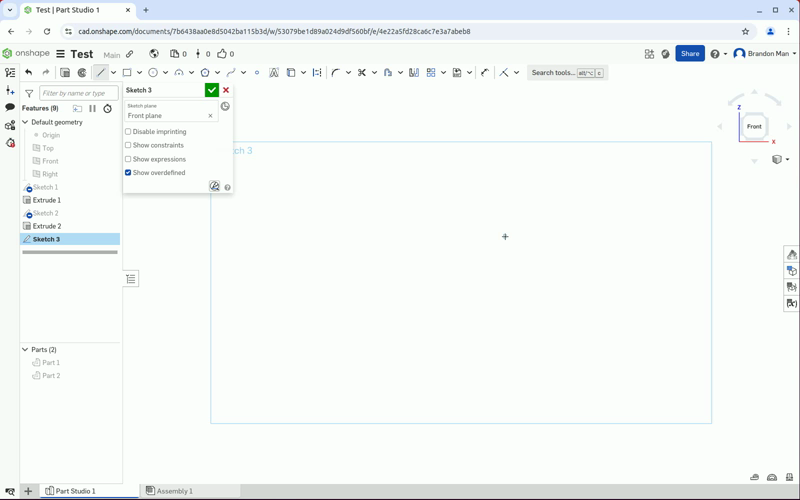
key_down(shift)
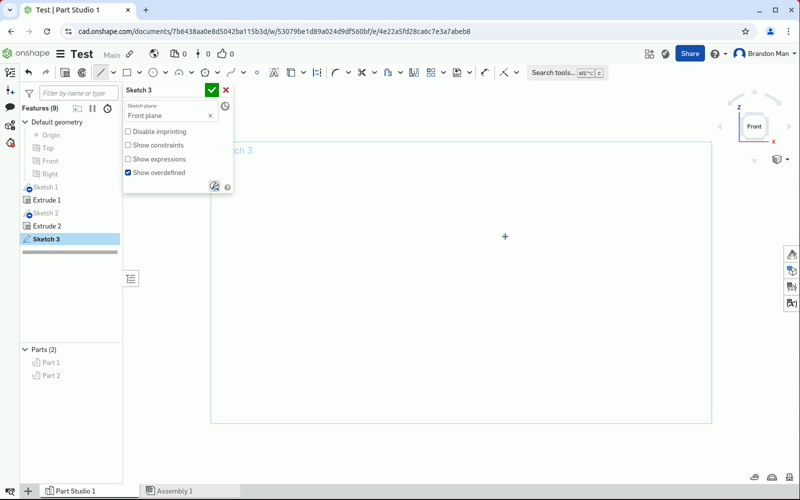
mouse_move(535, 236)
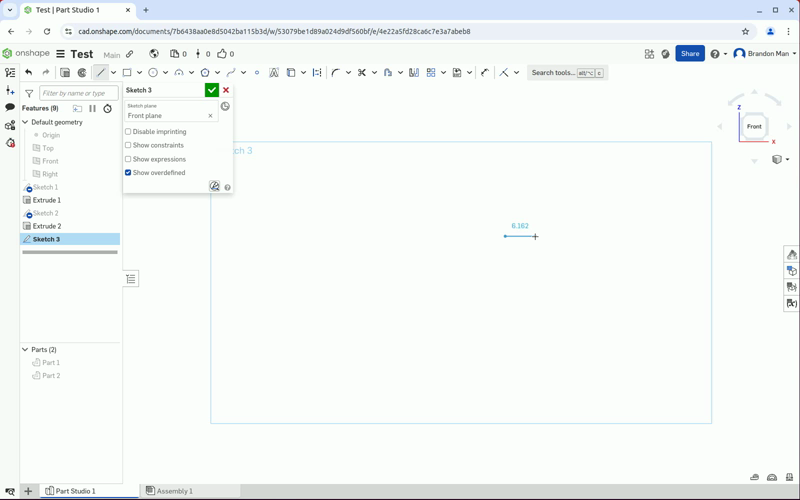
mouse_move(548, 227)
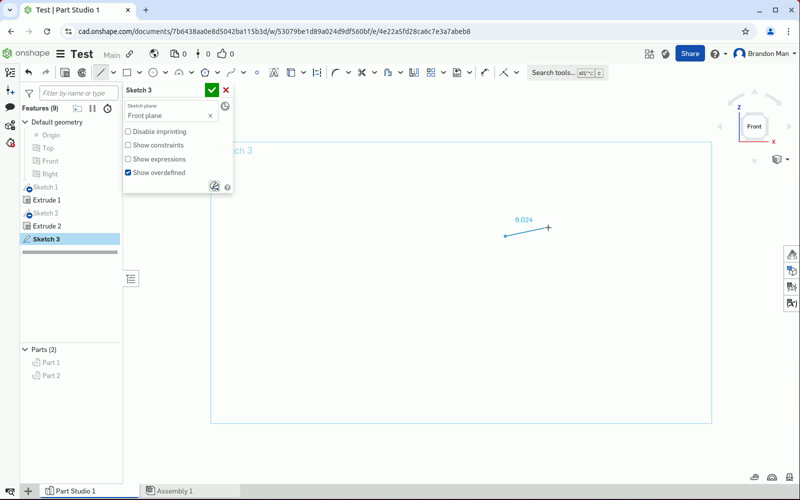
click(548, 227)
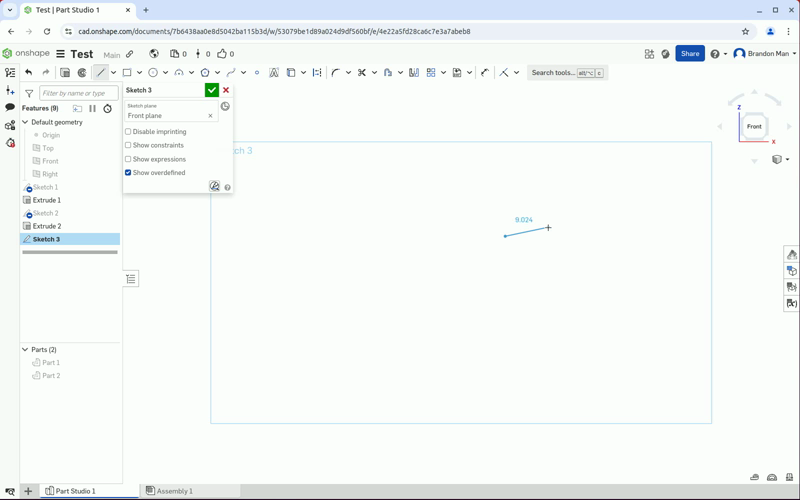
key_up(shift)
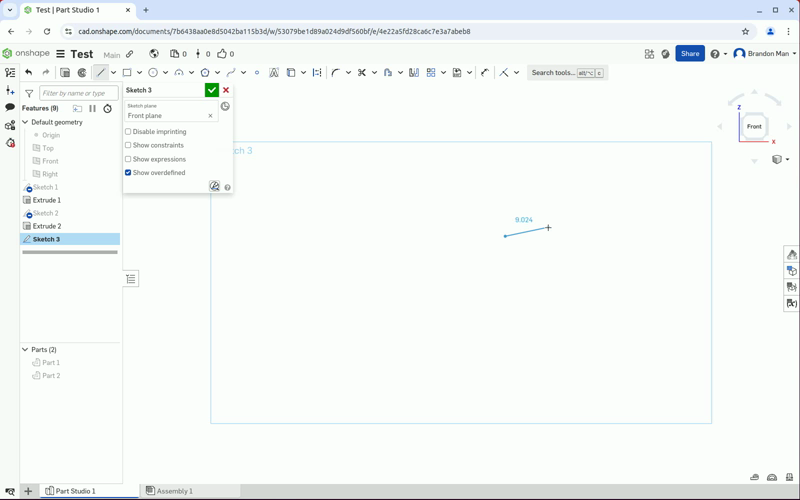
key_down(shift)
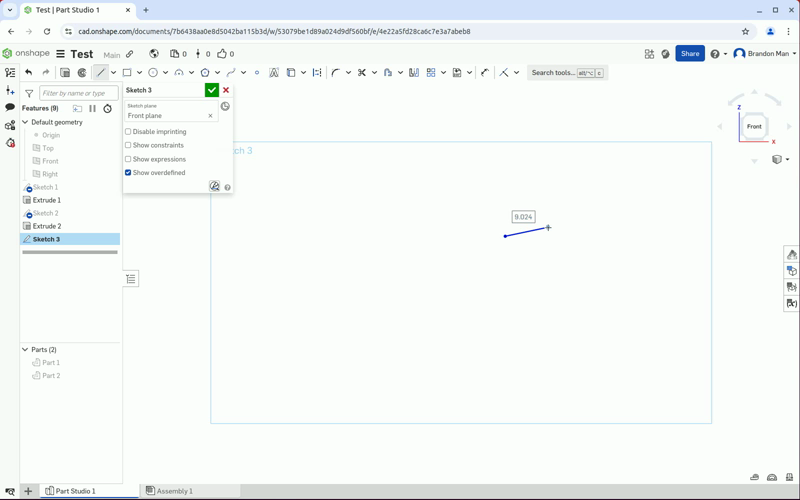
mouse_move(578, 227)
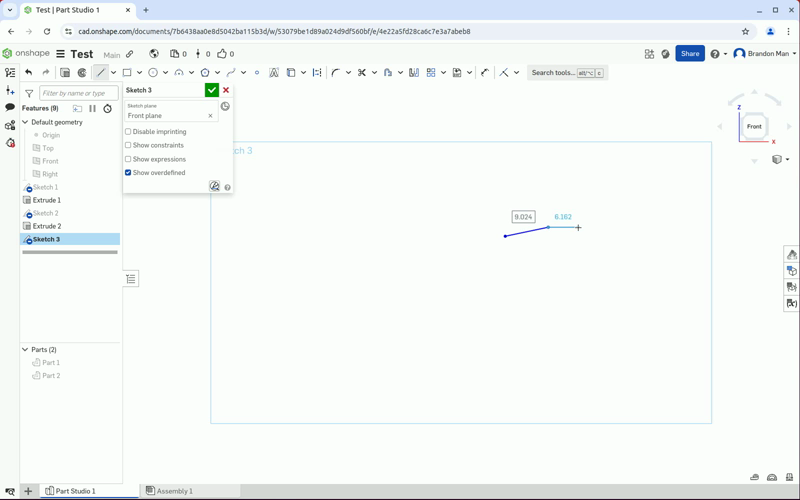
mouse_move(505, 219)
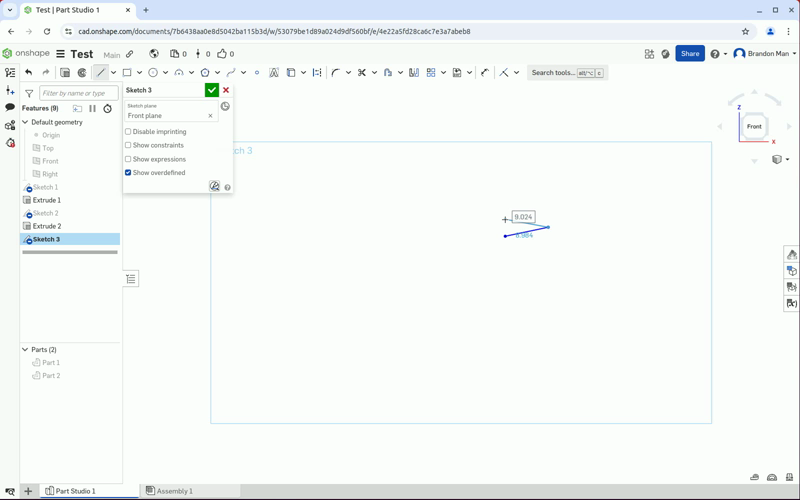
click(505, 219)
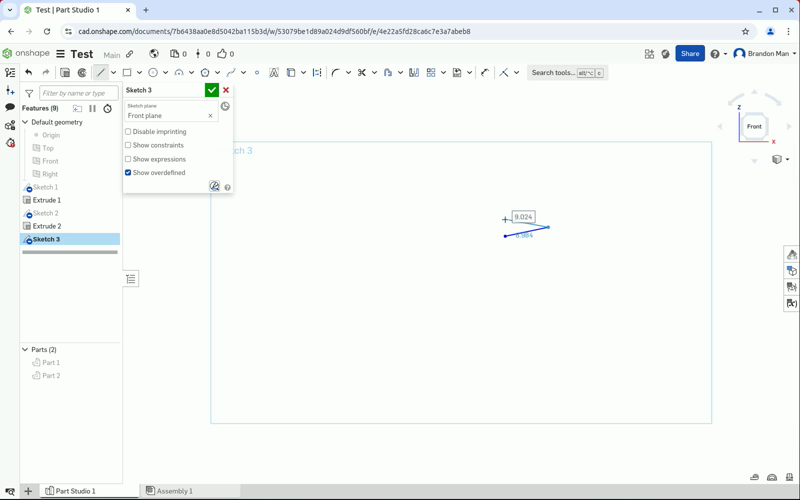
key_up(shift)
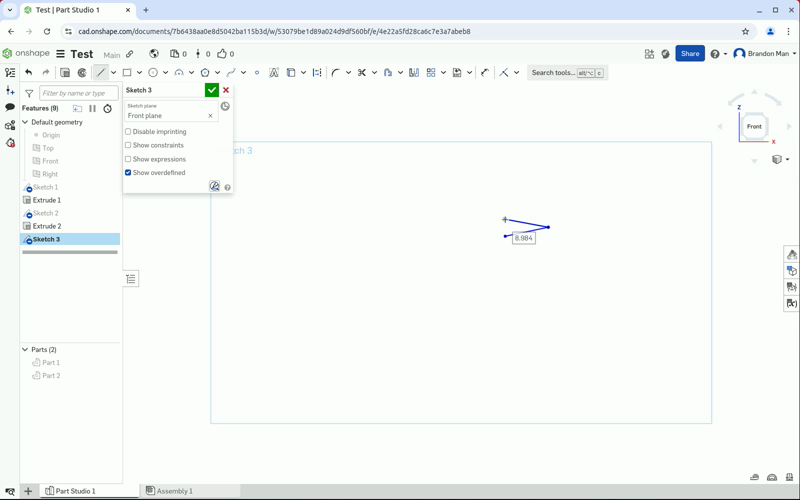
mouse_move(535, 219)
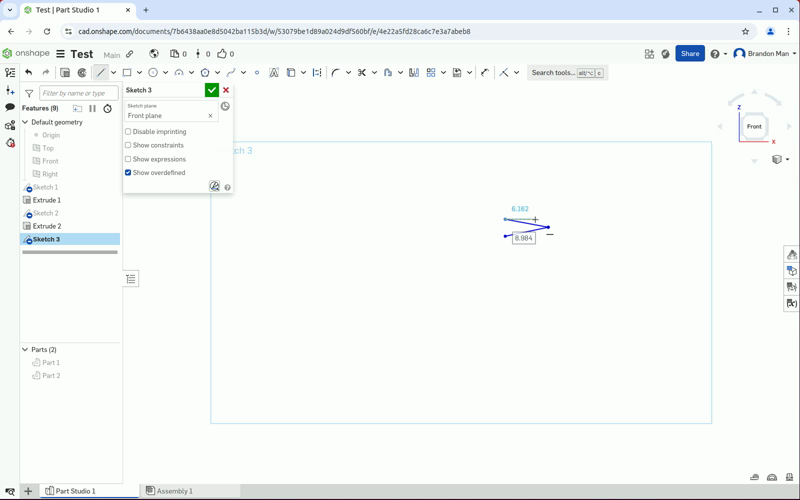
key_down(shift)
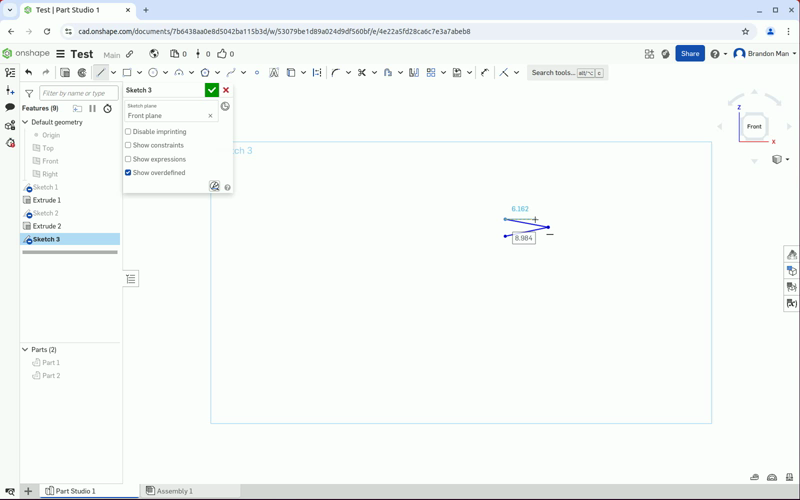
mouse_move(505, 236)
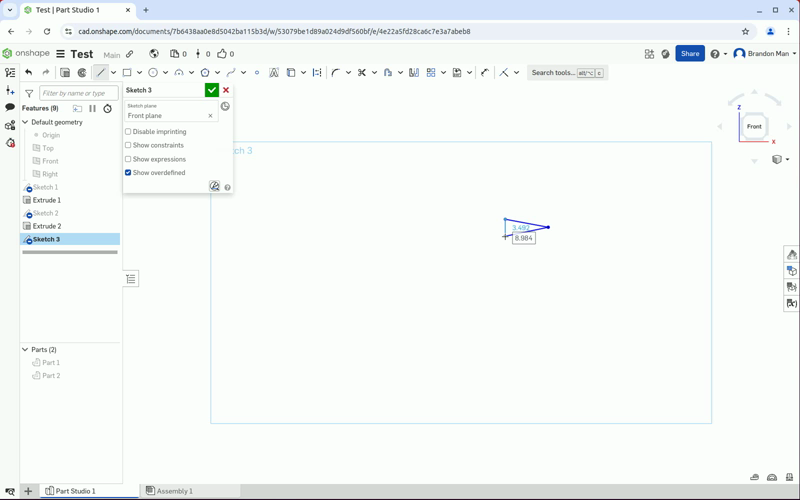
key_up(shift)
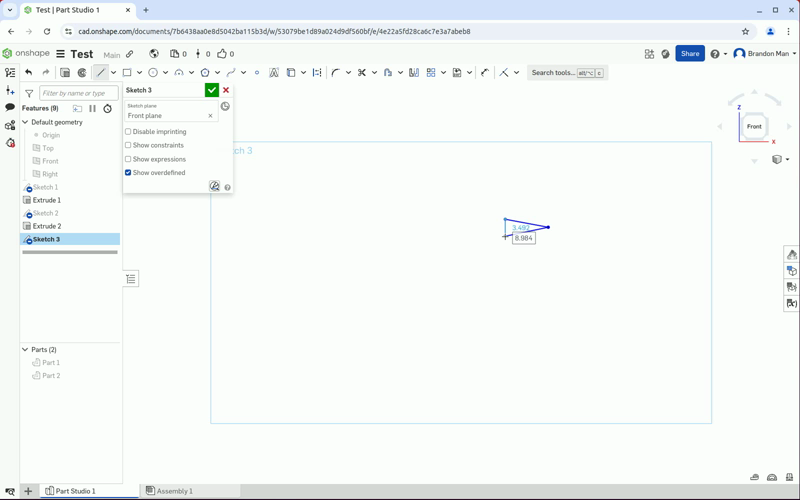
click(505, 236)
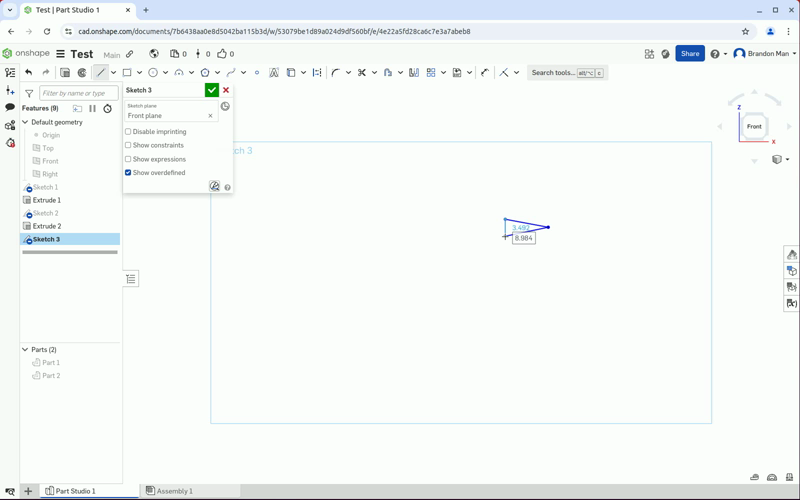
key(esc)
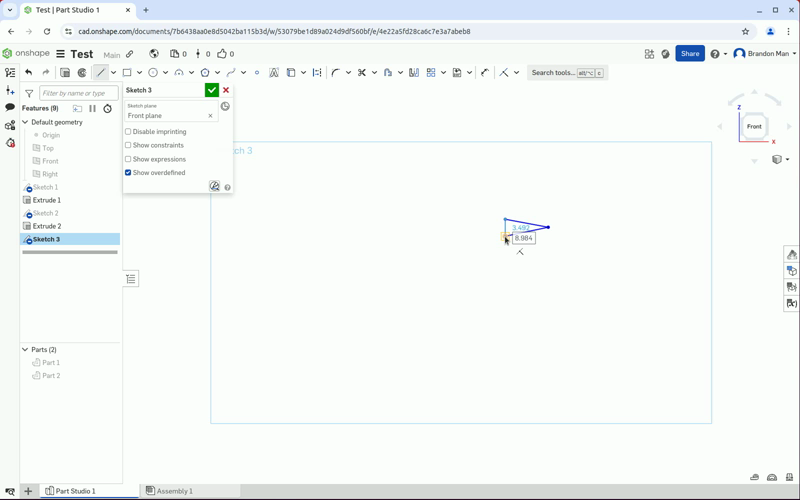
mouse_move(529, 229)
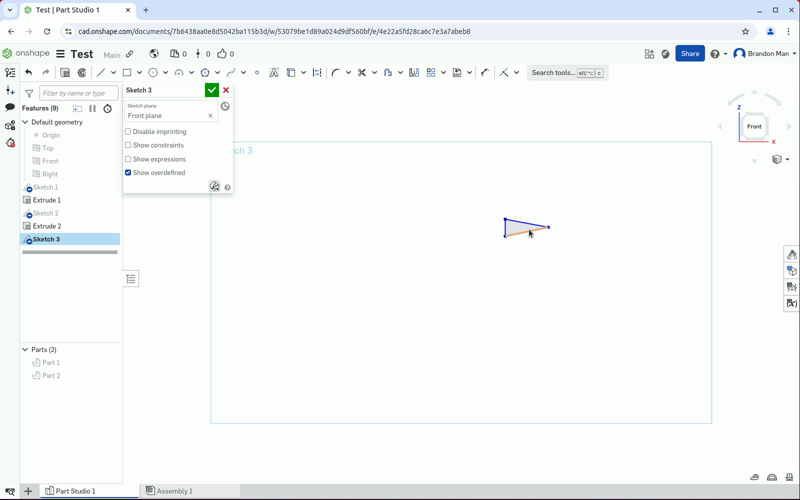
scroll(6)
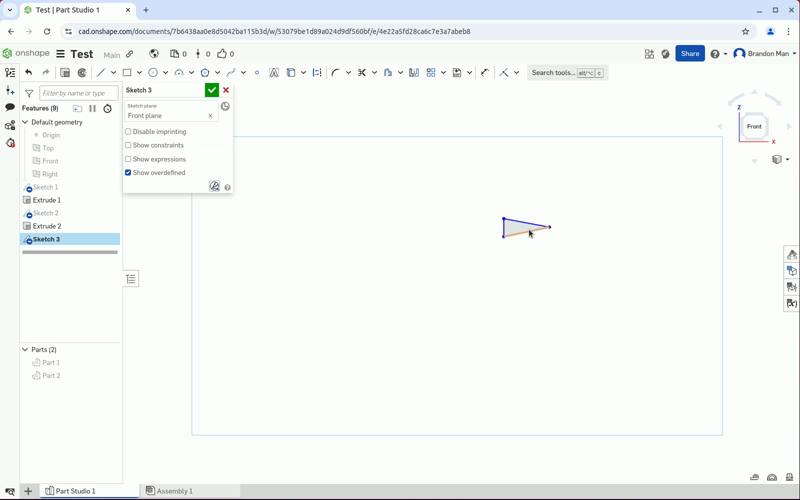
scroll(6)
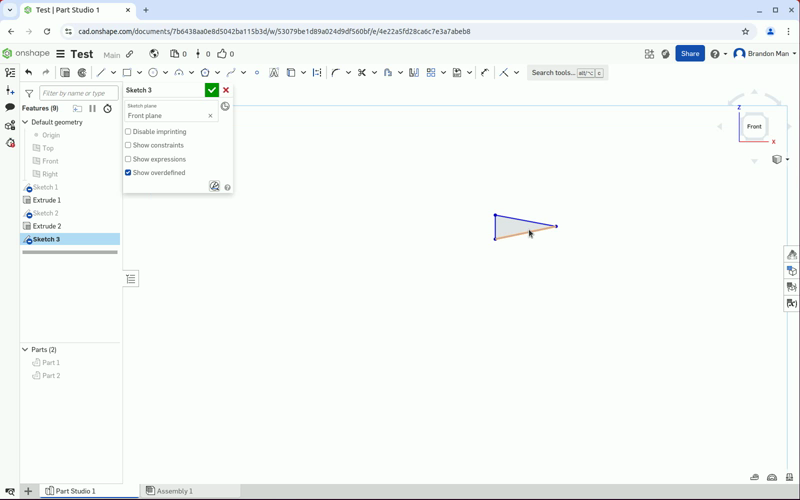
scroll(6)
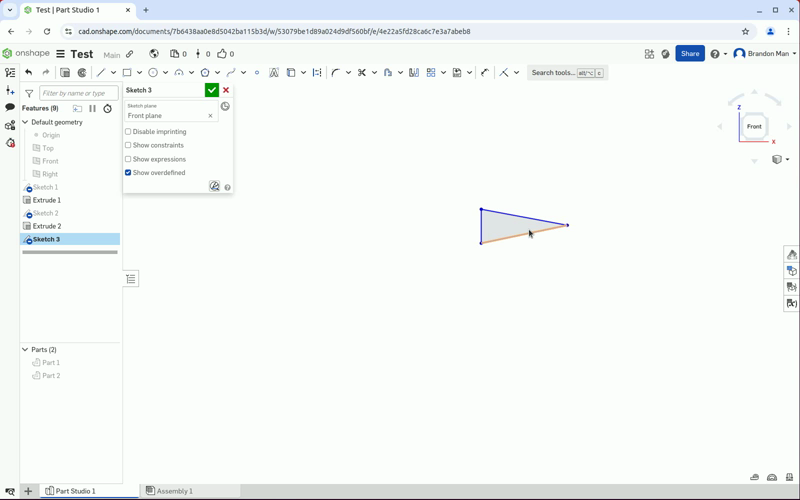
scroll(6)
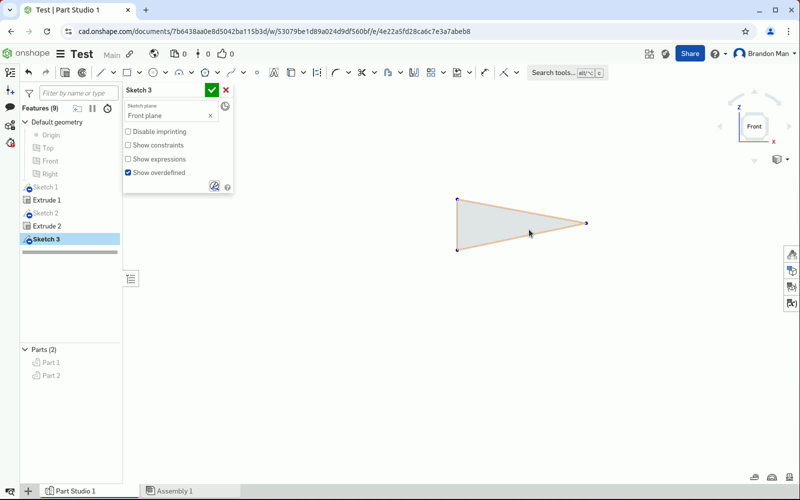
scroll(6)
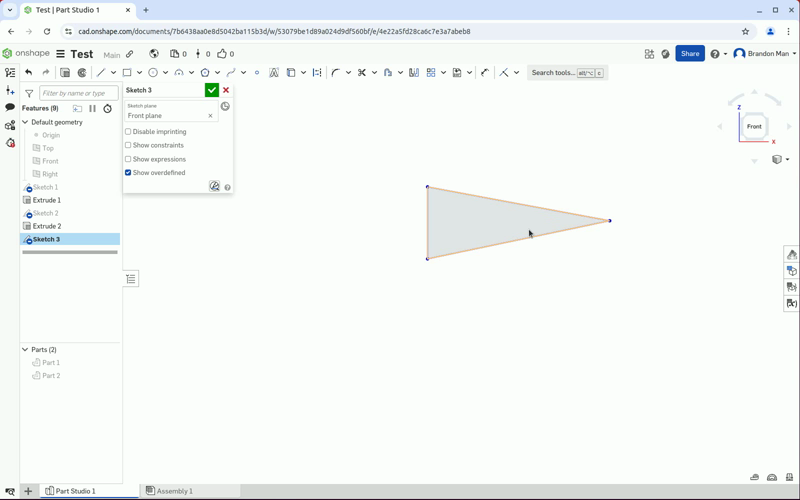
scroll(6)
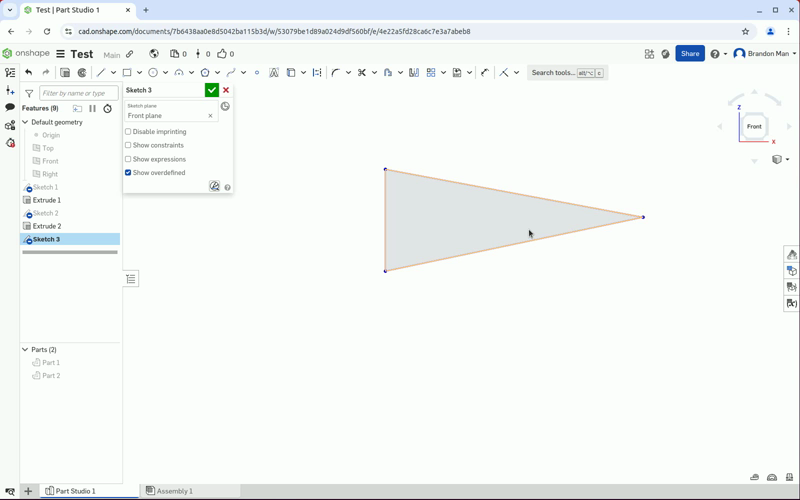
scroll(6)
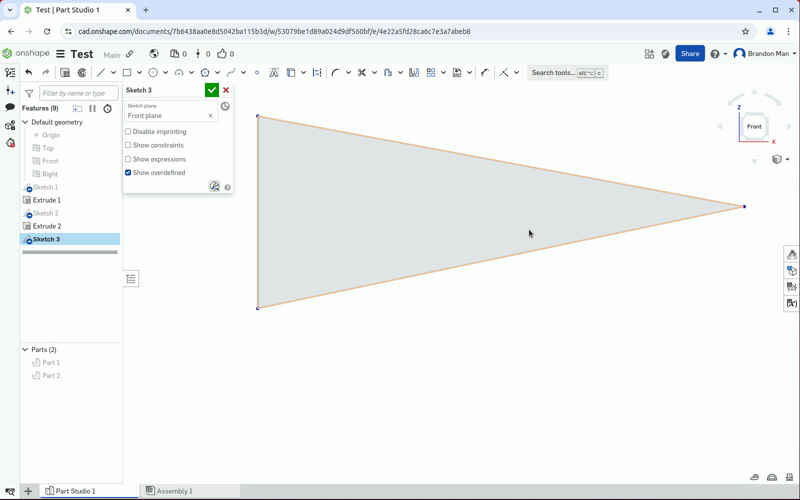
click(529, 229)
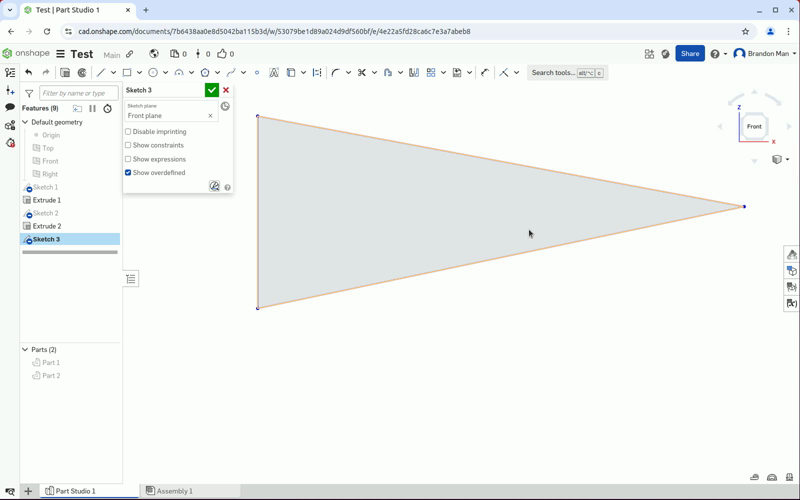
scroll(-6)
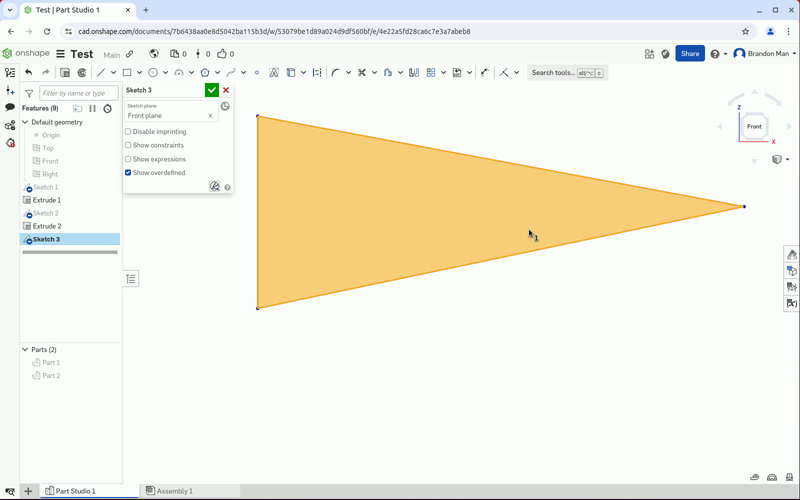
scroll(-6)
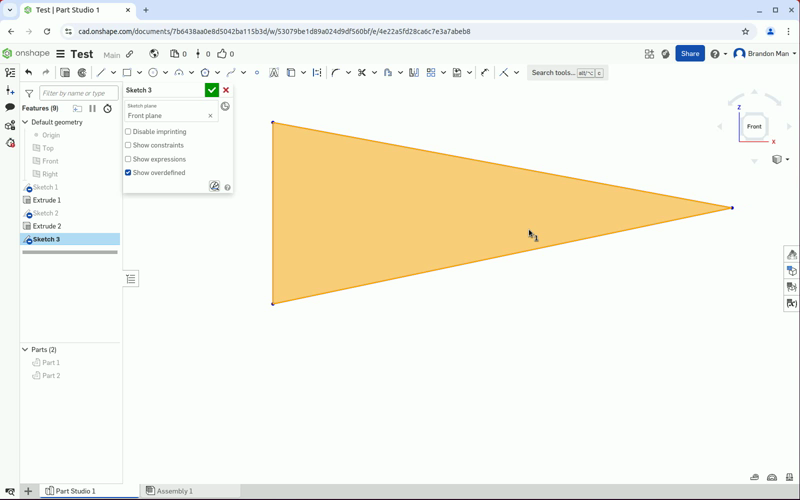
scroll(-6)
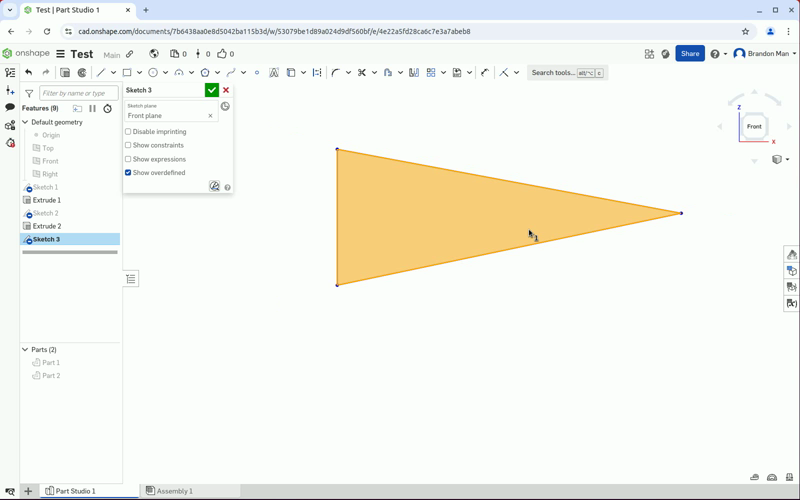
scroll(-6)
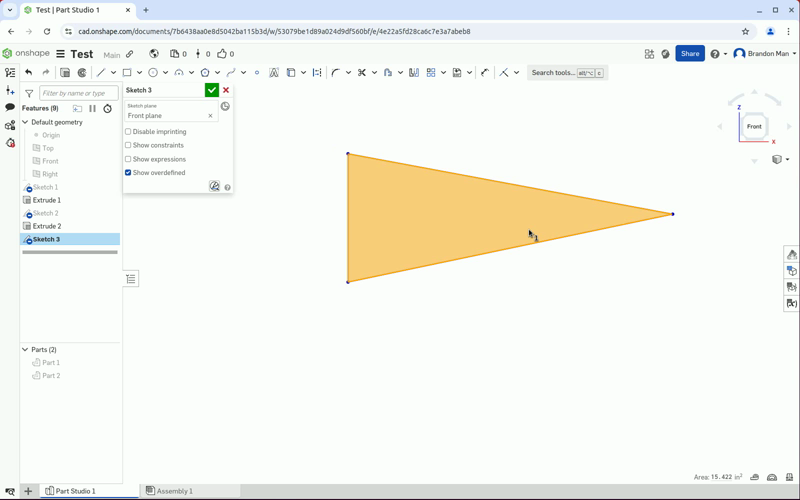
scroll(-6)
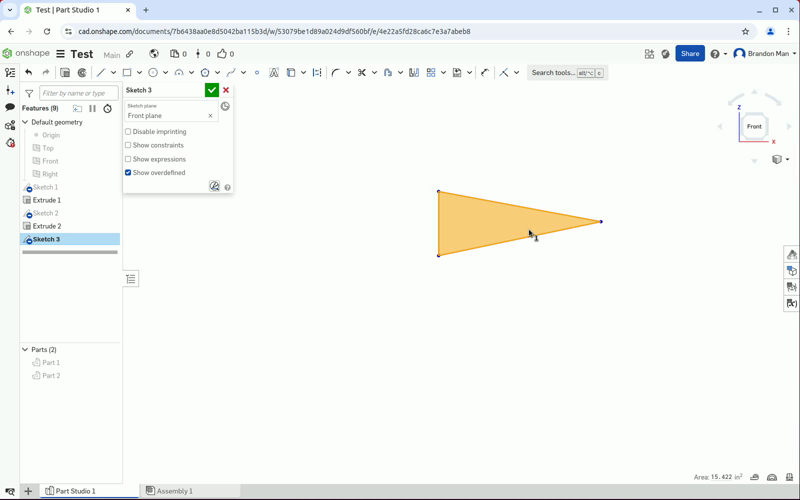
scroll(-6)
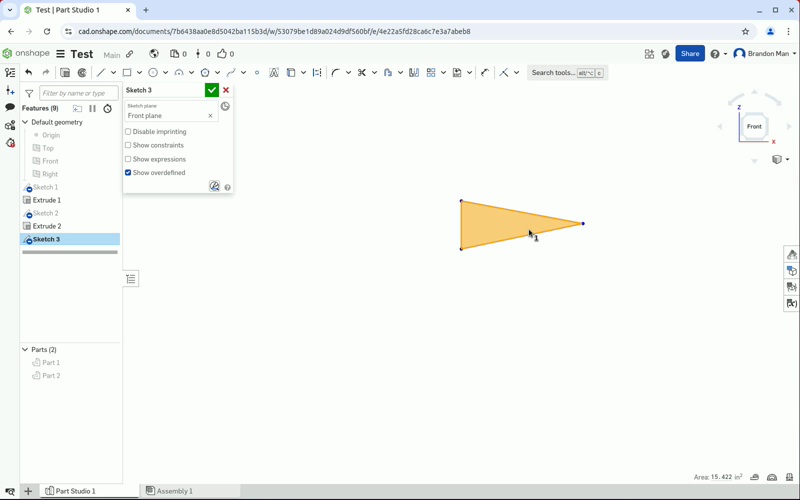
scroll(-6)
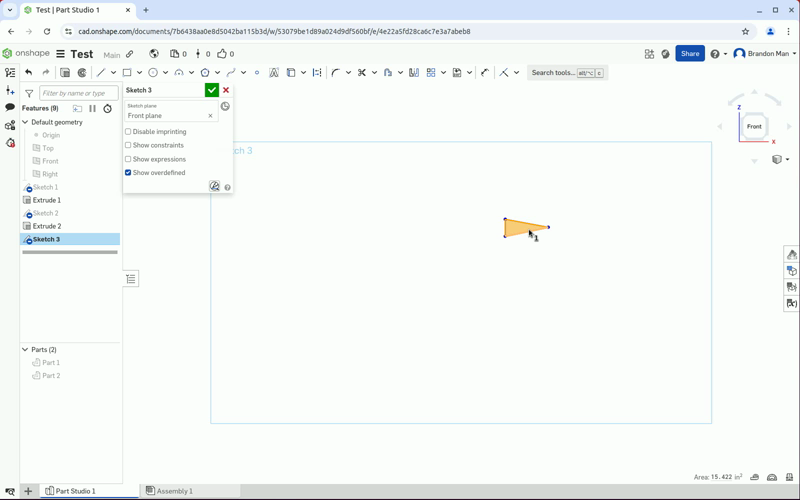
mouse_move(73, 352)
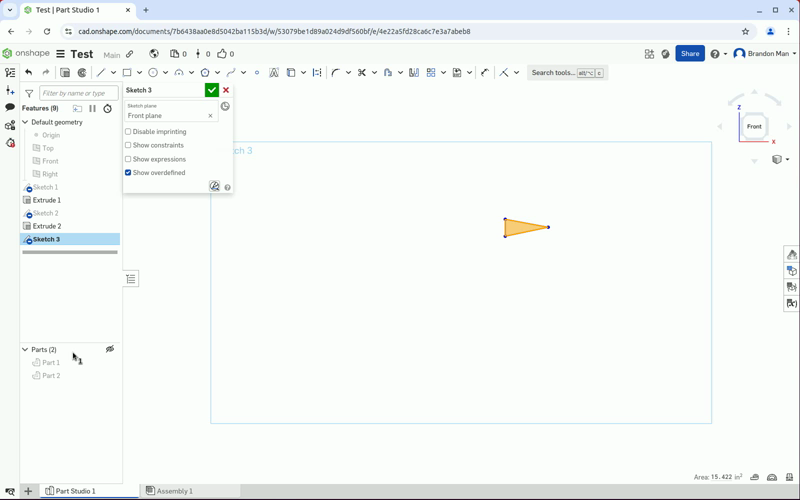
key(shift+y)
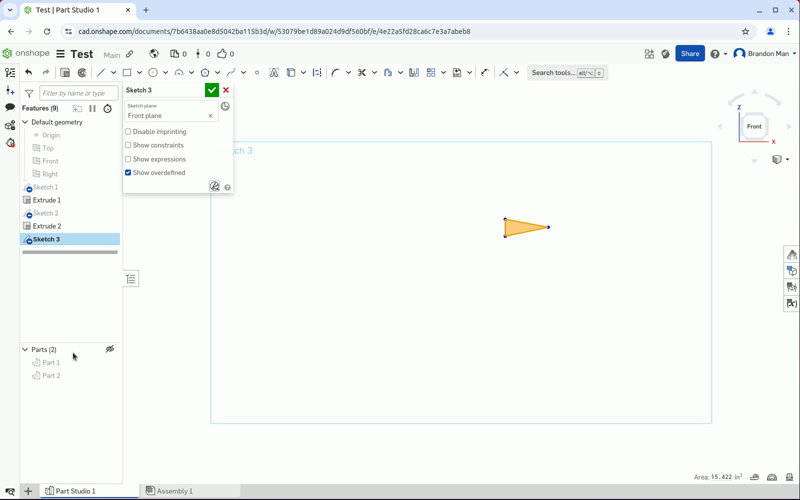
key(shift+e)
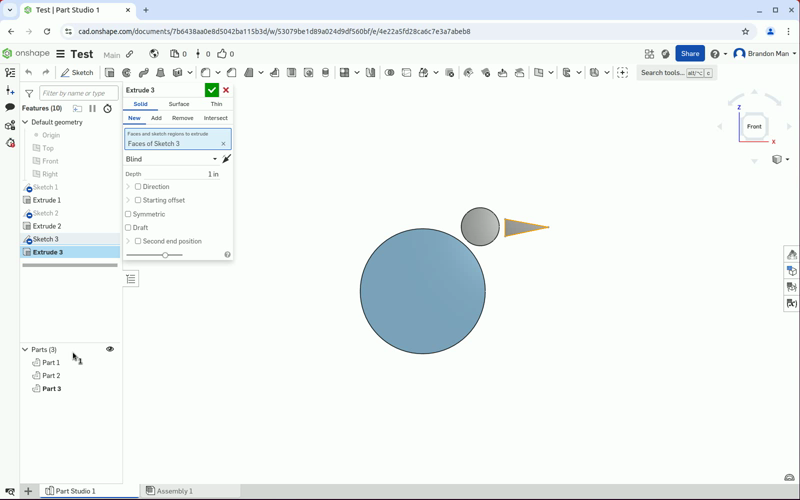
mouse_move(143, 106)
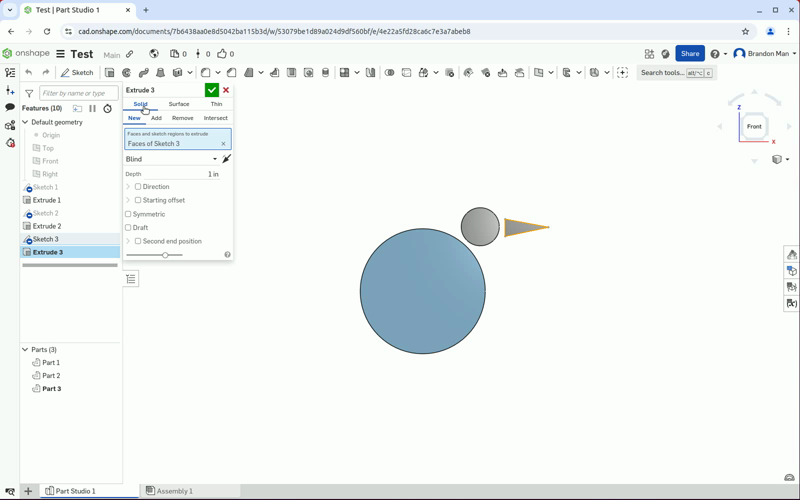
click(143, 106)
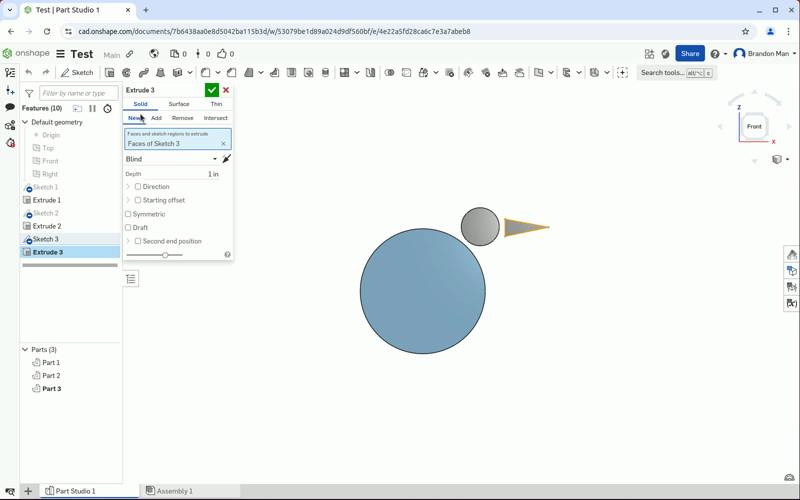
mouse_move(137, 120)
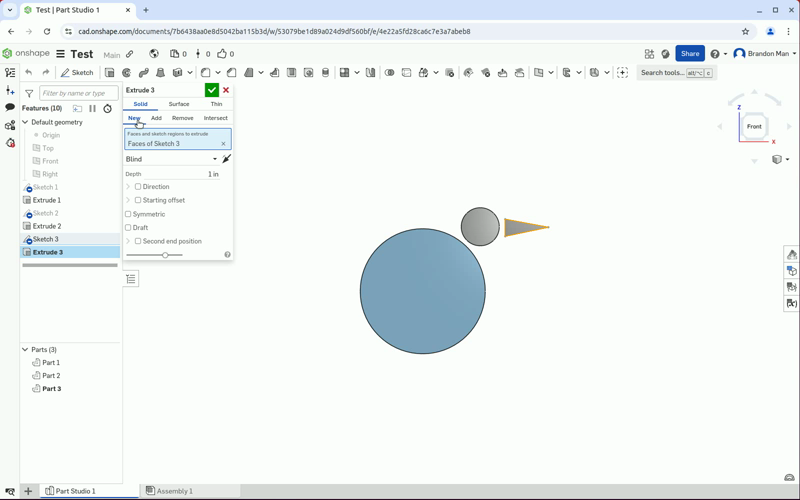
click(137, 120)
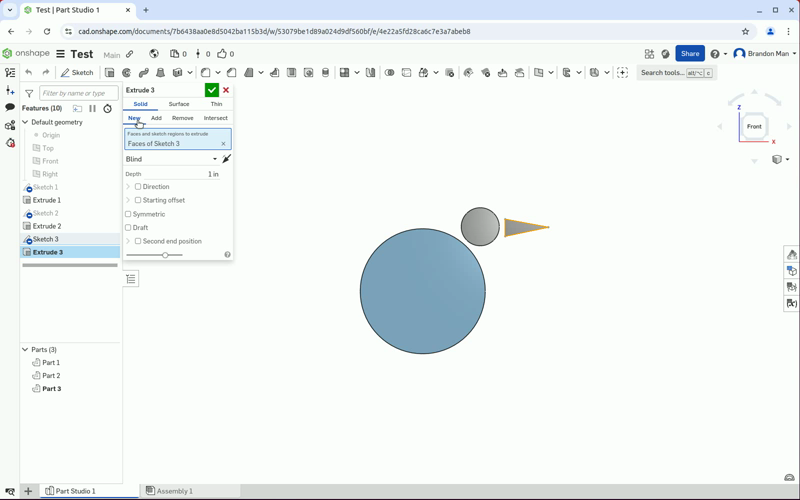
key(tab, 4)
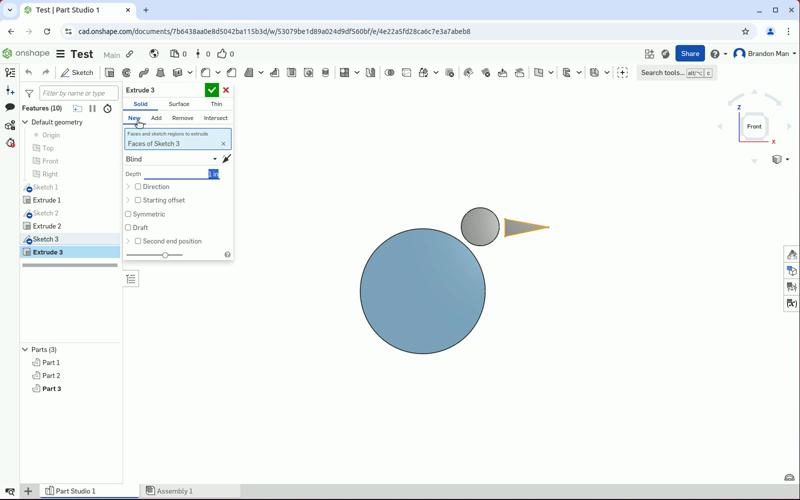
text(8.666)
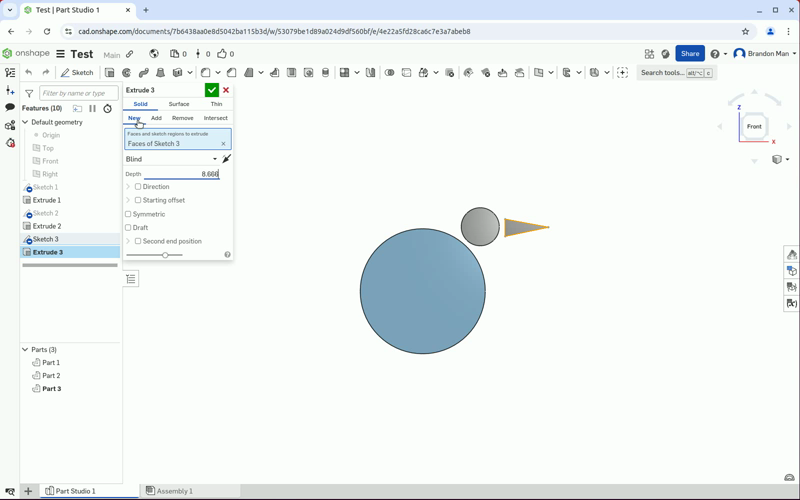
key(enter)
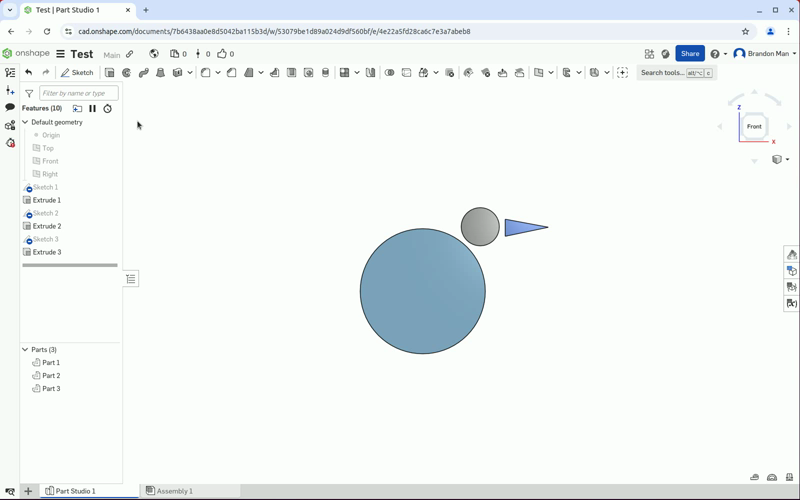
key(shift+h)
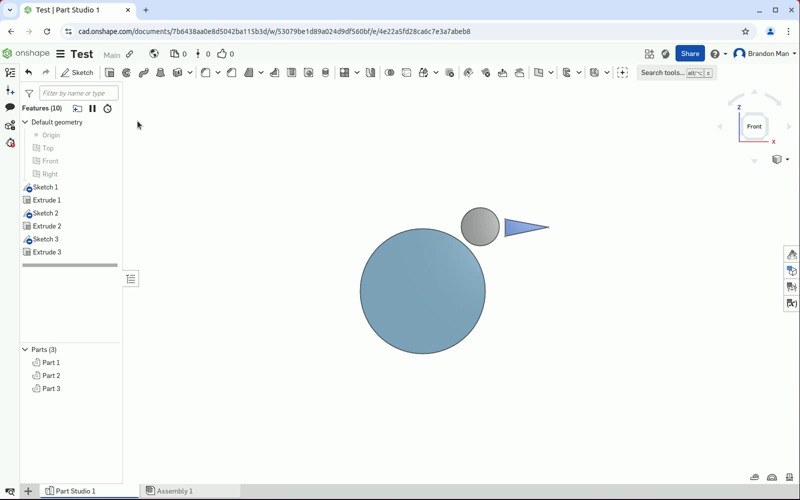
key(shift+h)
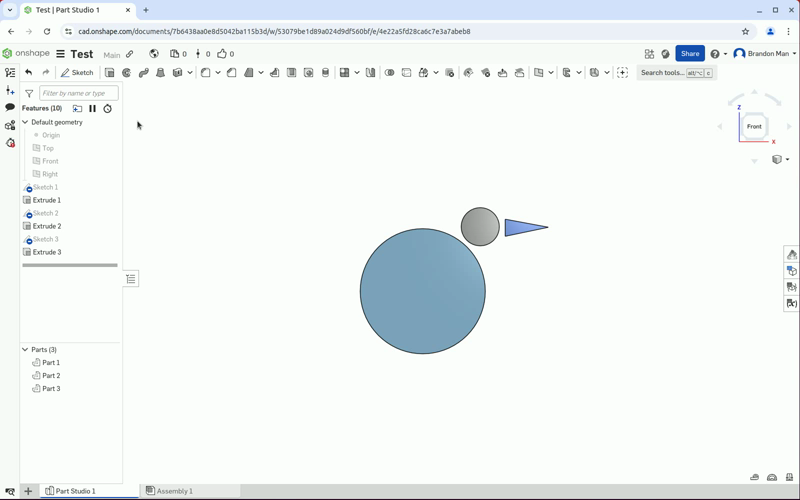
mouse_move(73, 189)
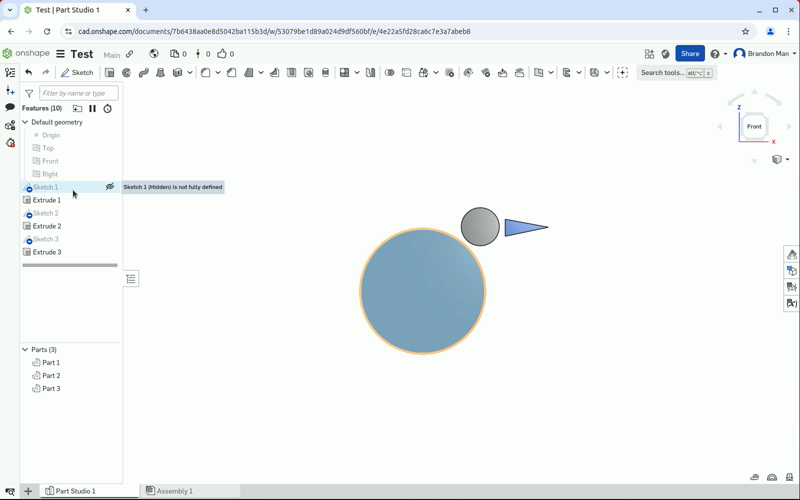
click(73, 189)
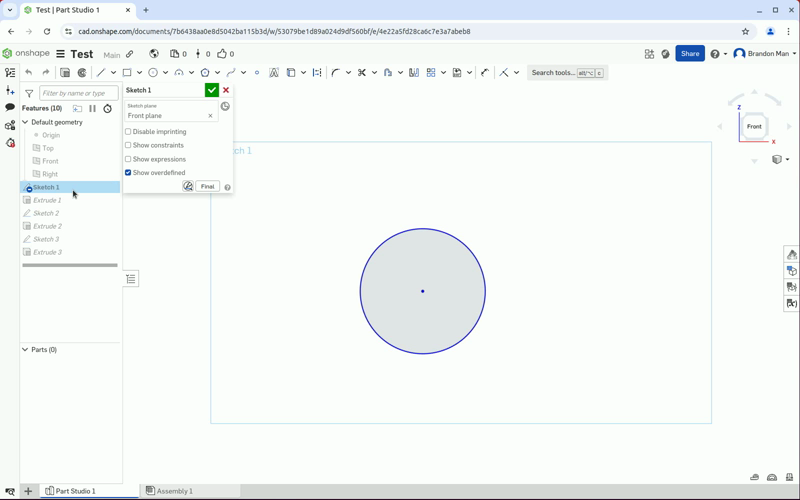
mouse_move(229, 92)
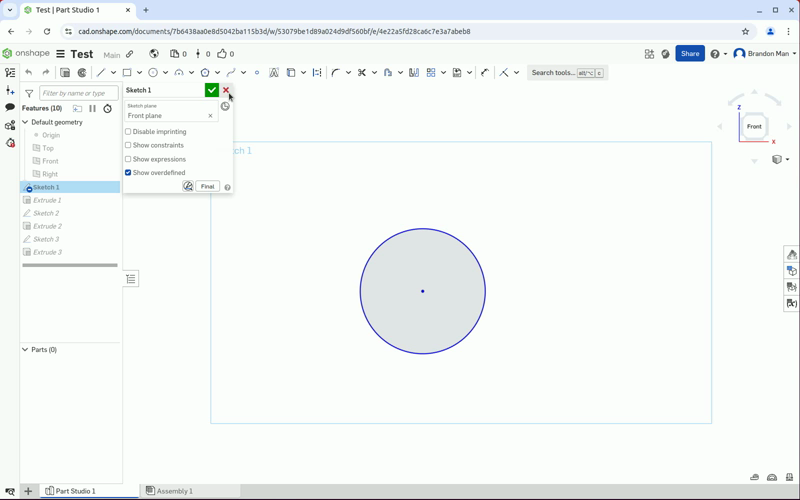
click(229, 92)
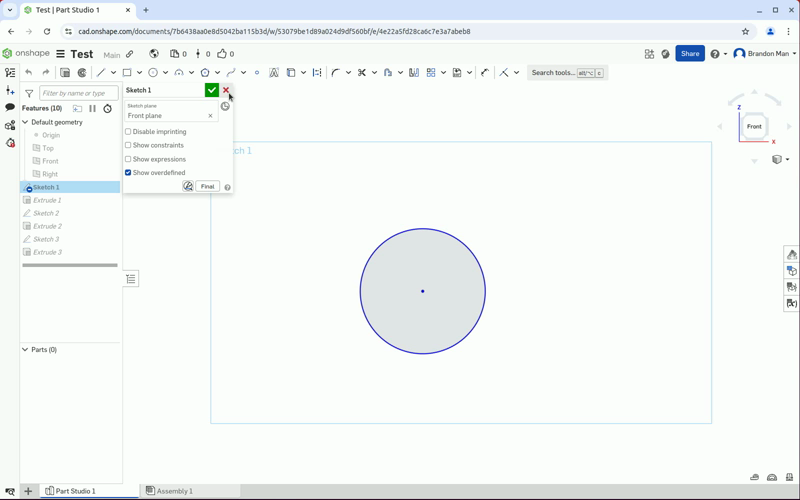
key(shift+s)
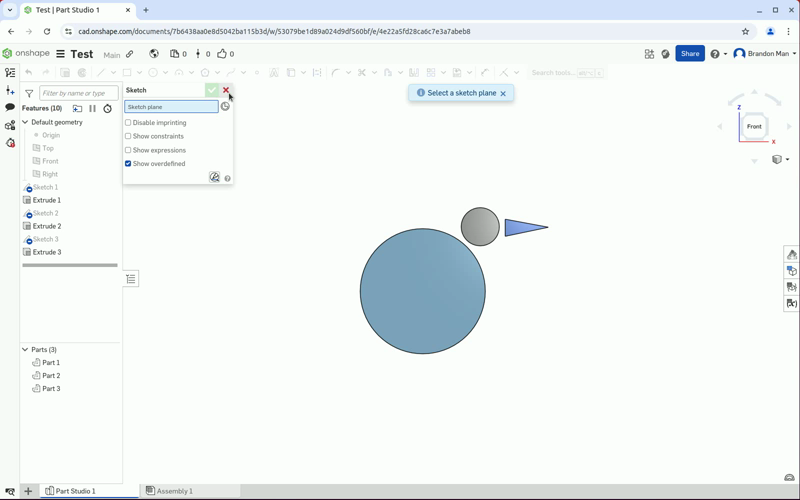
mouse_move(73, 163)
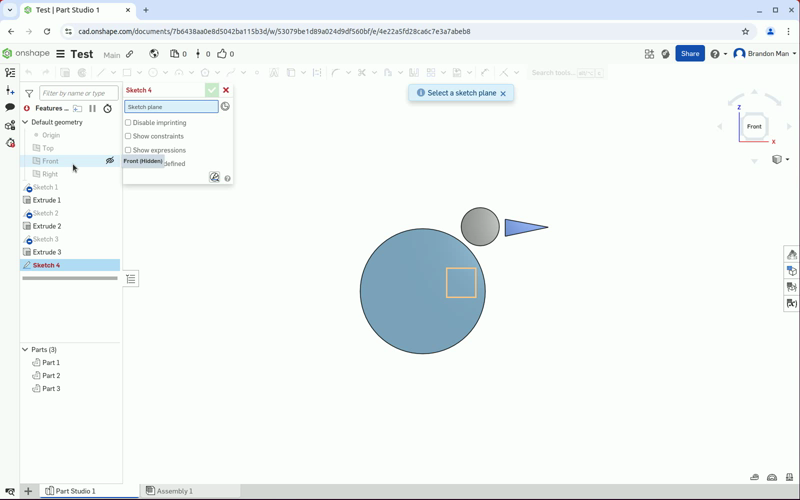
click(73, 163)
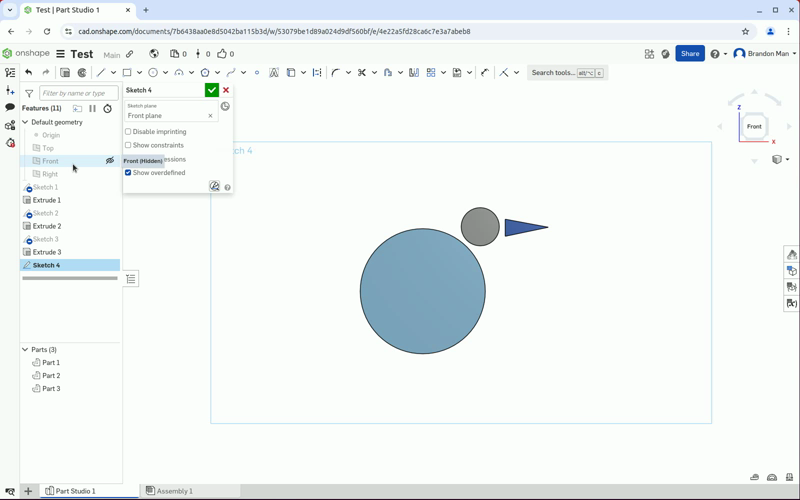
mouse_move(73, 352)
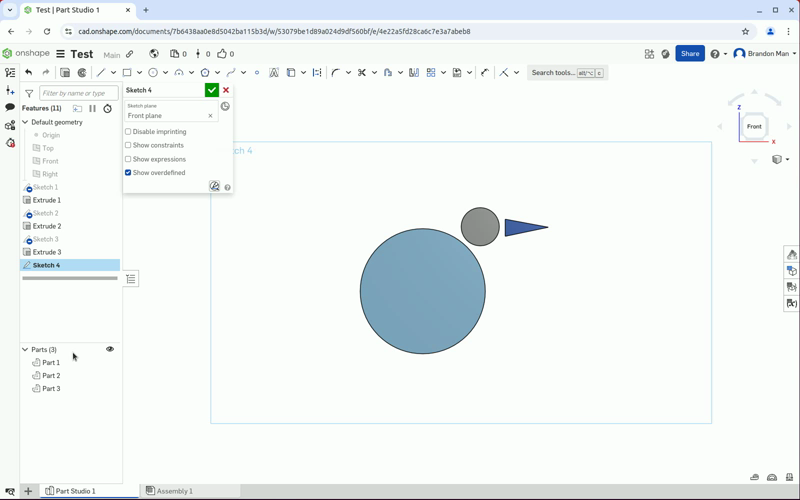
key(y)
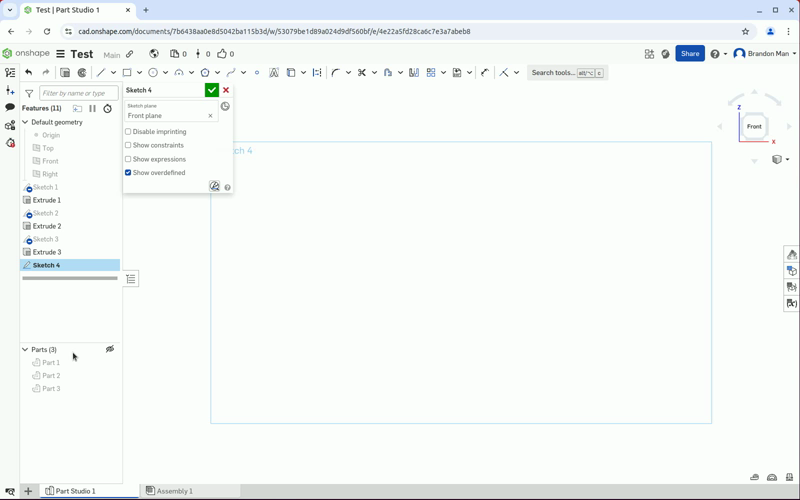
key(l)
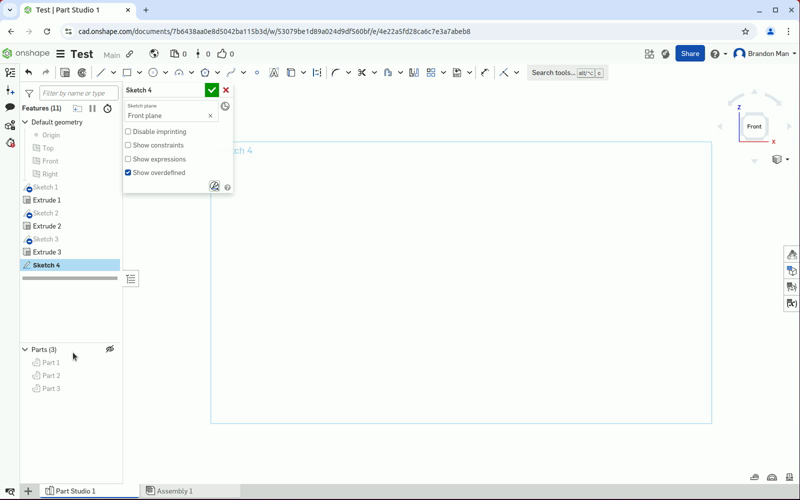
key_down(shift)
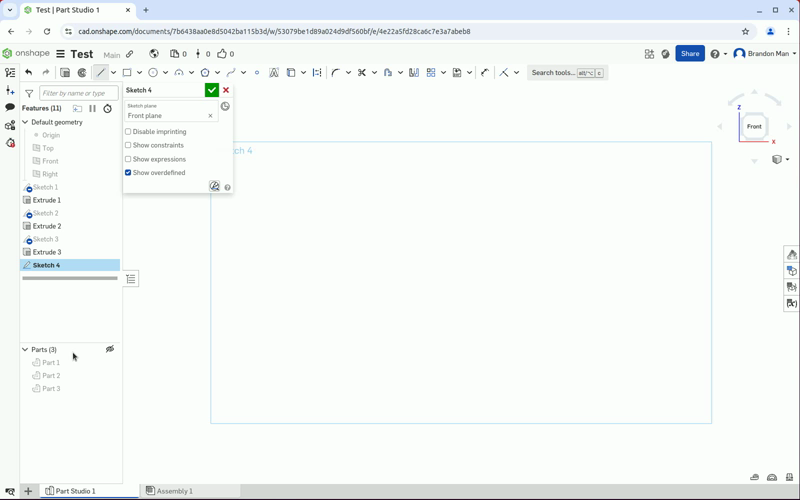
mouse_move(411, 395)
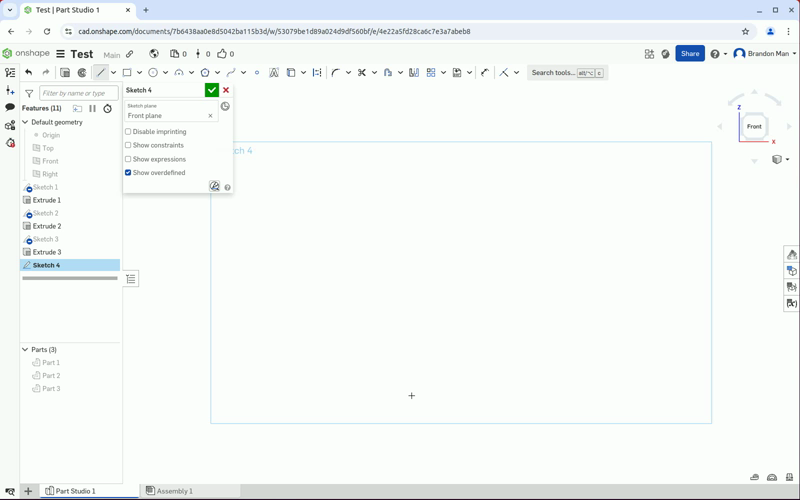
click(411, 395)
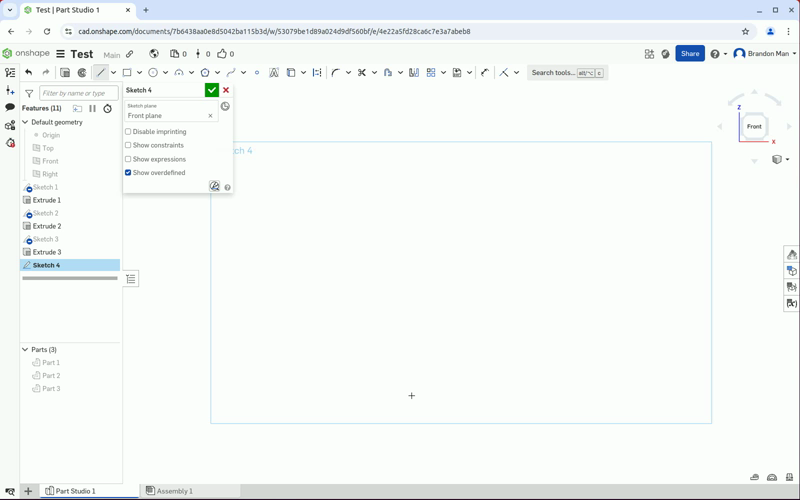
key_up(shift)
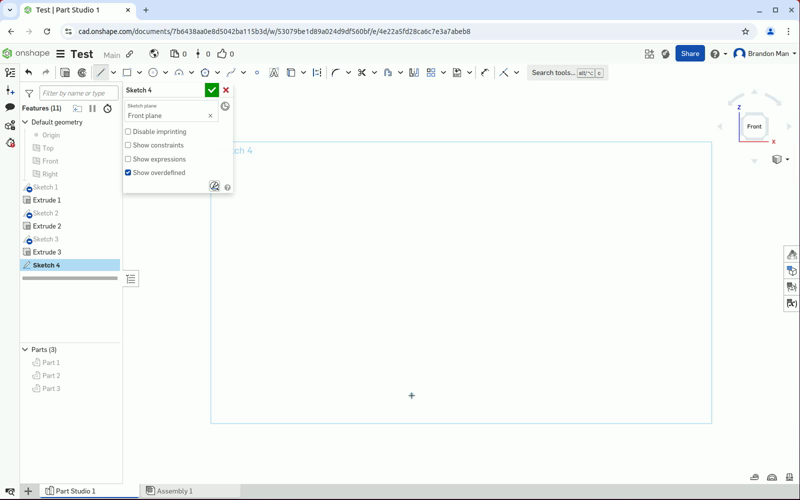
key_down(shift)
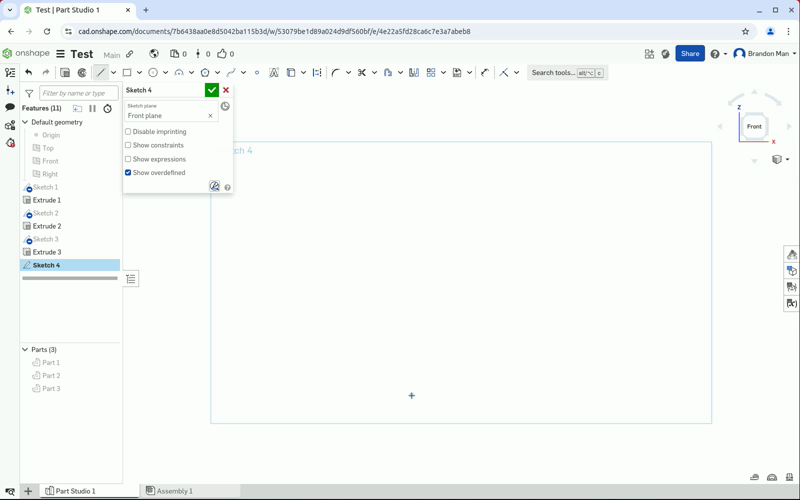
mouse_move(441, 395)
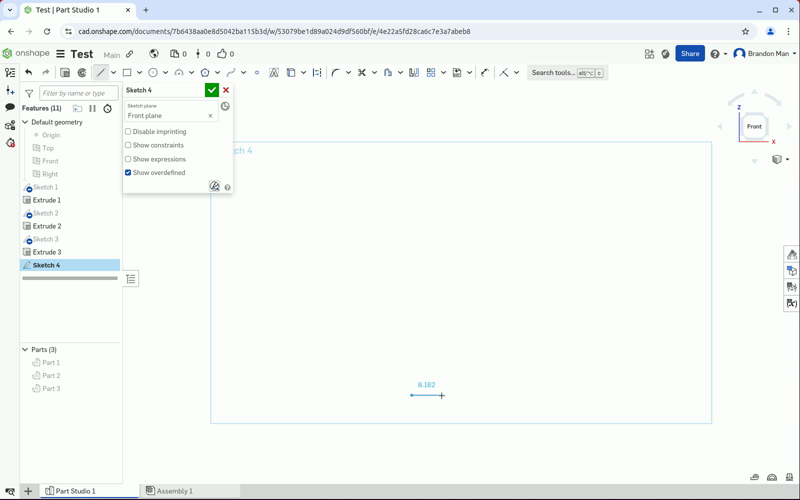
mouse_move(421, 395)
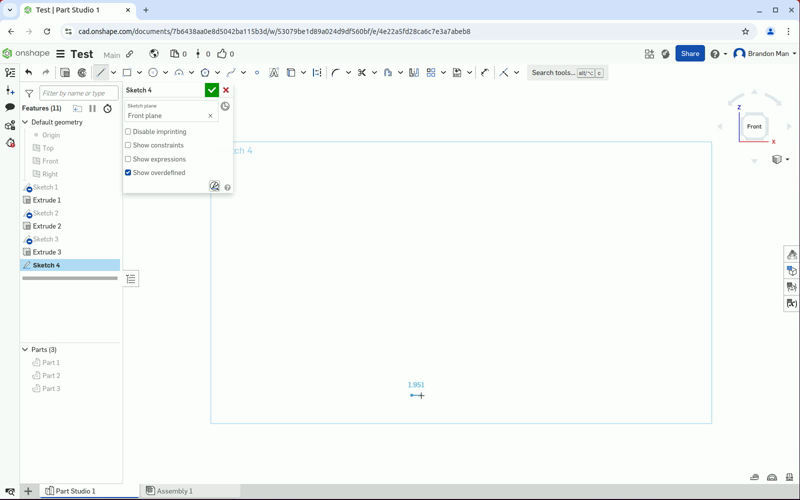
click(421, 395)
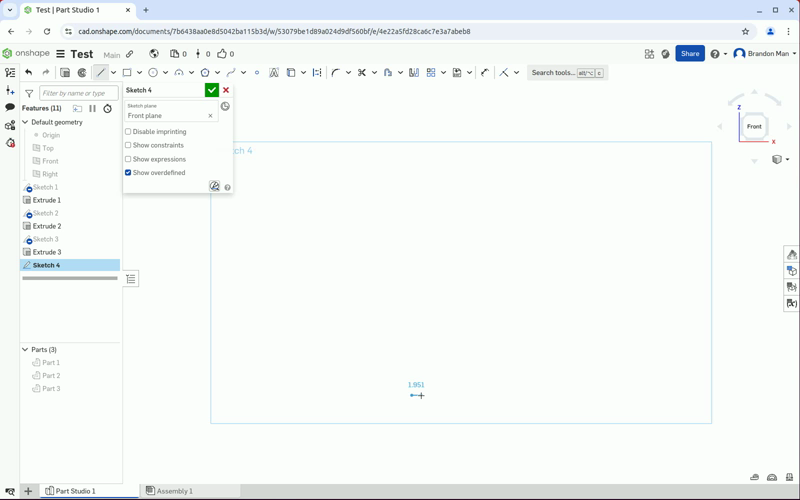
key_up(shift)
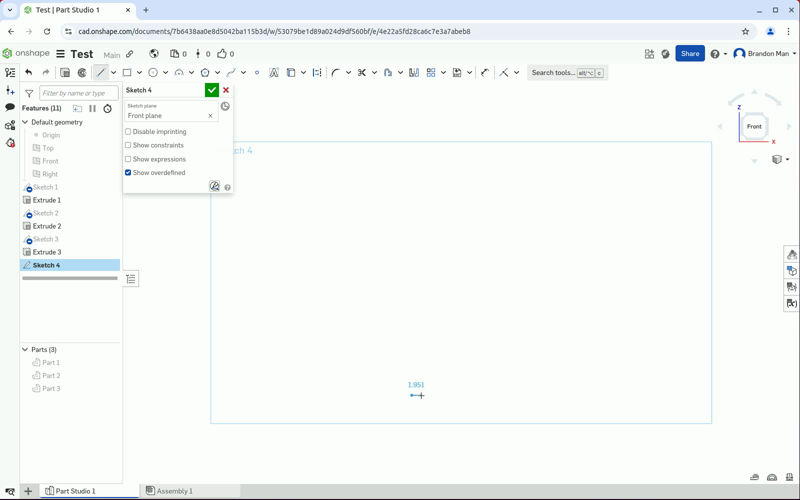
key_down(shift)
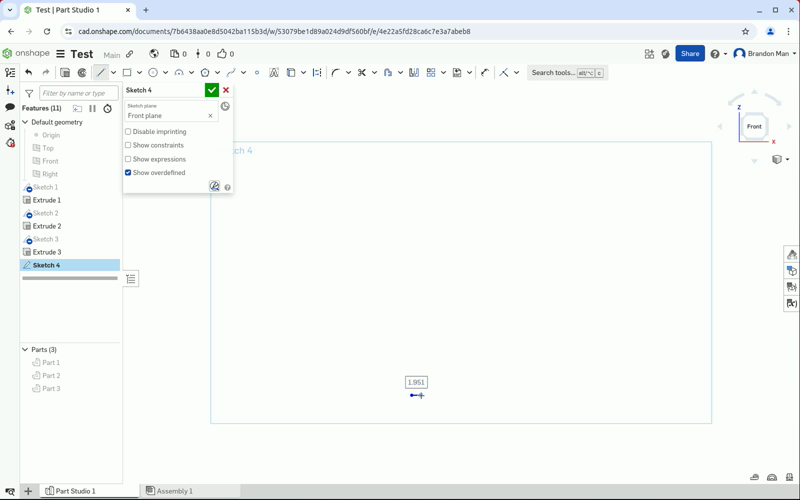
mouse_move(451, 395)
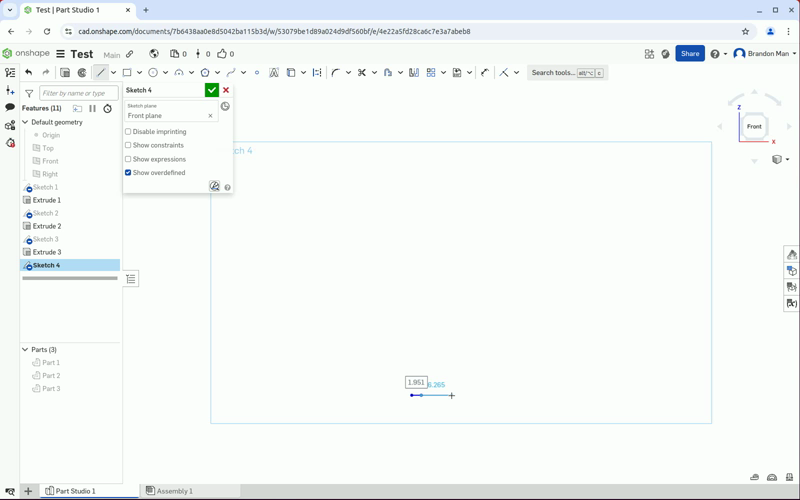
mouse_move(461, 395)
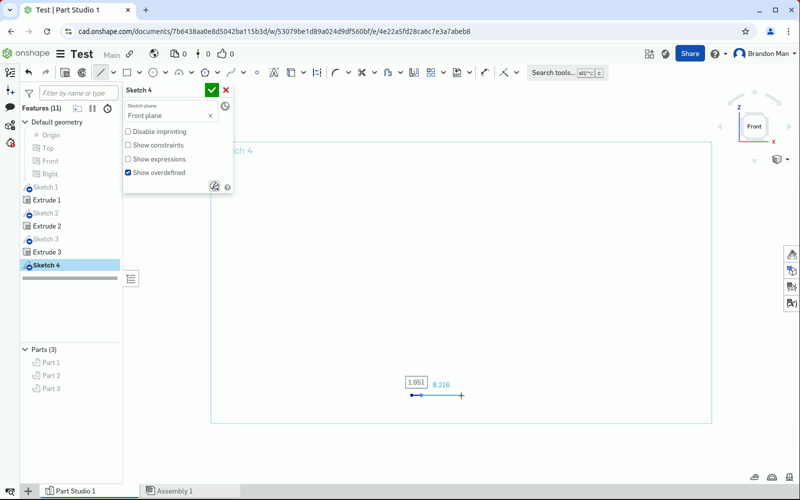
click(461, 395)
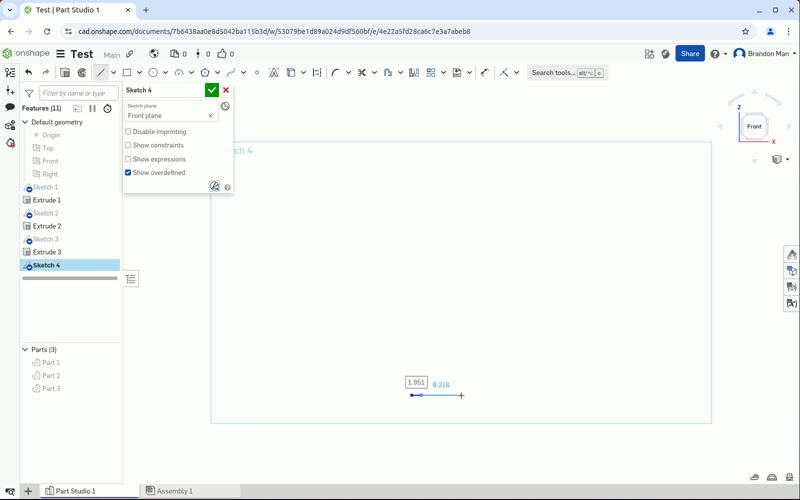
key_up(shift)
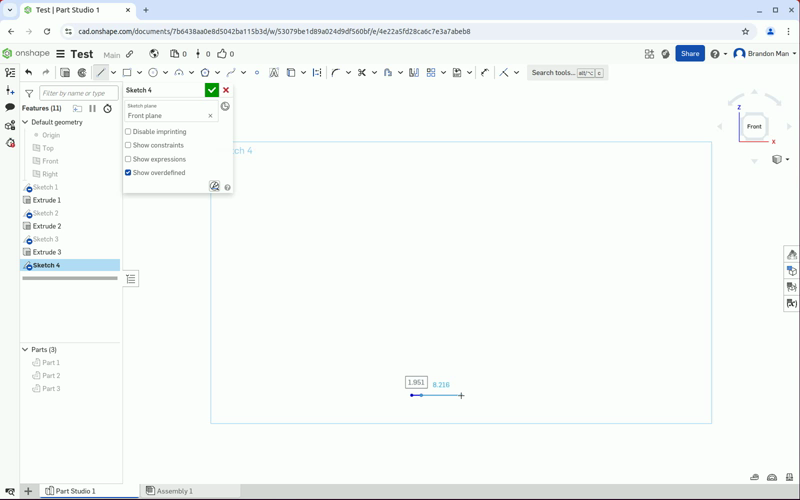
key_down(shift)
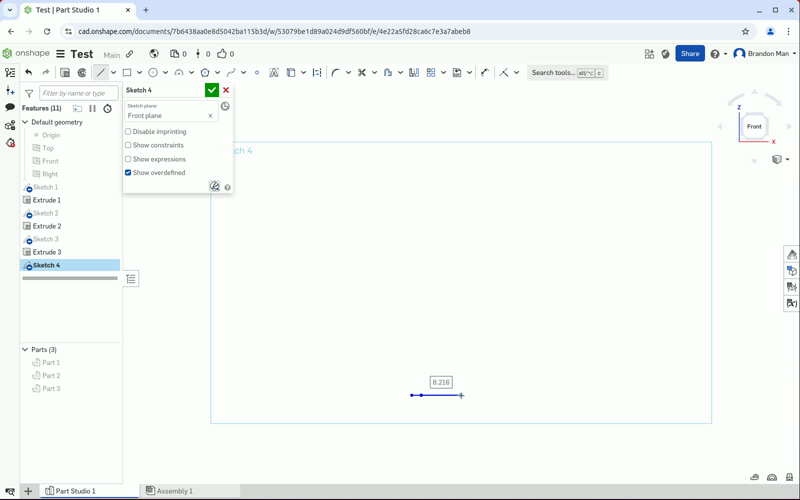
mouse_move(491, 395)
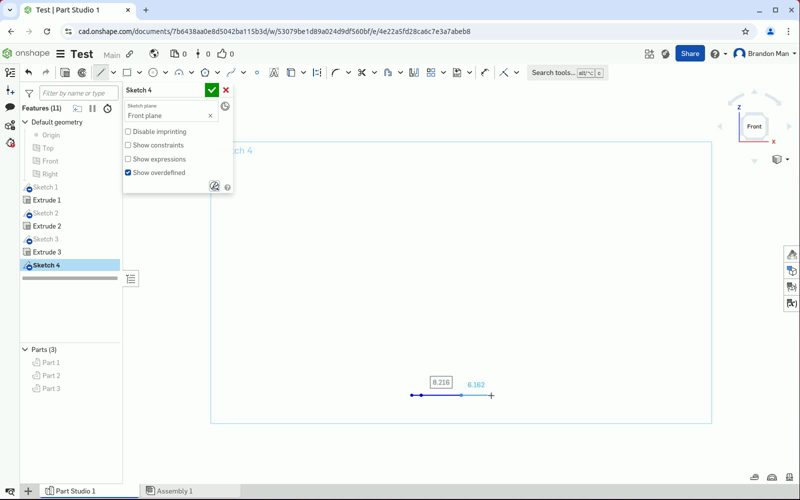
mouse_move(421, 381)
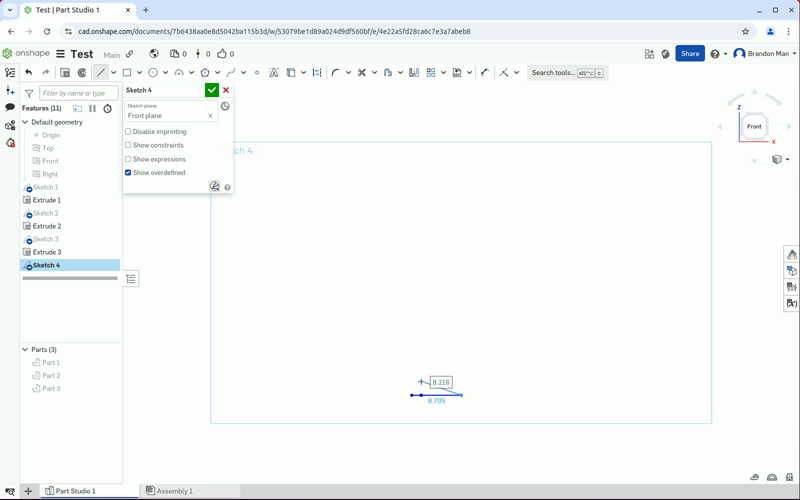
click(421, 381)
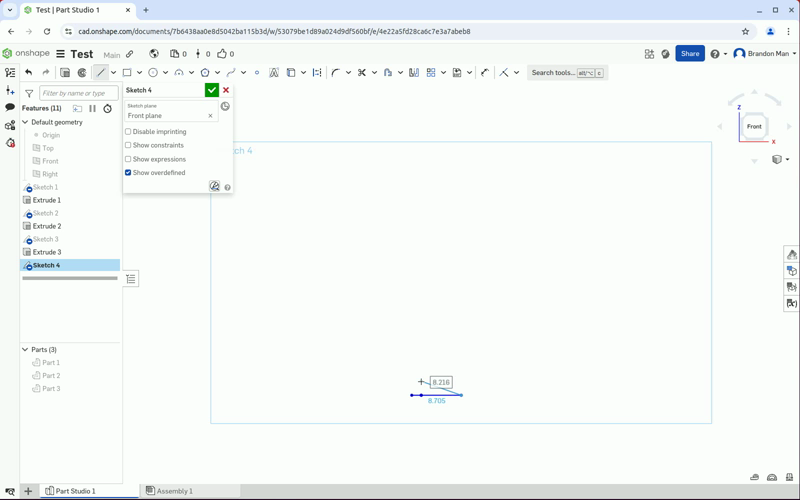
key_up(shift)
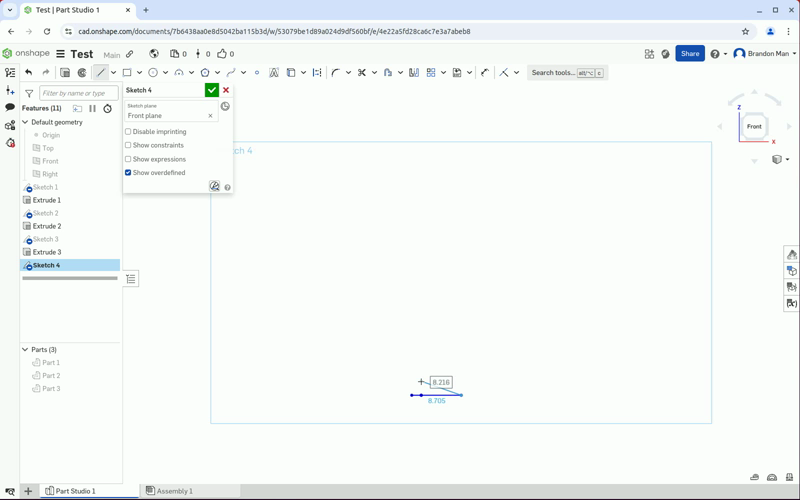
key_down(shift)
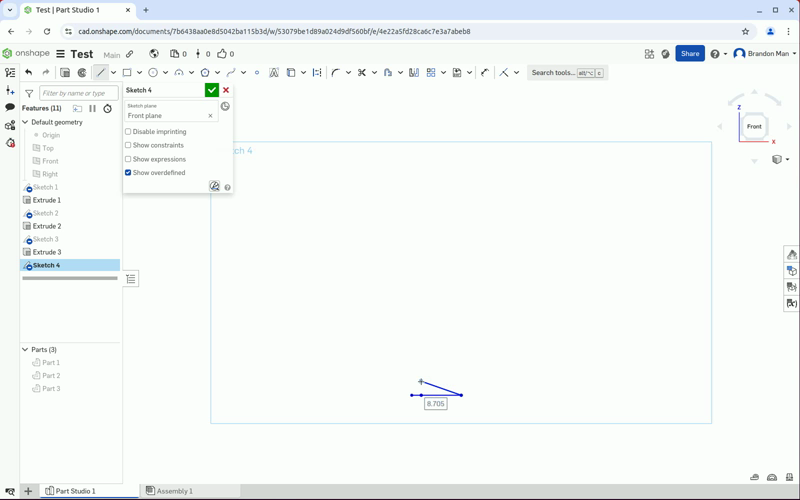
mouse_move(451, 381)
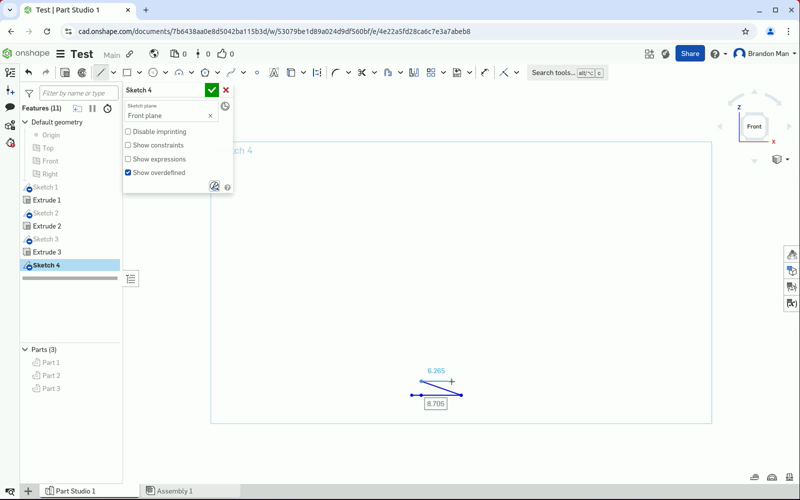
mouse_move(421, 368)
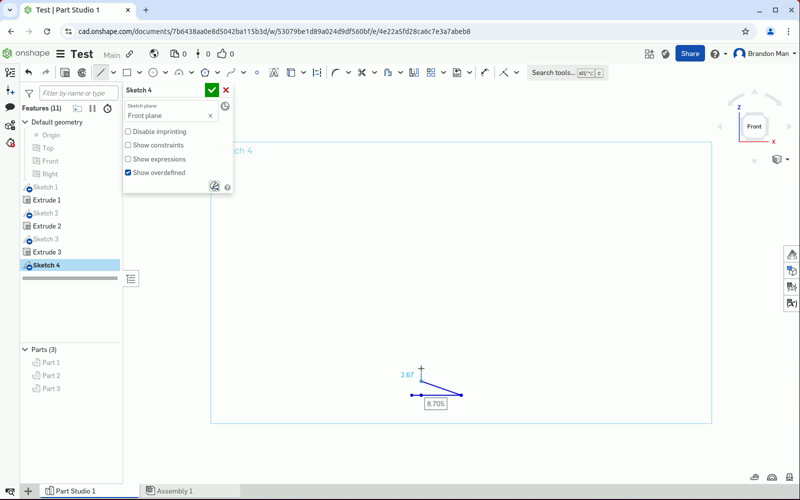
click(421, 368)
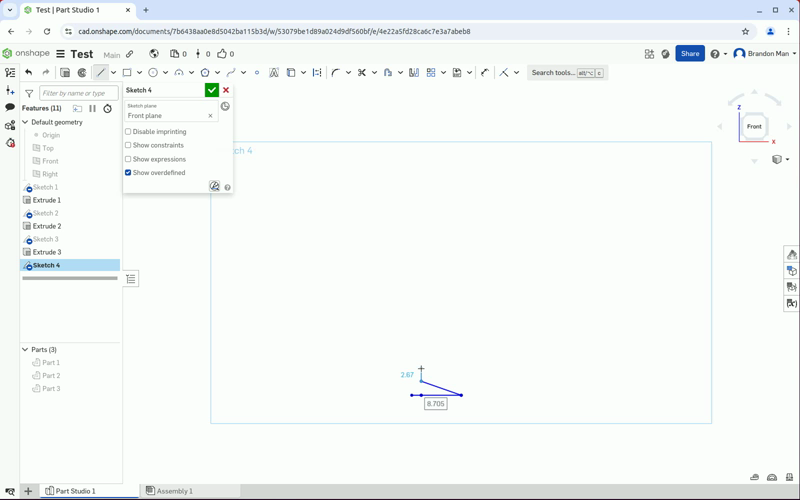
key_up(shift)
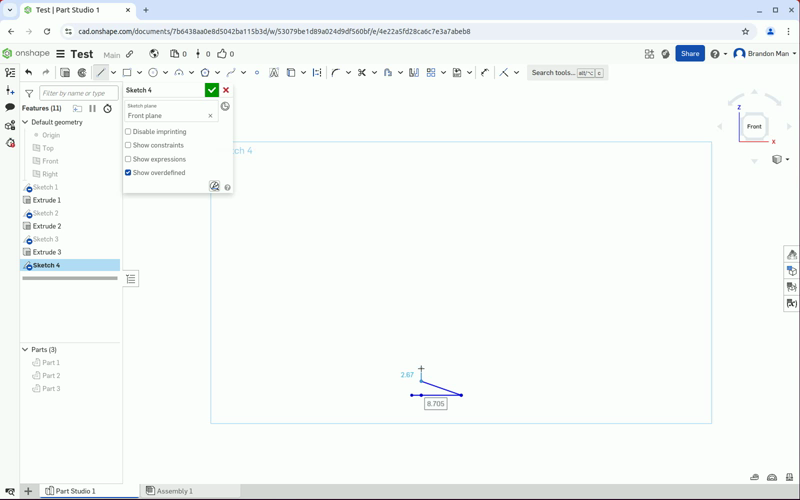
key_down(shift)
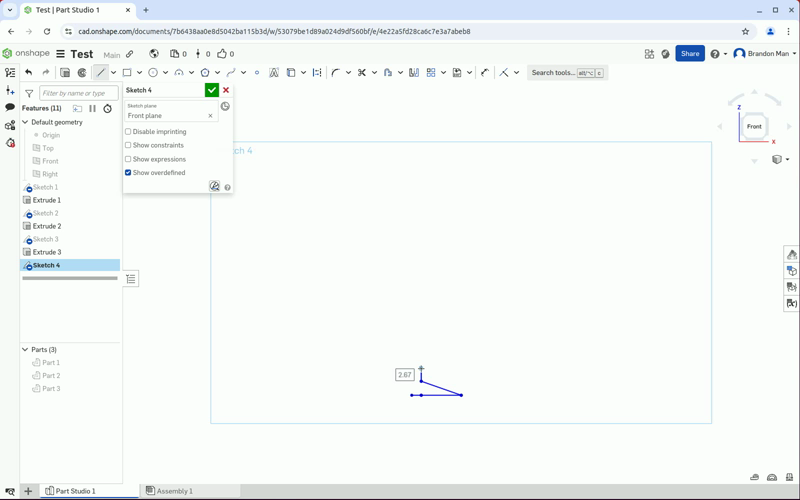
mouse_move(451, 368)
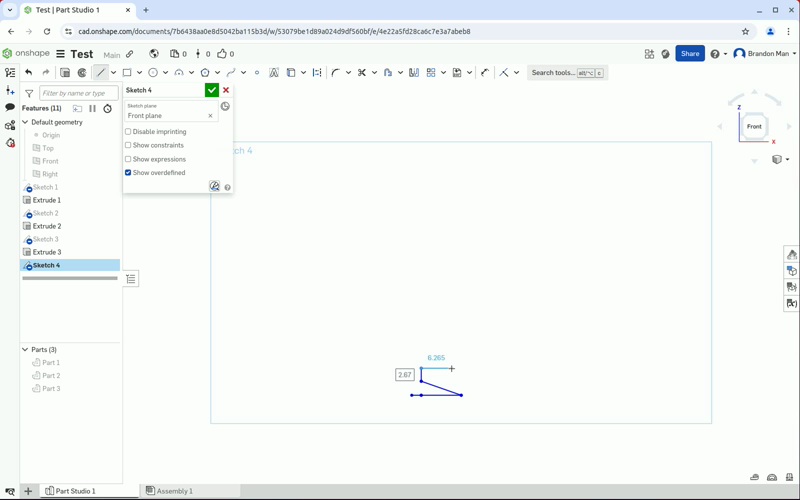
mouse_move(411, 368)
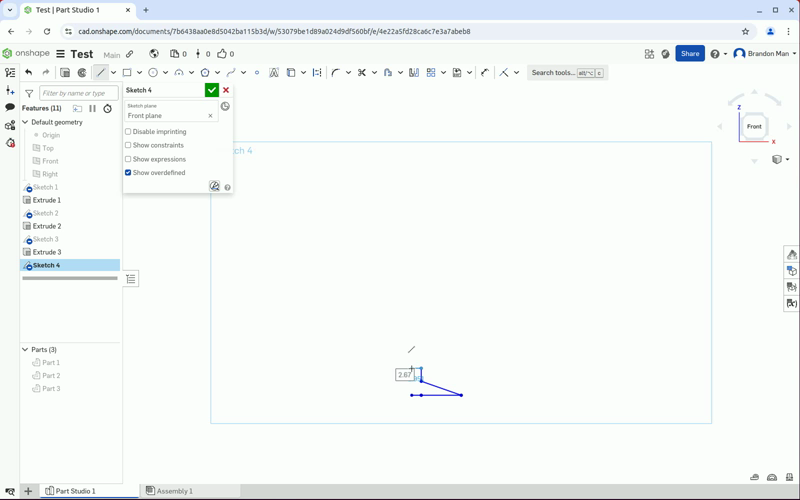
click(411, 368)
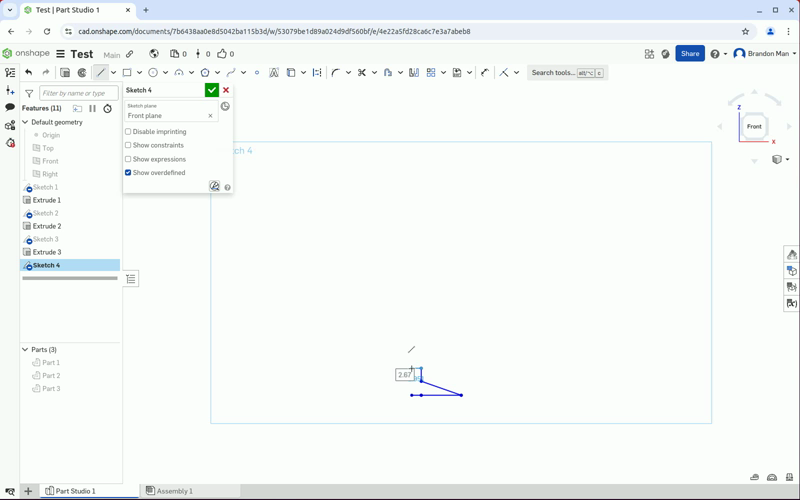
key_up(shift)
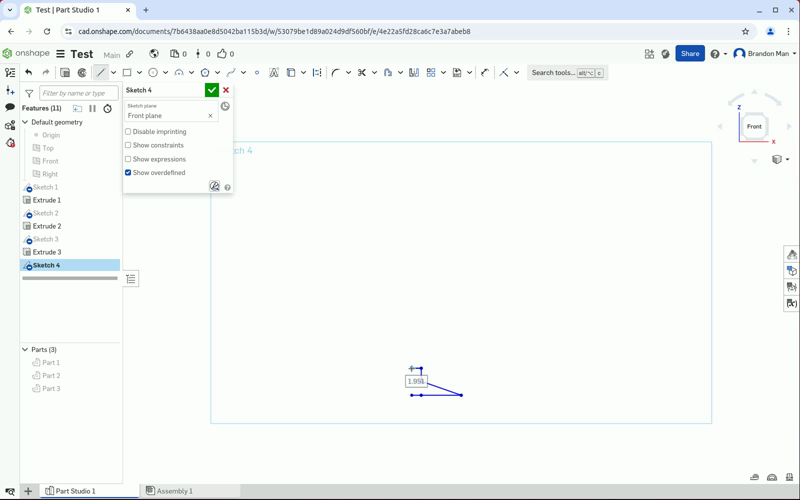
mouse_move(441, 368)
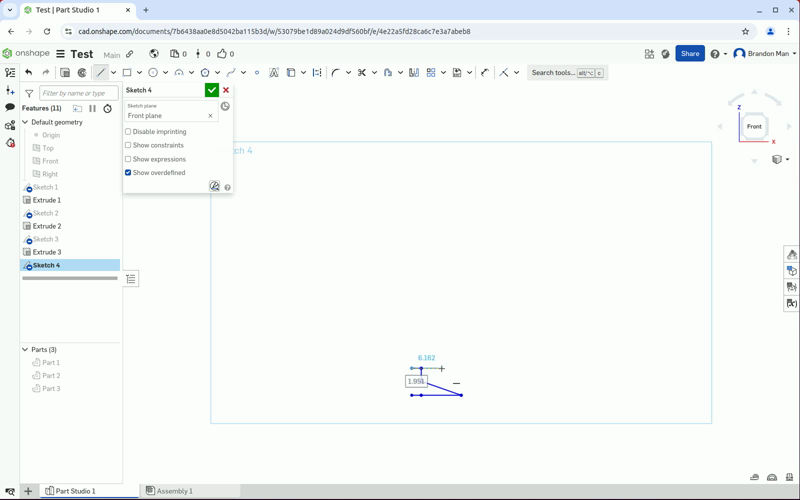
key_down(shift)
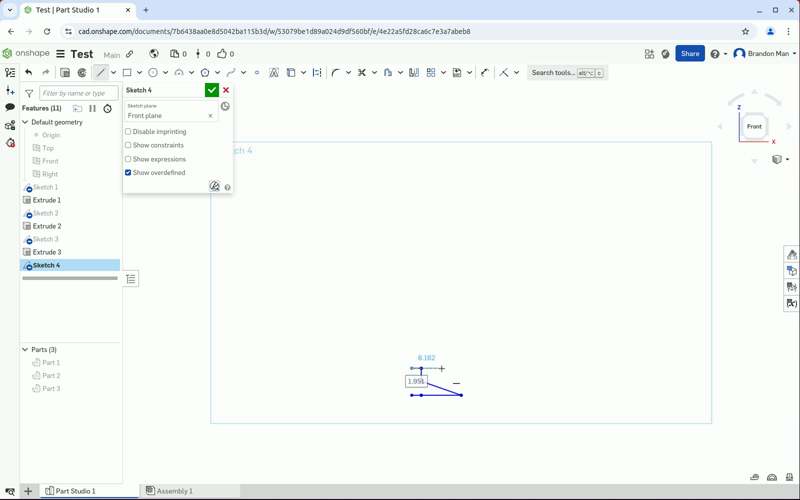
mouse_move(411, 395)
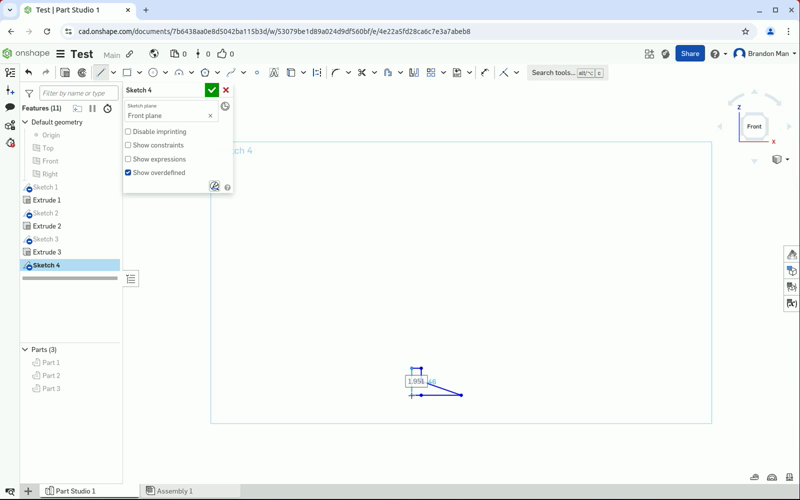
key_up(shift)
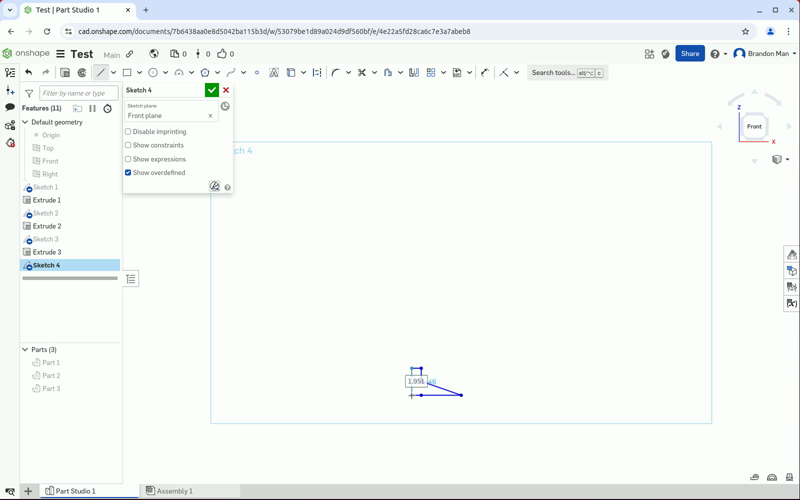
click(411, 395)
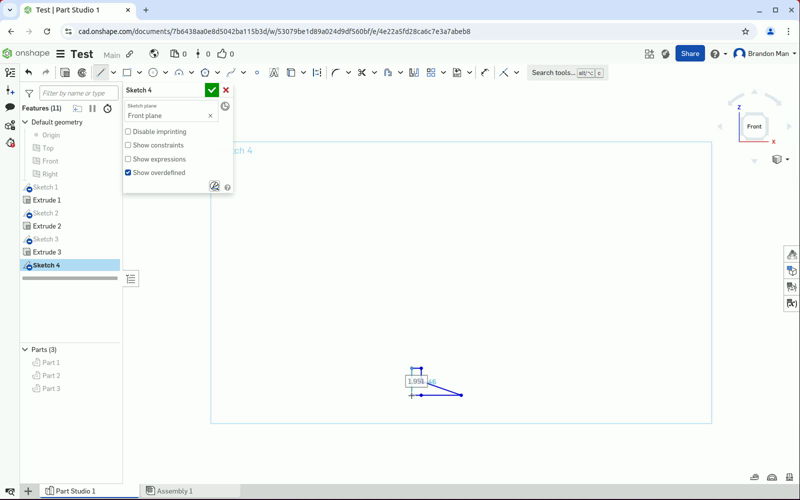
key(esc)
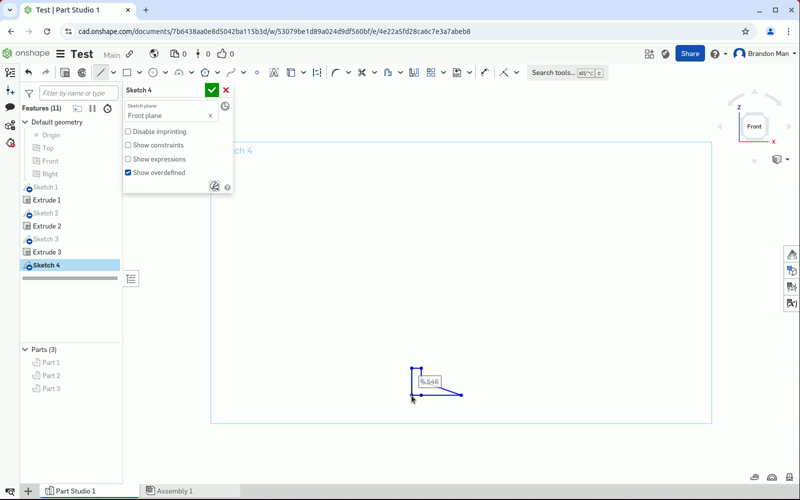
mouse_move(453, 394)
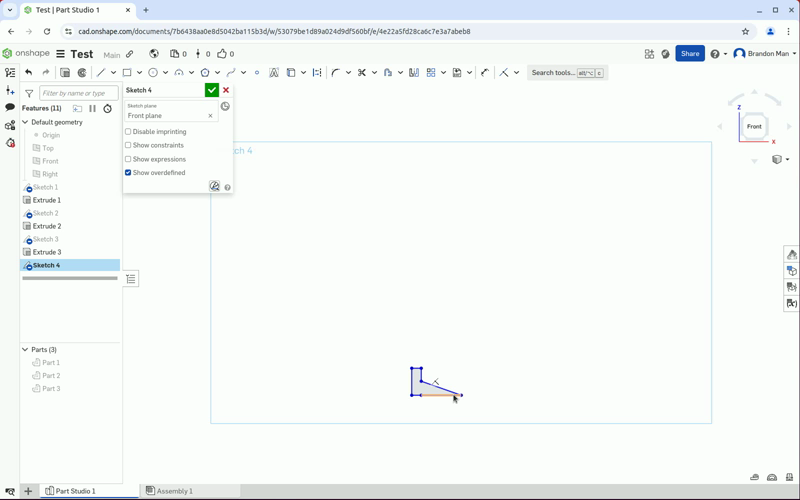
scroll(6)
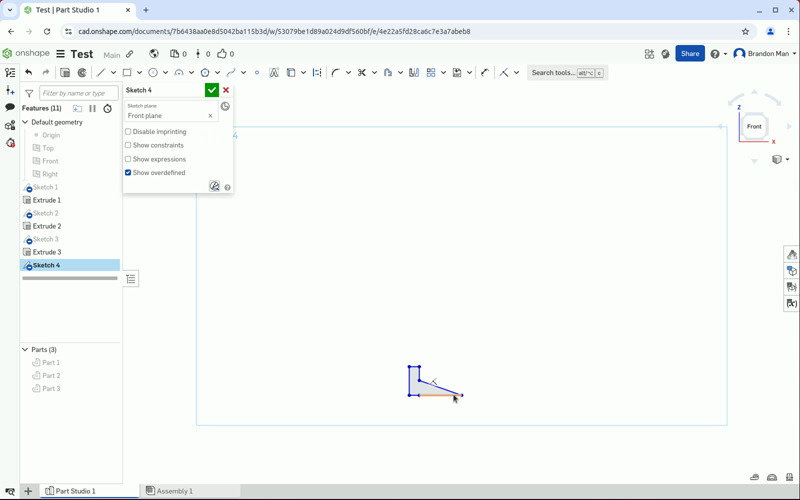
scroll(6)
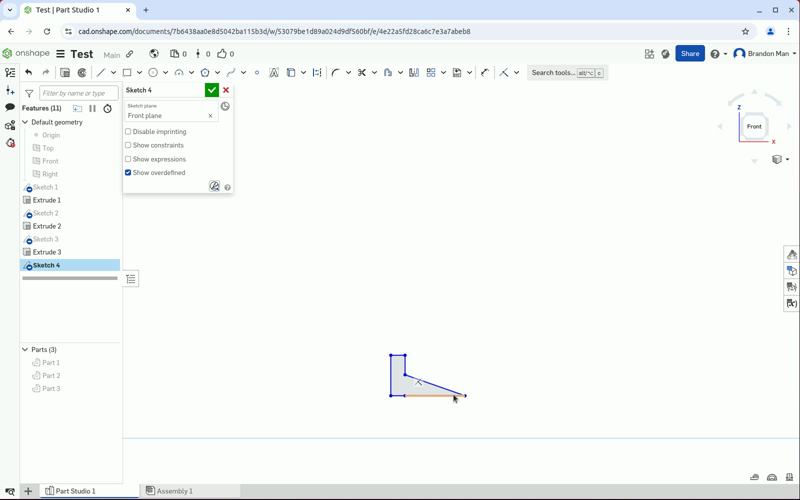
scroll(6)
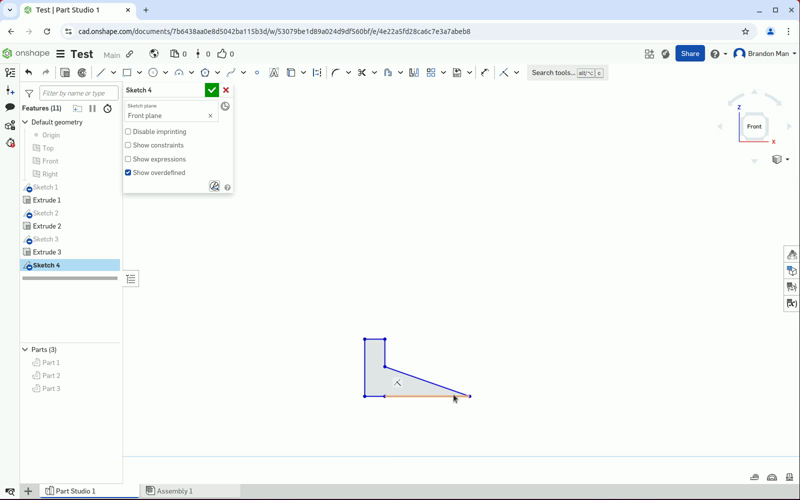
scroll(6)
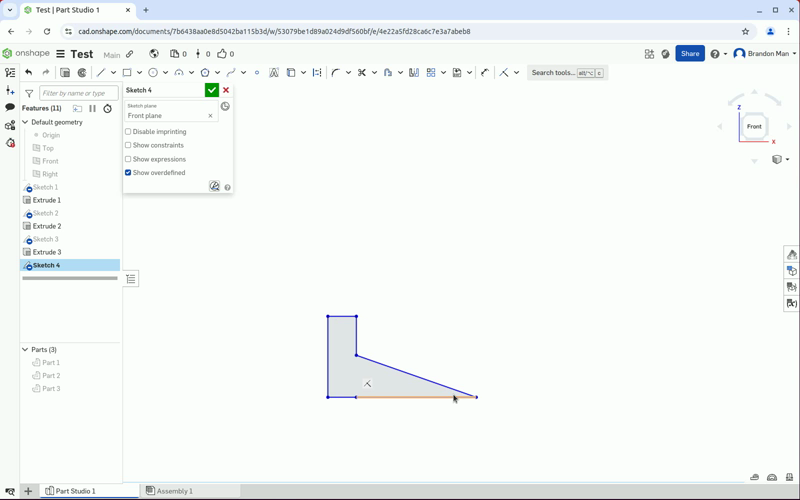
scroll(6)
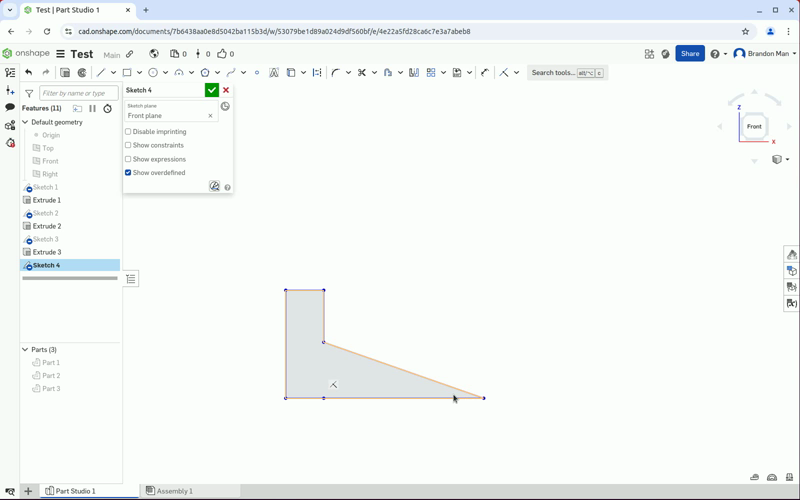
scroll(6)
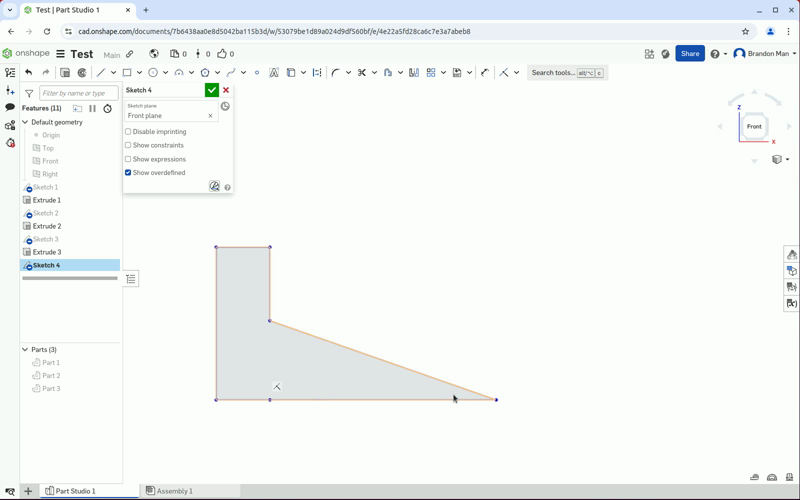
scroll(6)
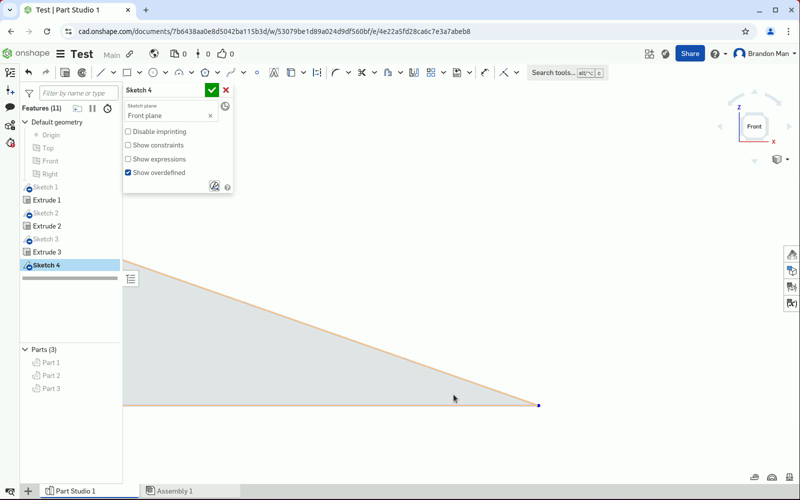
click(453, 394)
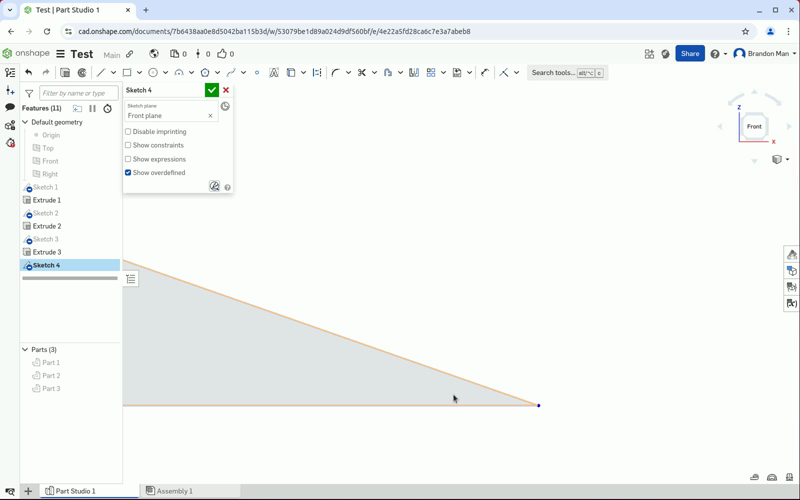
scroll(-6)
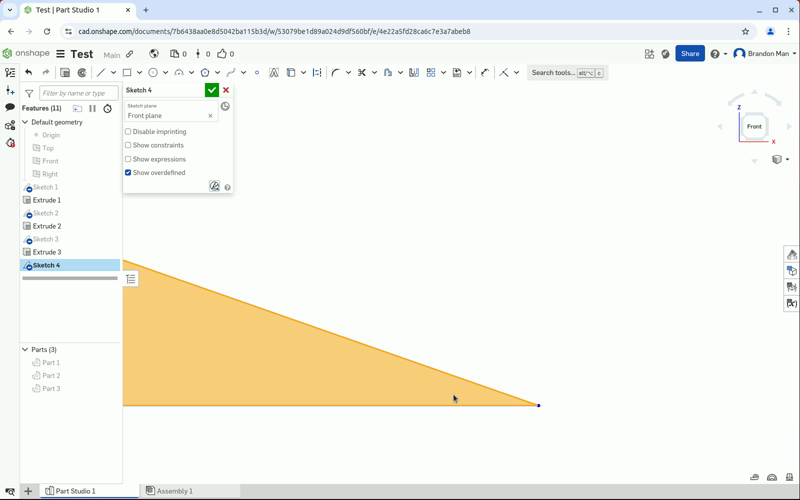
scroll(-6)
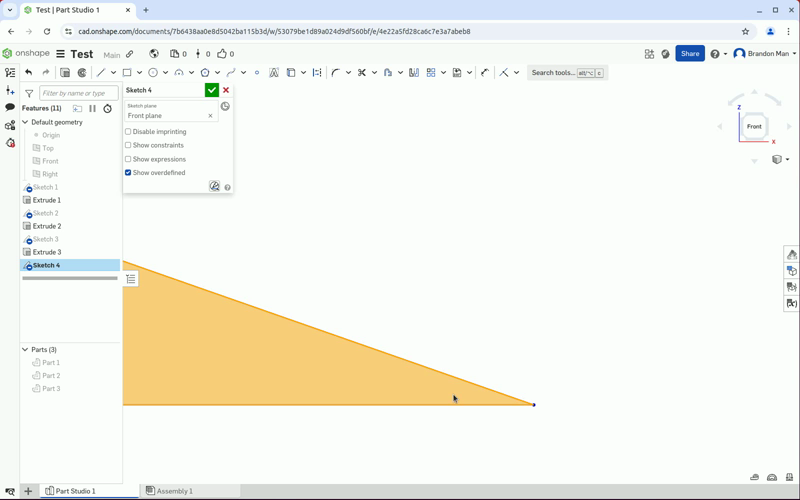
scroll(-6)
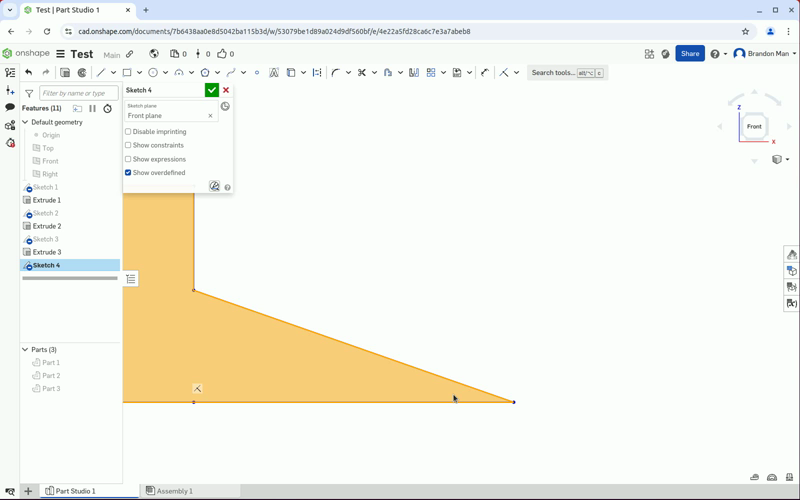
scroll(-6)
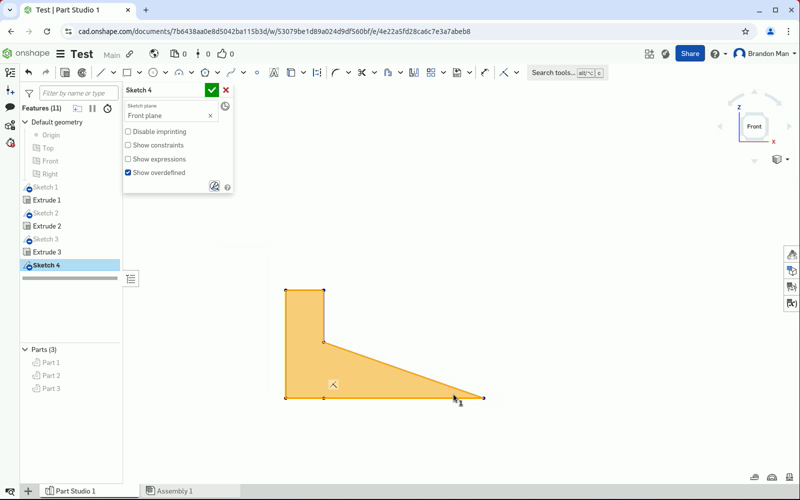
scroll(-6)
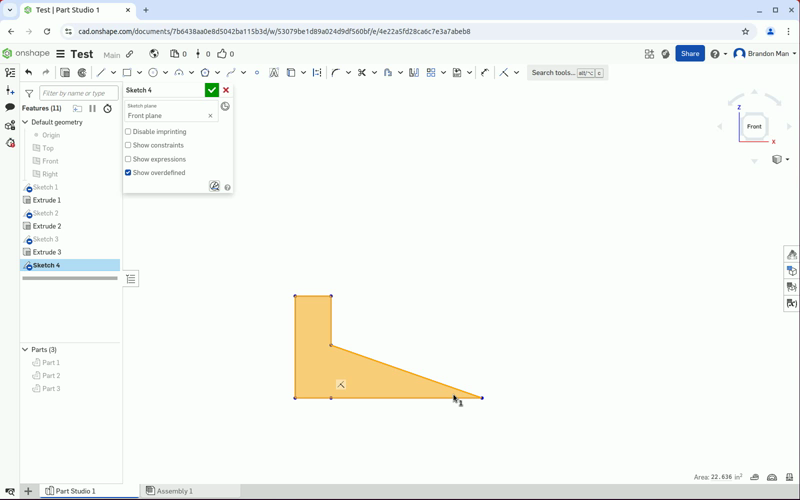
scroll(-6)
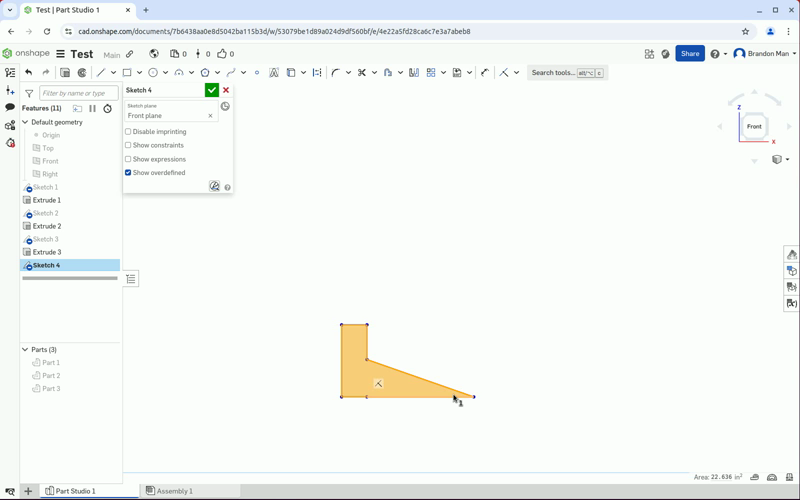
scroll(-6)
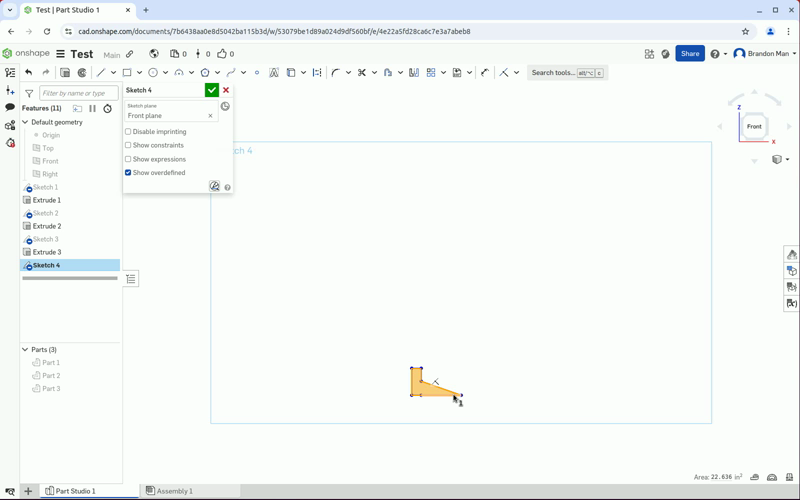
mouse_move(73, 352)
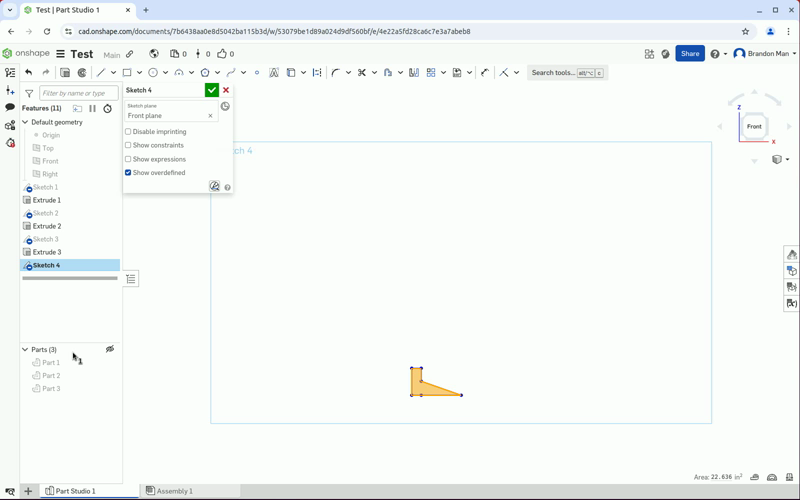
key(shift+y)
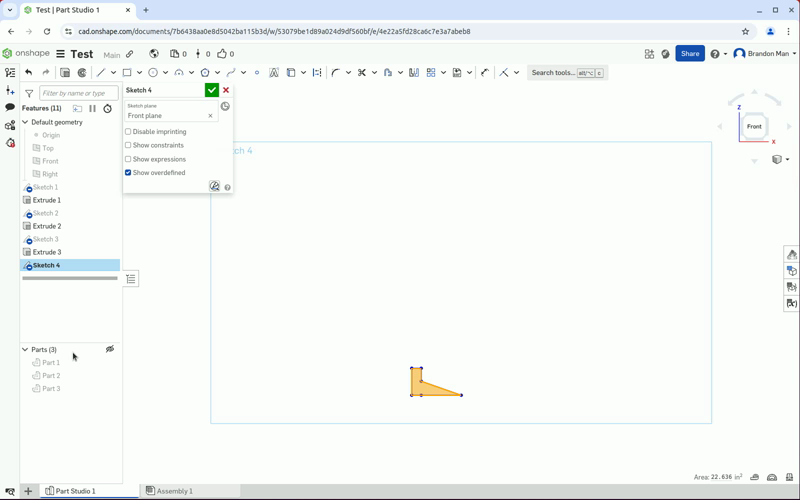
key(shift+e)
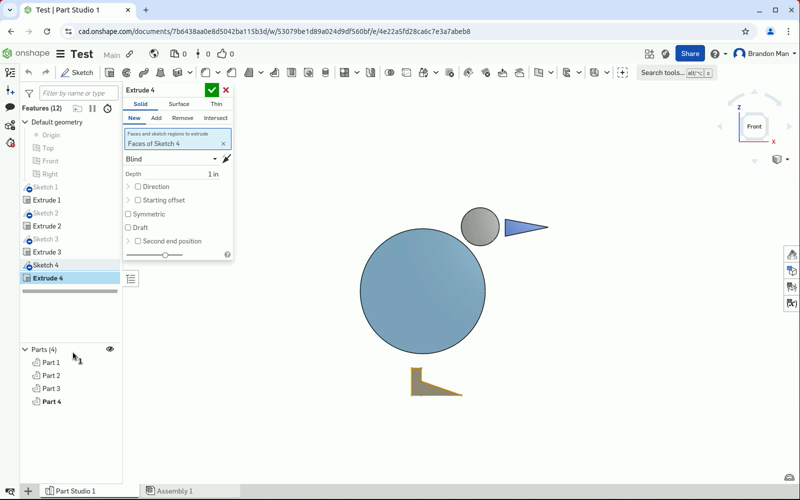
mouse_move(143, 106)
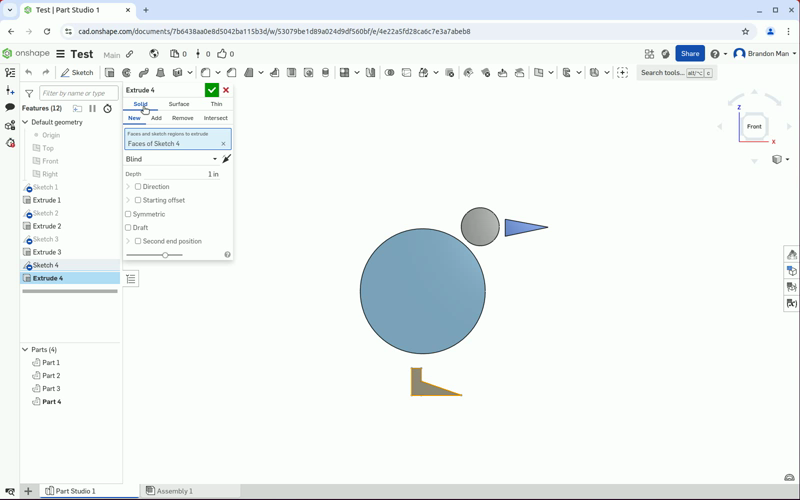
click(143, 106)
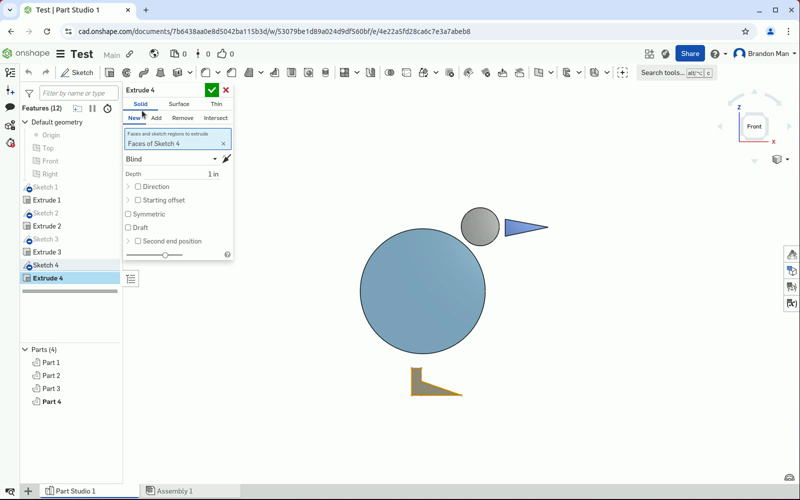
mouse_move(137, 120)
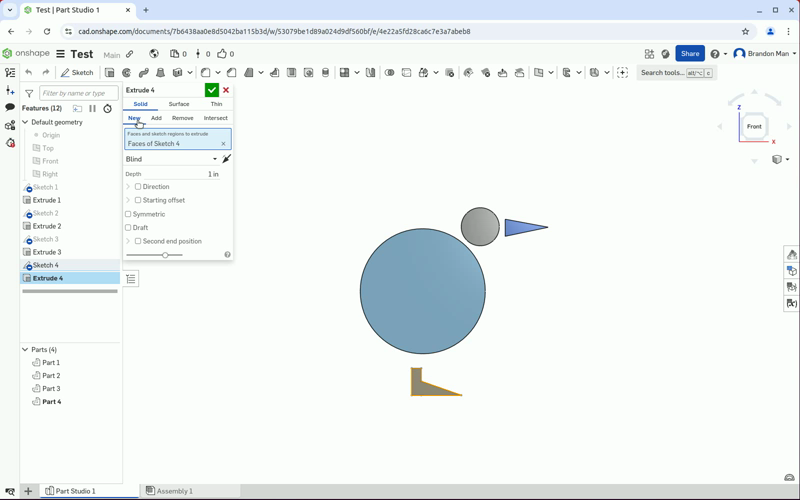
click(137, 120)
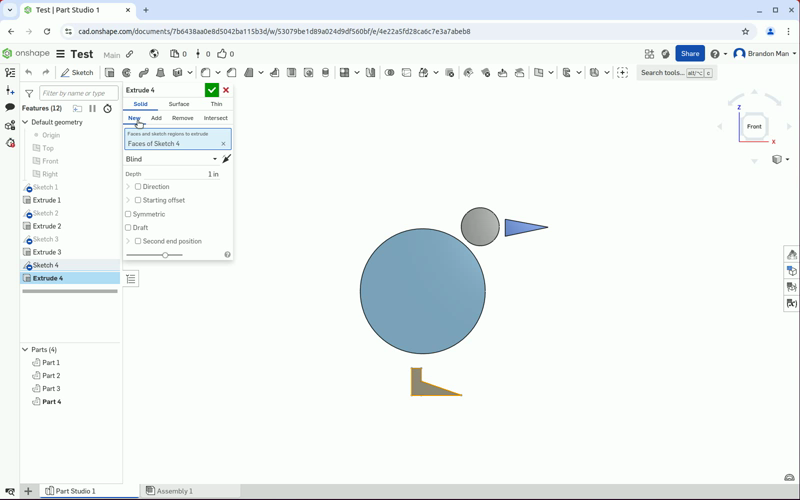
key(tab, 4)
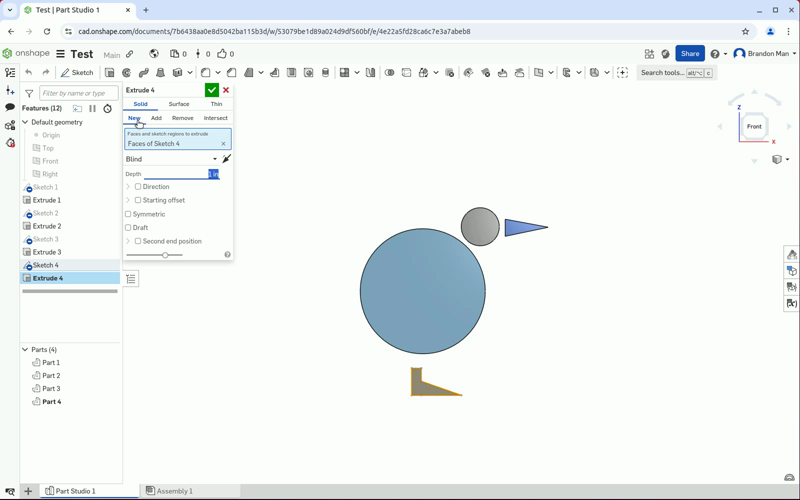
text(8.666)
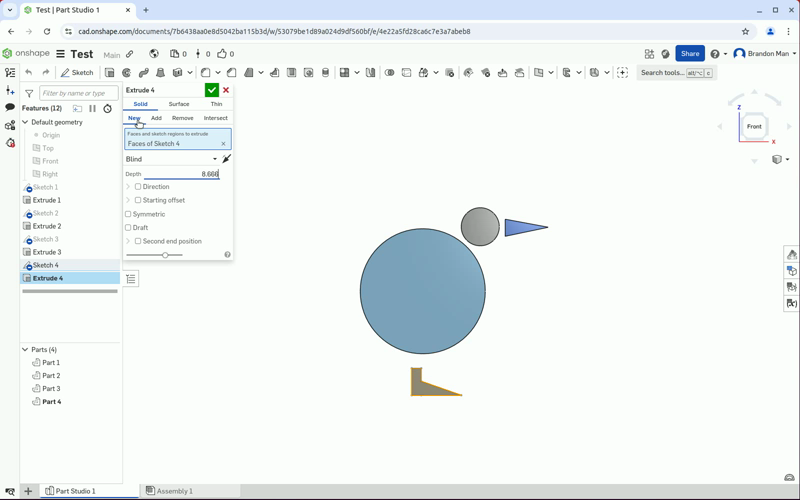
key(enter)
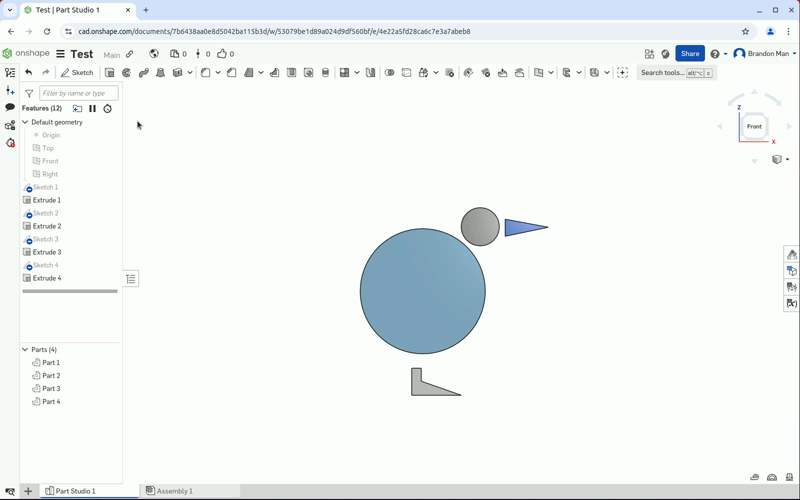
key(shift+h)
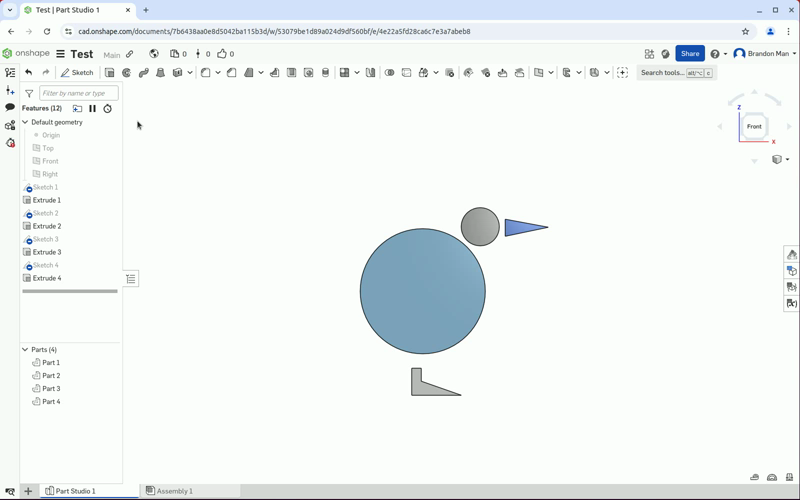
key(shift+h)
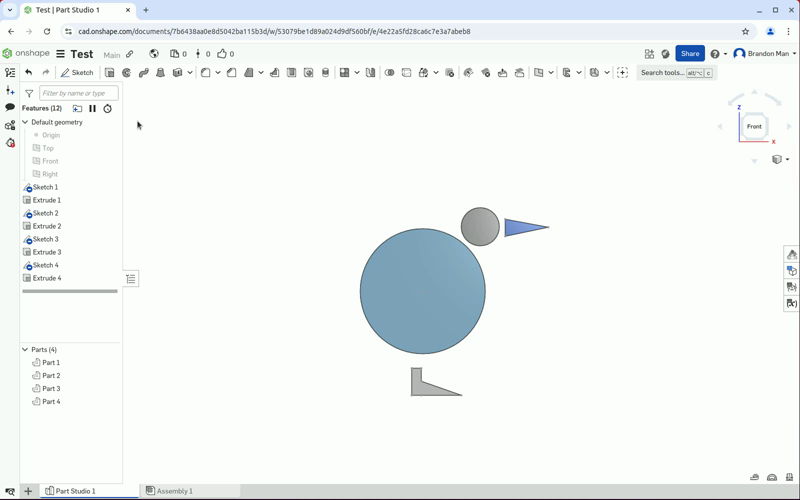
key(shift+7)
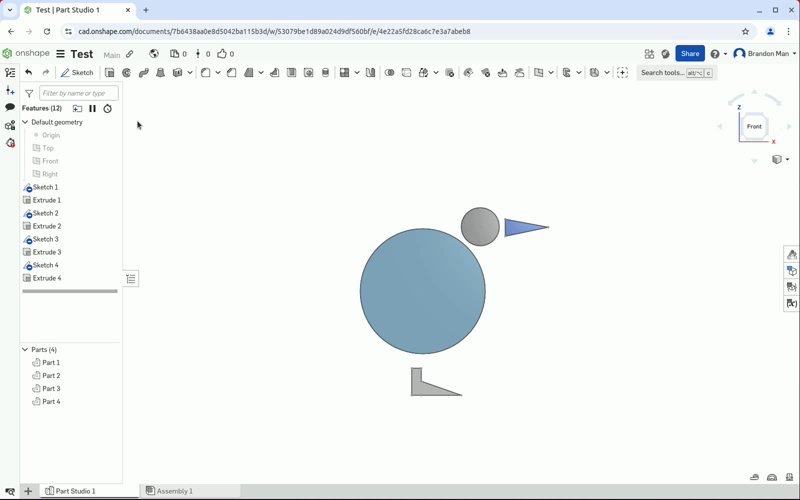
key(left, 2)
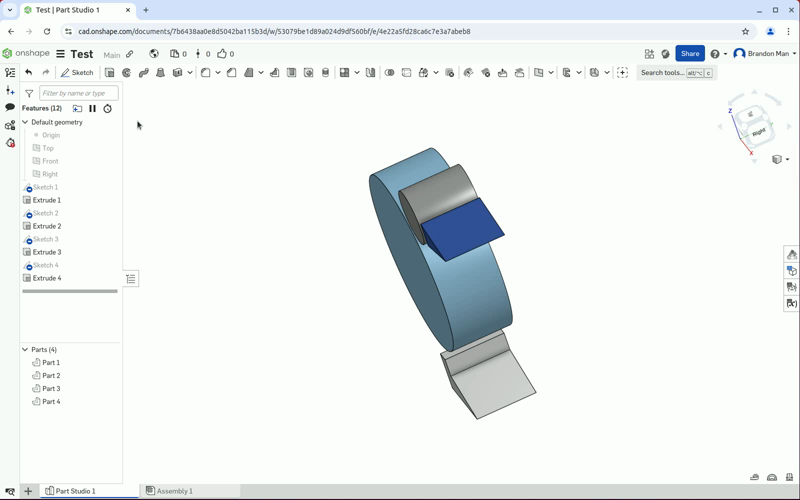
key(down, 2)
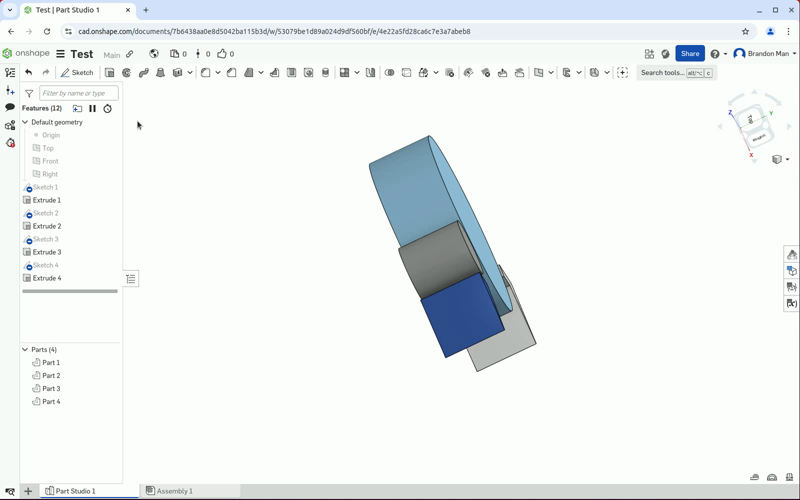
key(up, 2)
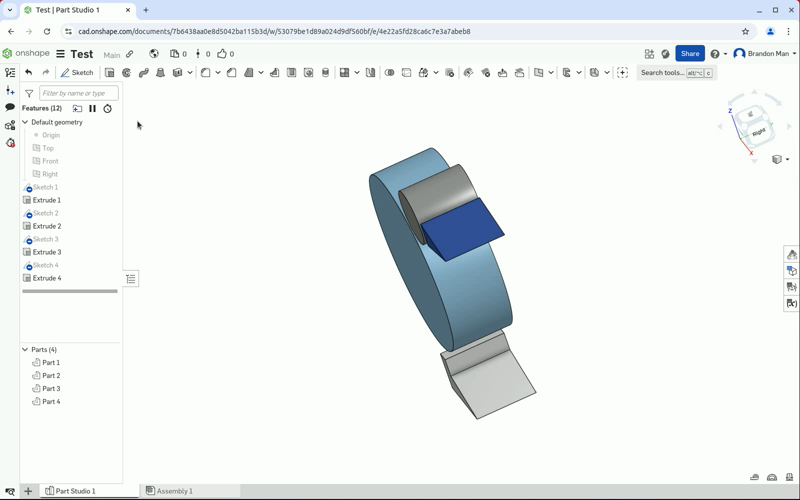
key(right, 2)
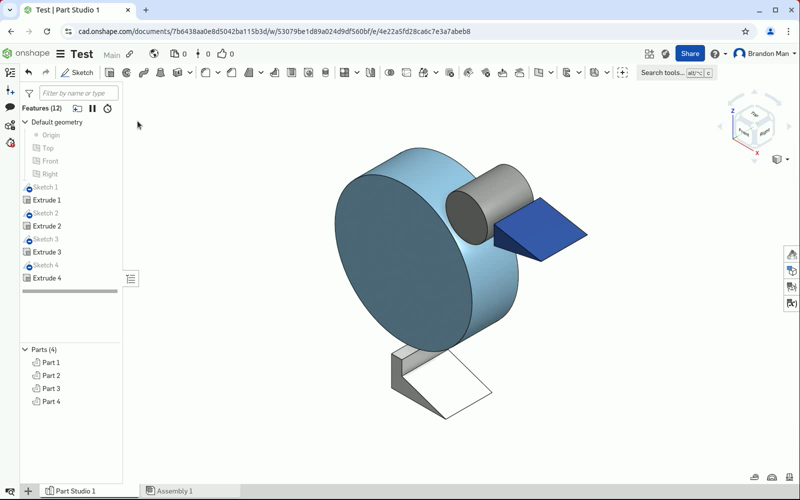
mouse_move(73, 189)
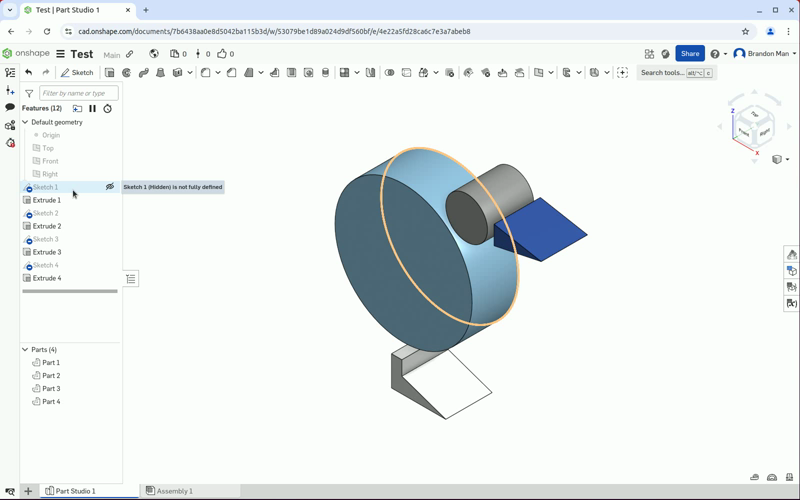
click(73, 189)